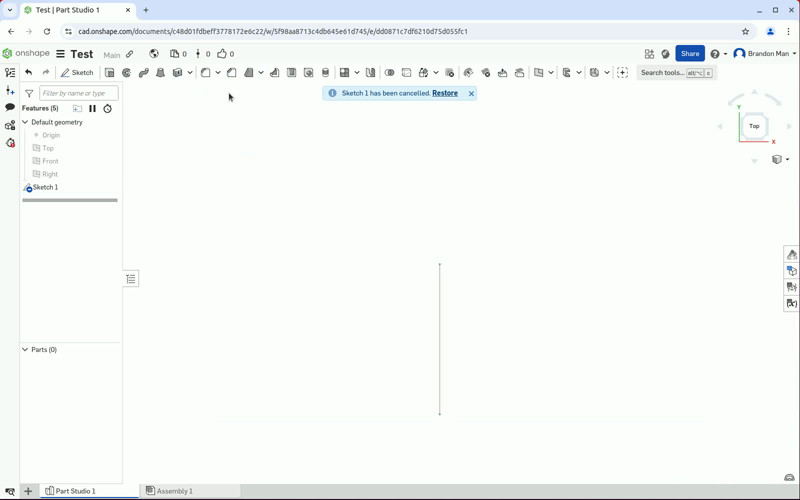
key(shift+h)
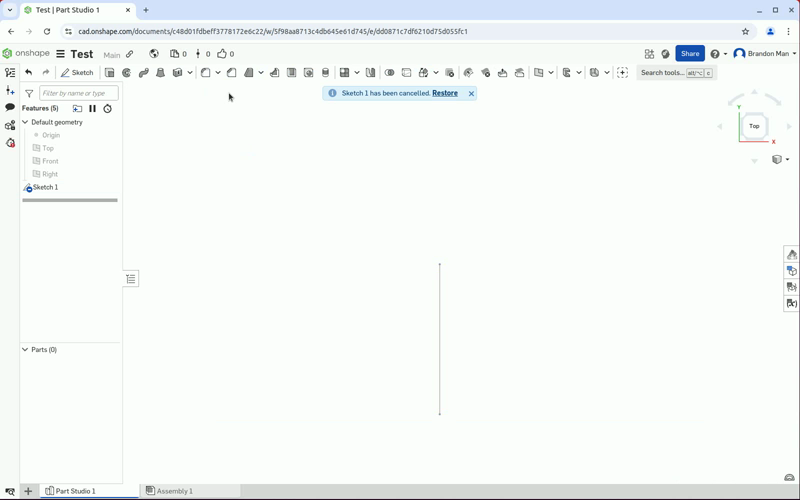
key(shift+s)
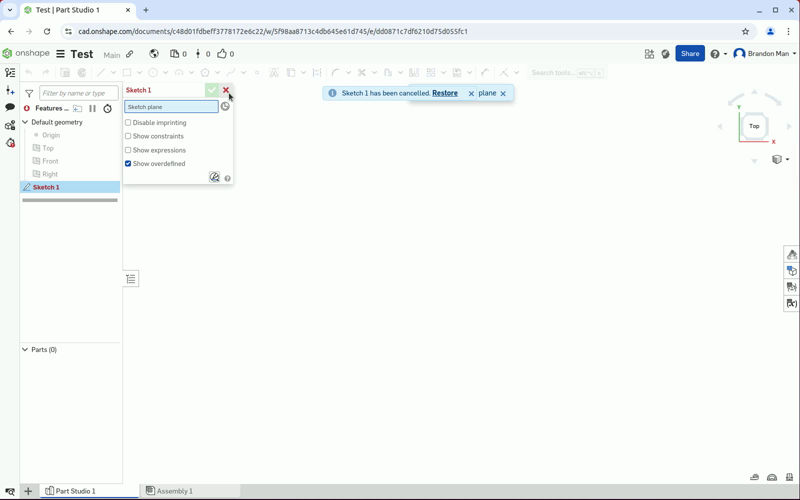
mouse_move(73, 150)
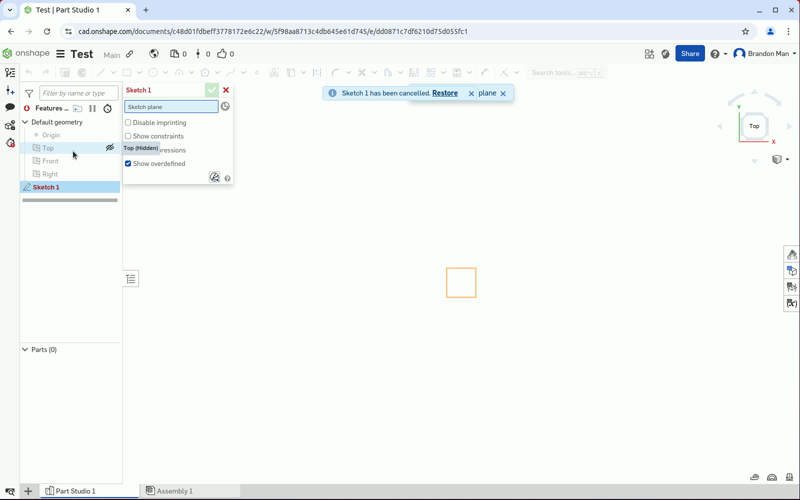
click(73, 150)
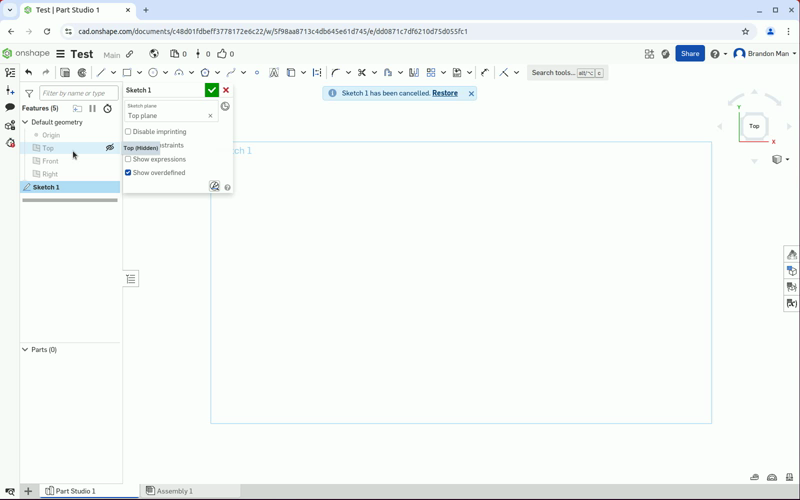
mouse_move(73, 352)
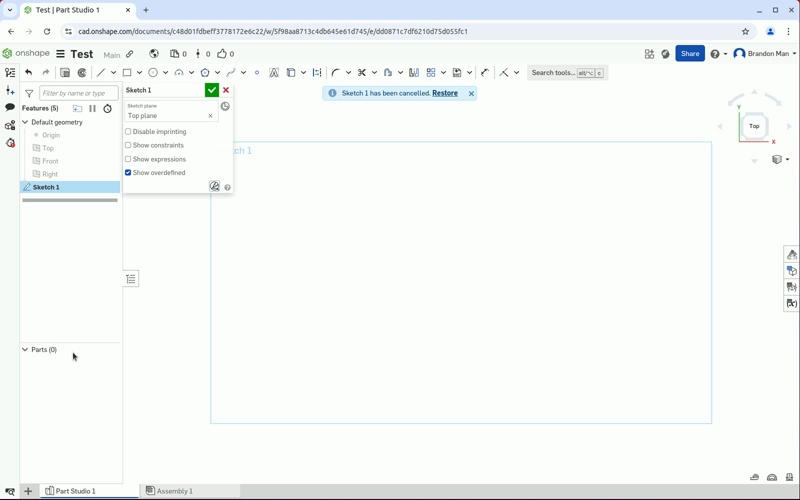
key(y)
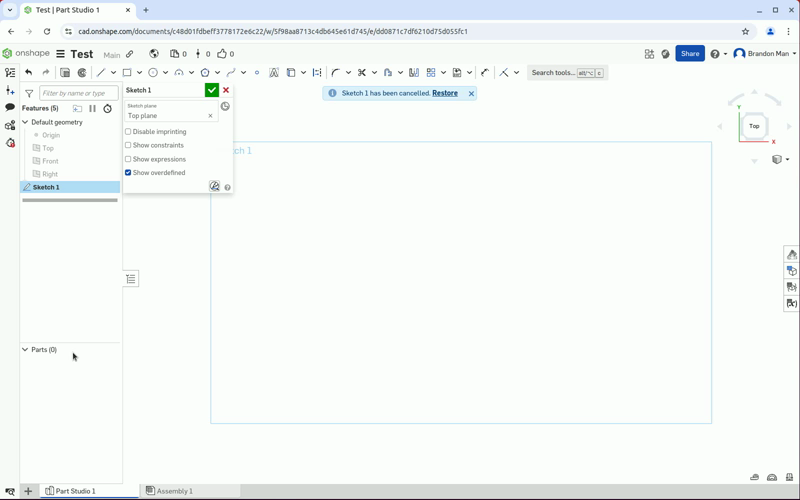
key(c)
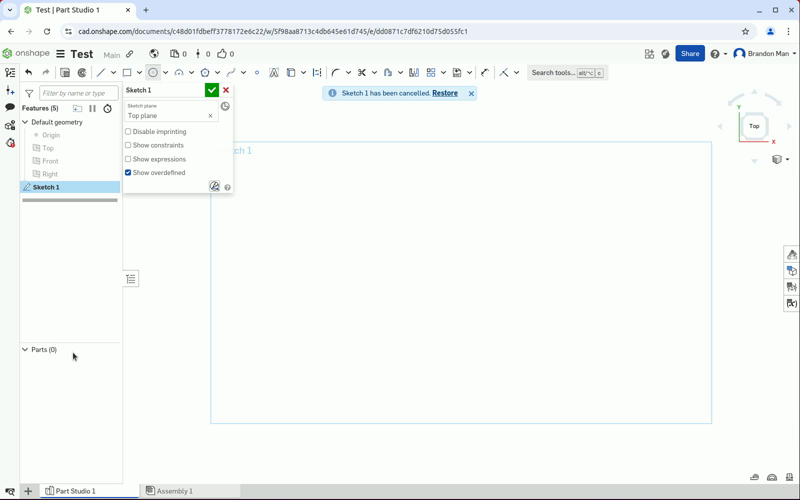
key_down(shift)
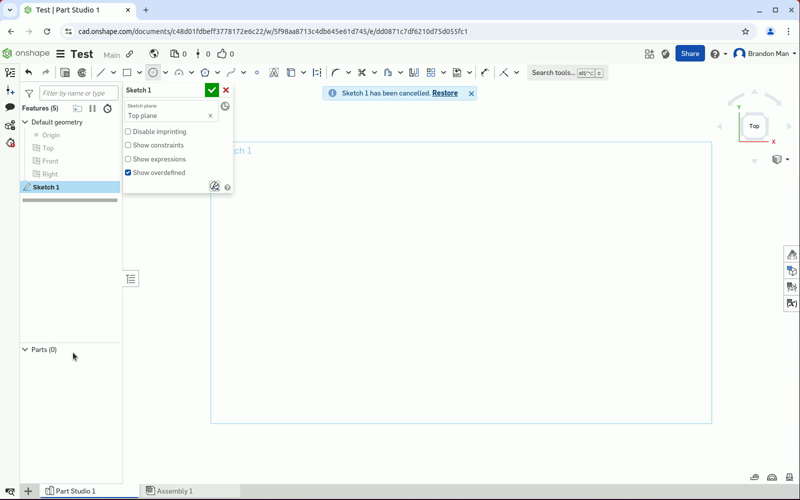
mouse_move(460, 282)
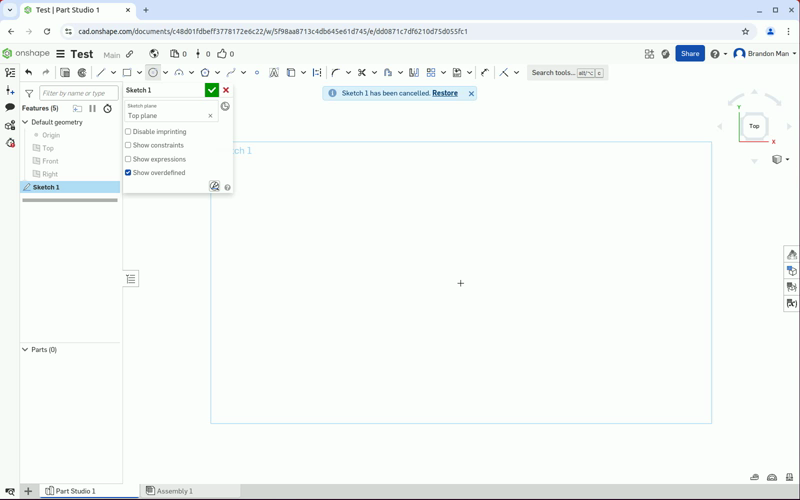
click(460, 282)
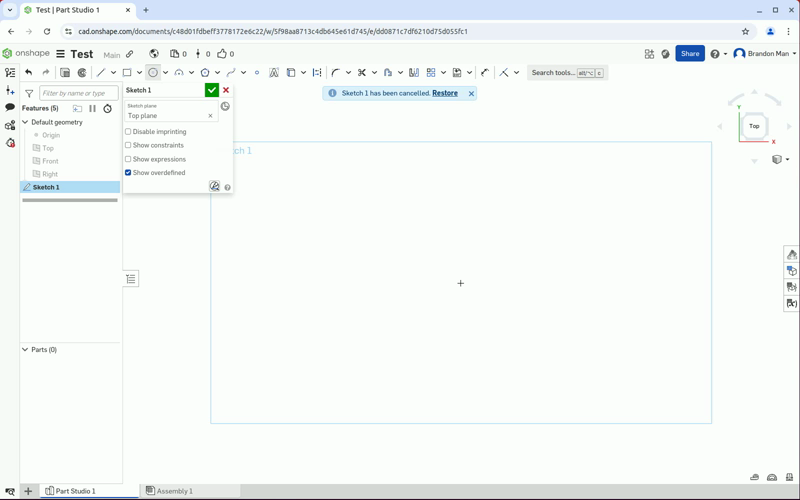
key_up(shift)
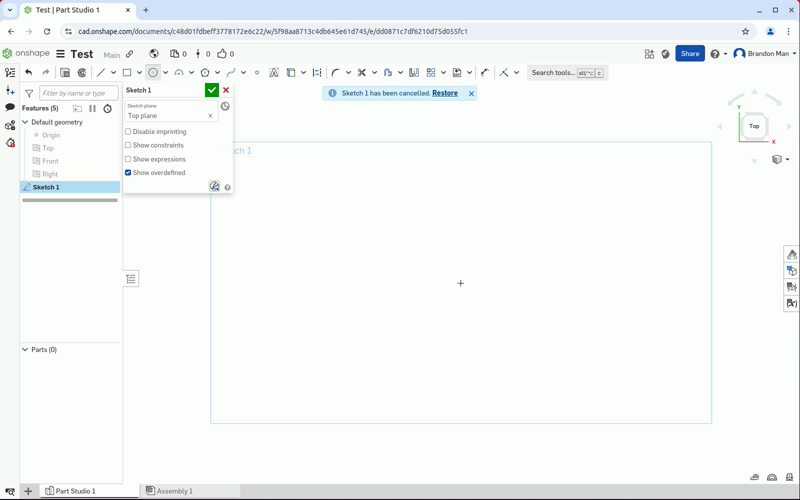
mouse_move(486, 282)
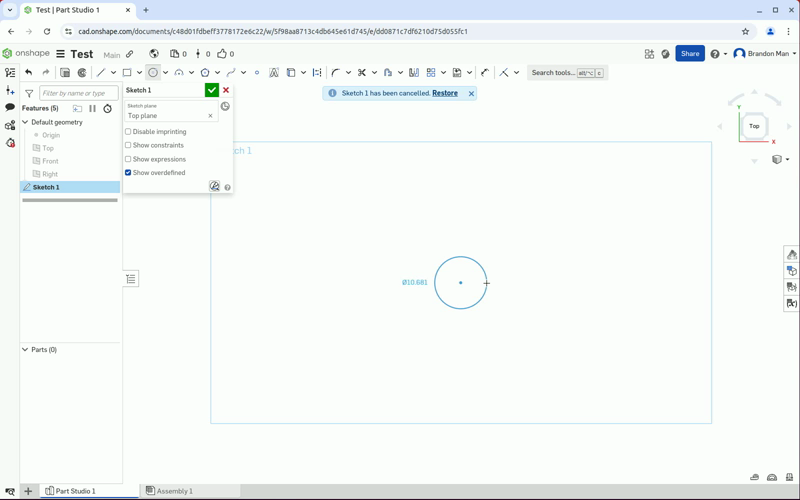
click(486, 282)
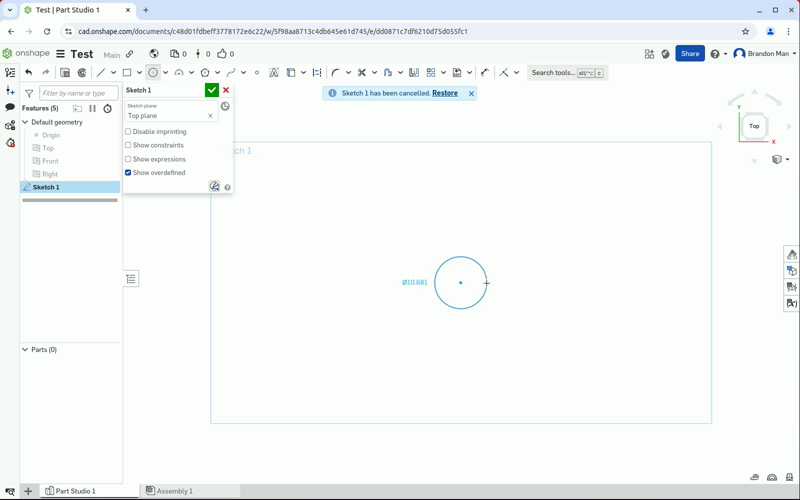
key(esc)
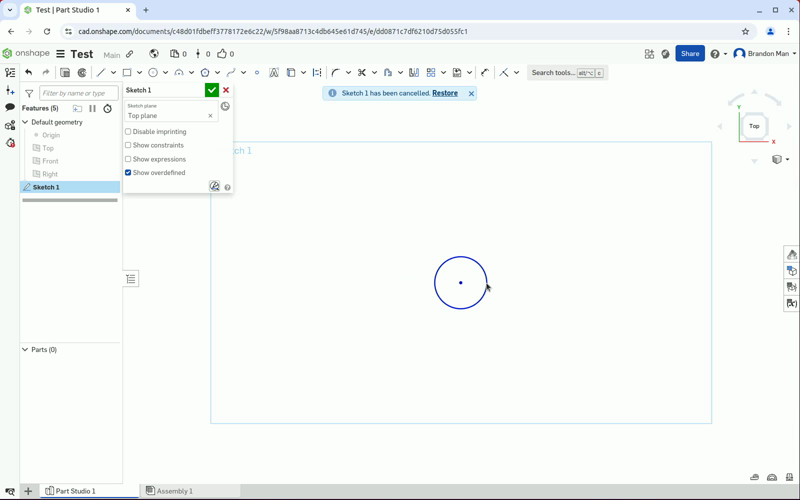
mouse_move(443, 279)
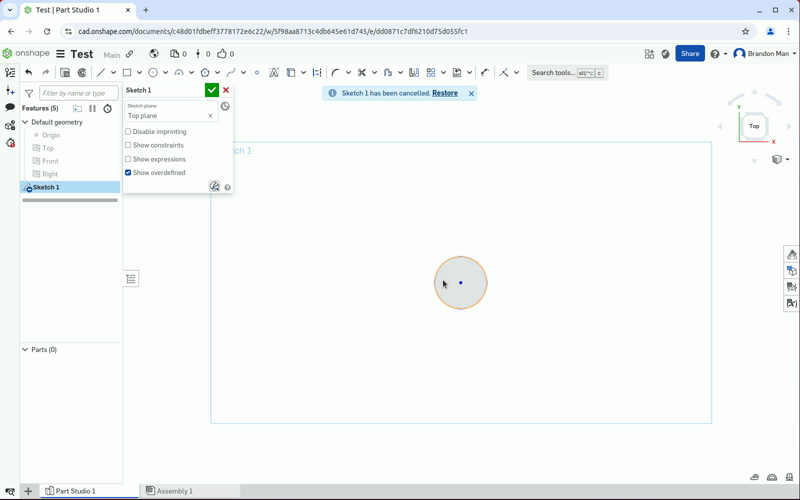
click(443, 279)
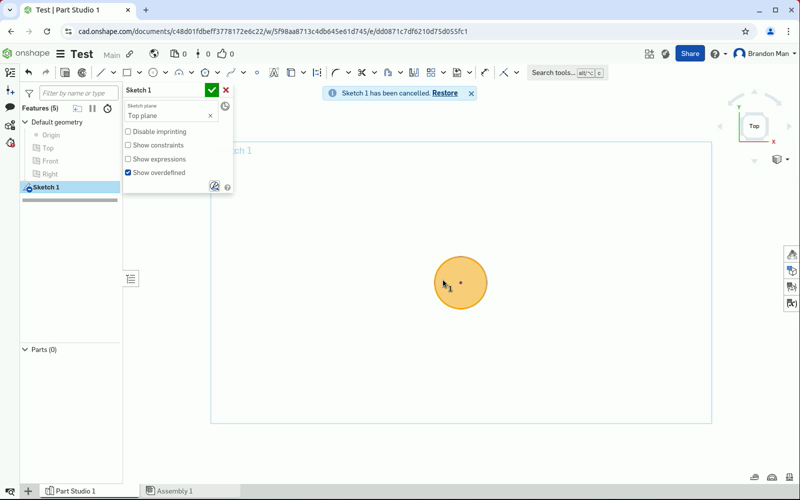
mouse_move(73, 352)
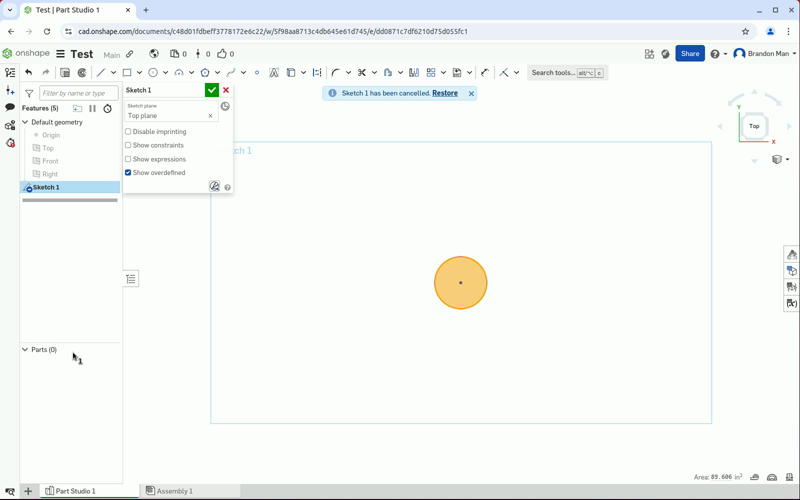
key(shift+y)
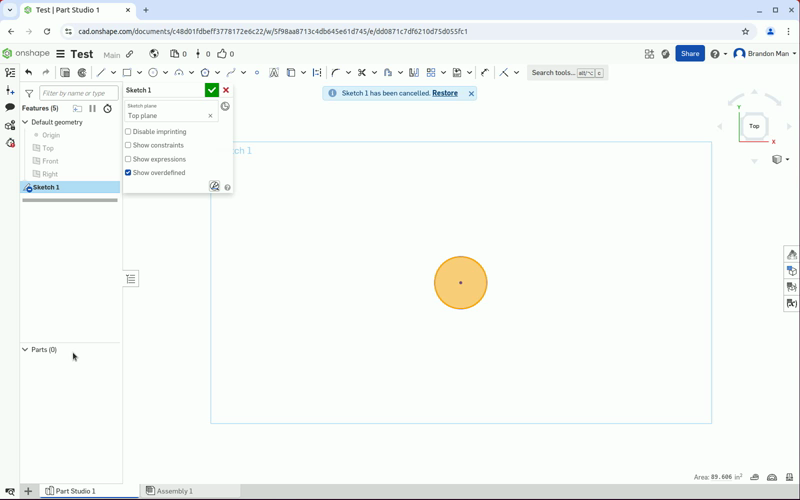
key(shift+e)
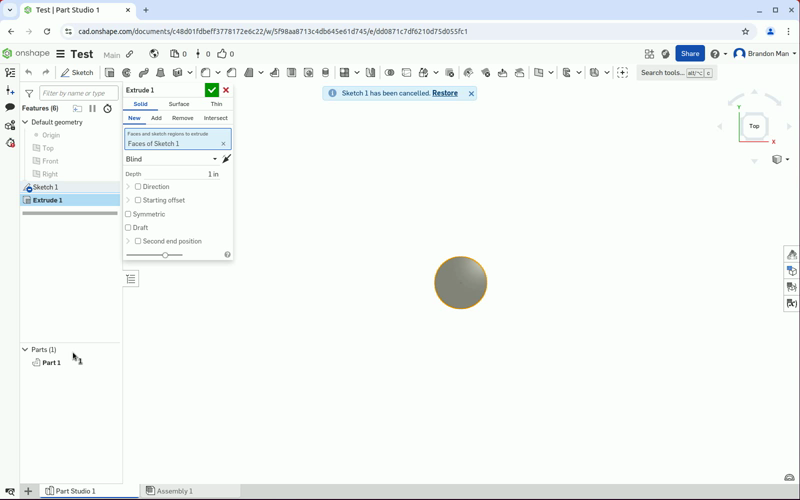
mouse_move(143, 106)
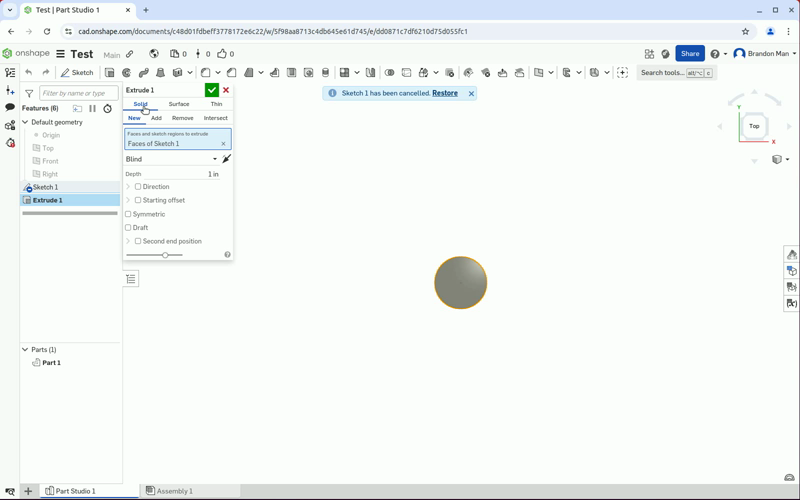
click(143, 106)
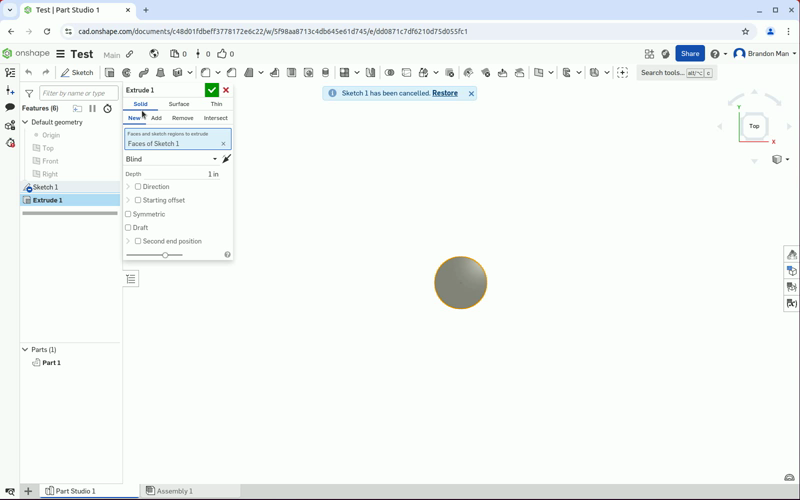
mouse_move(137, 120)
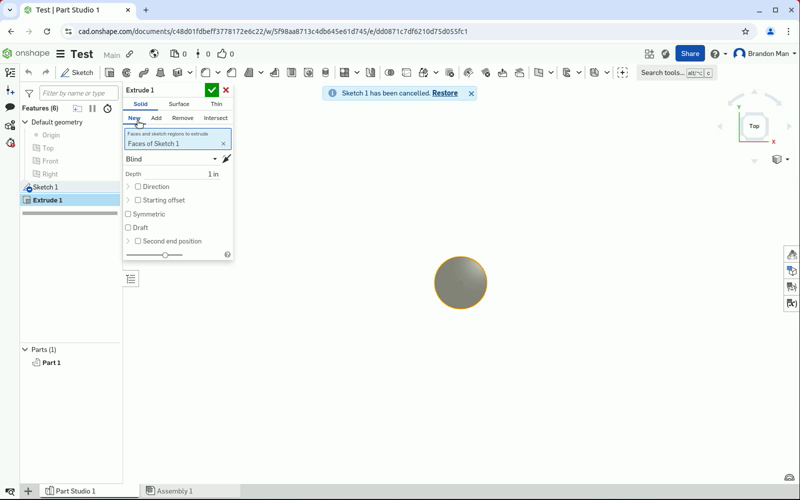
click(137, 120)
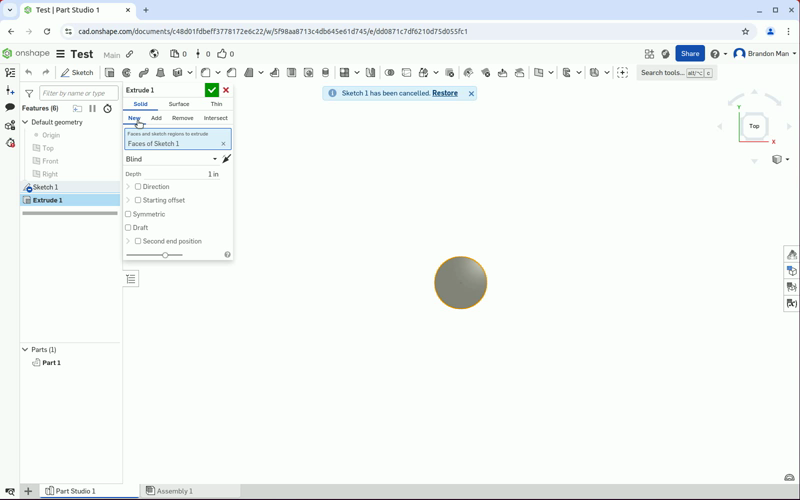
key(tab, 4)
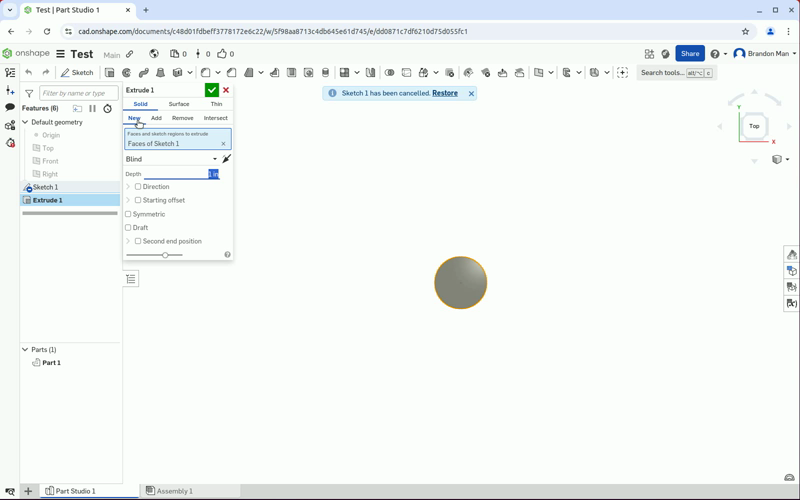
text(-0.241)
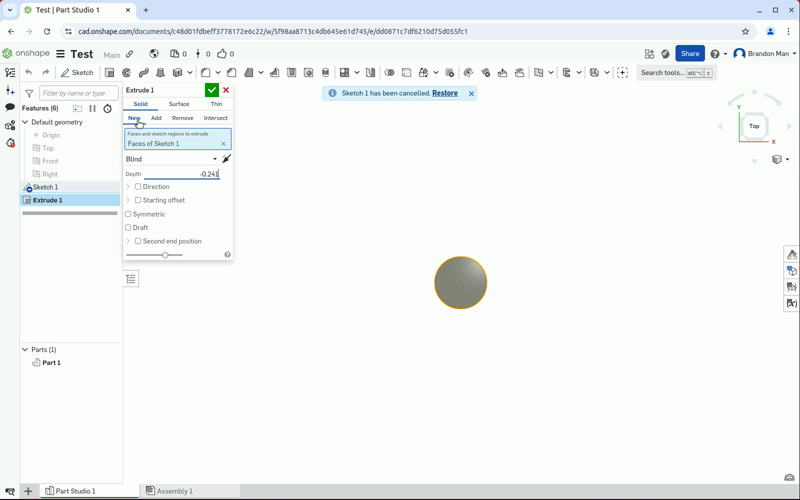
key(enter)
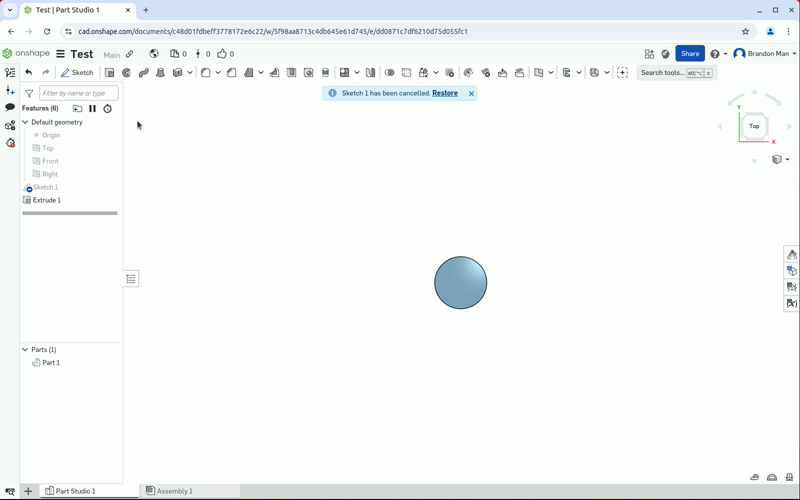
key(shift+h)
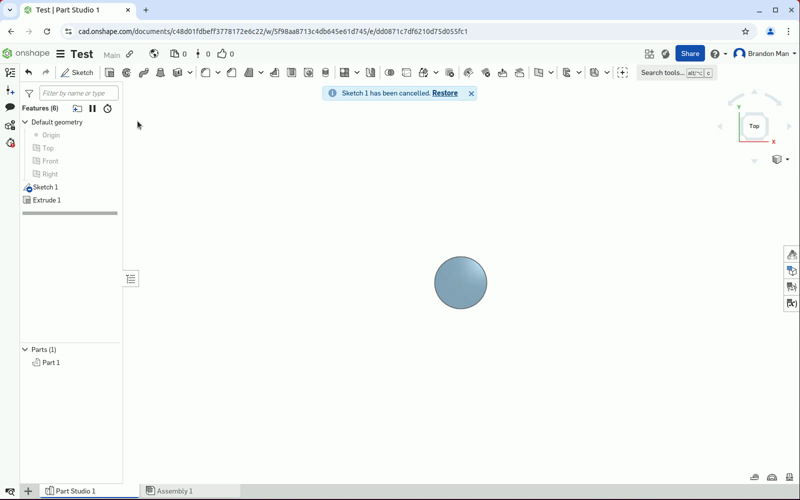
key(shift+h)
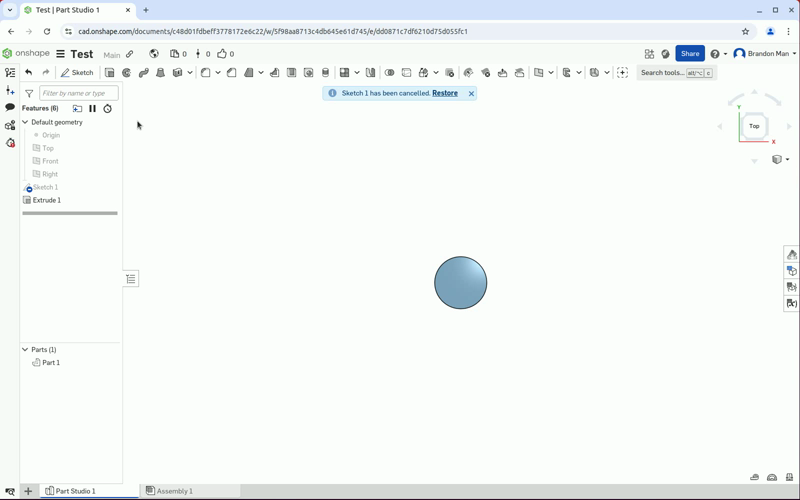
mouse_move(73, 189)
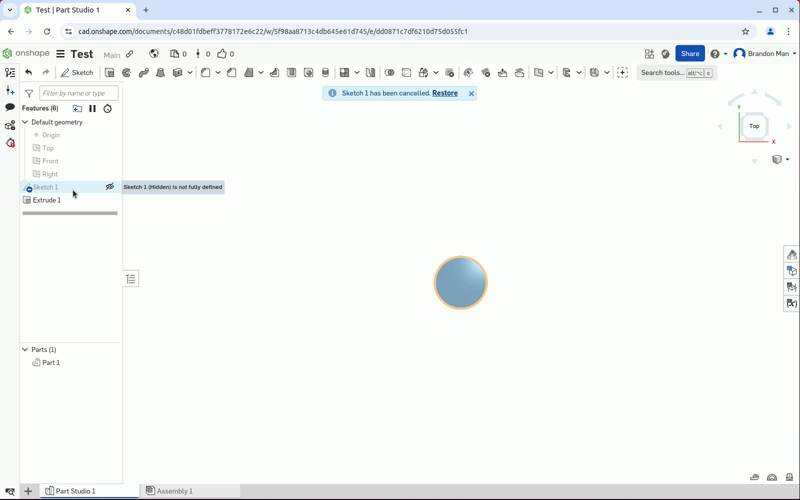
click(73, 189)
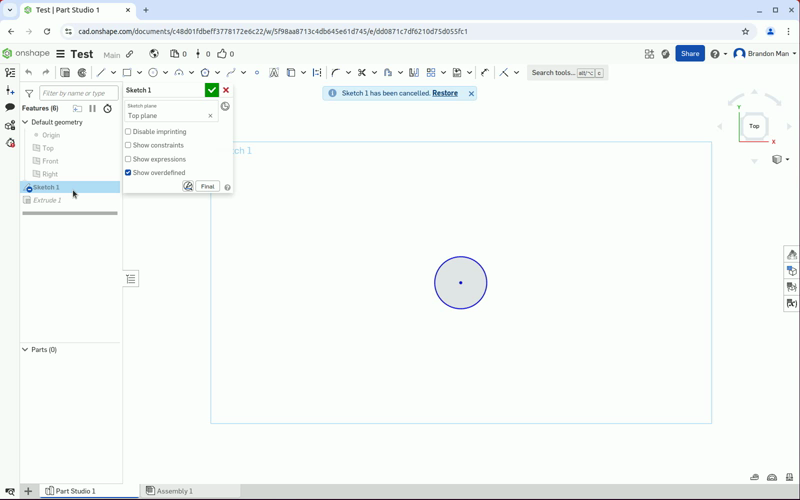
mouse_move(229, 92)
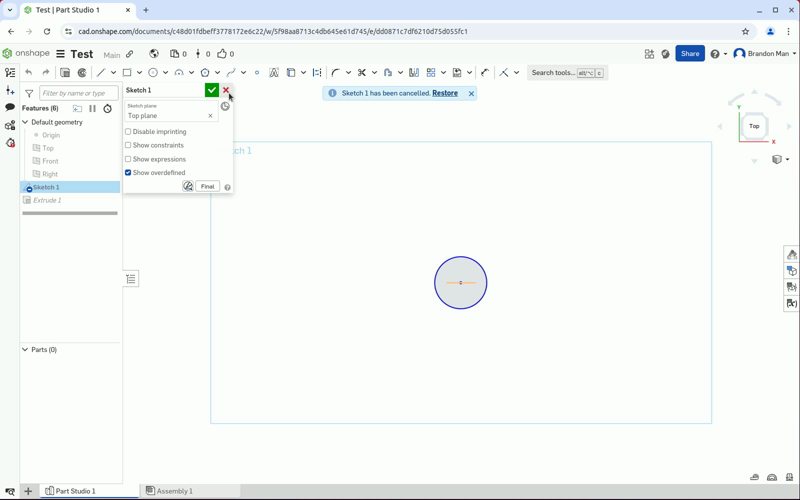
click(229, 92)
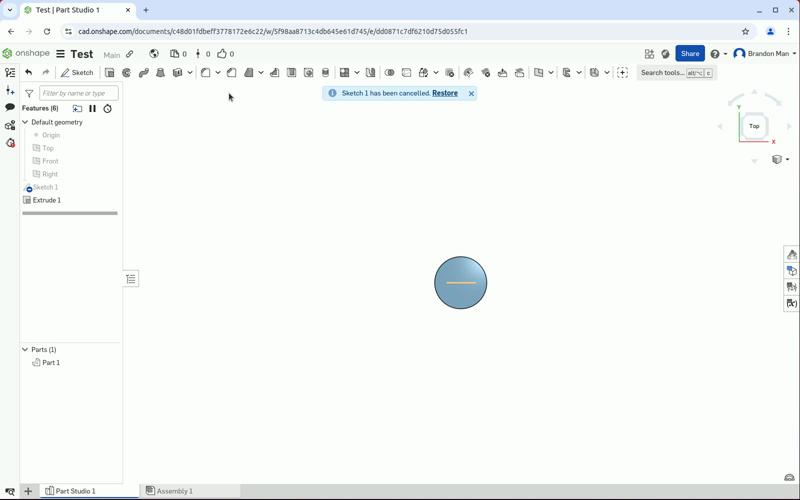
mouse_move(73, 352)
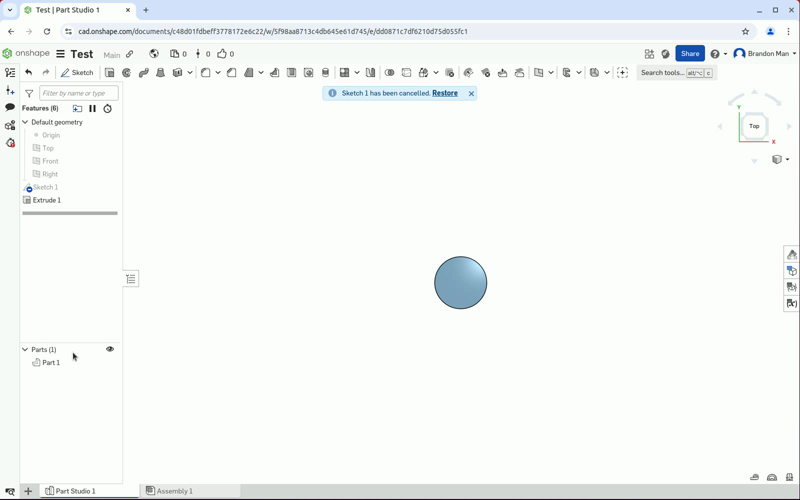
key(y)
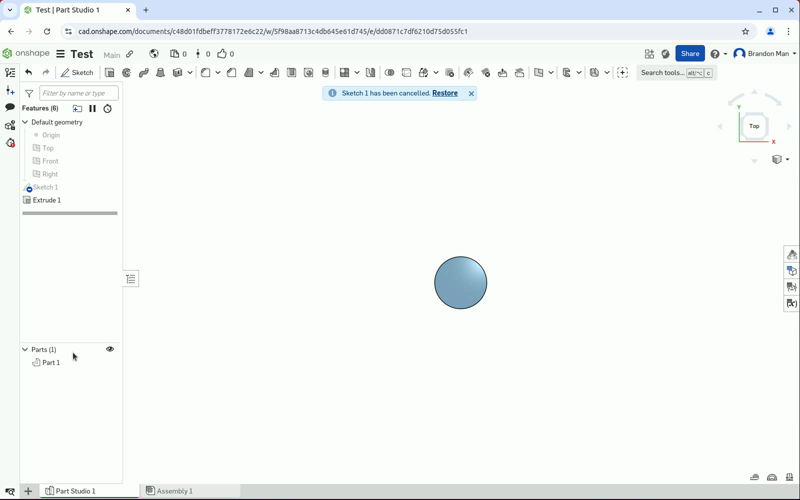
key(shift+p)
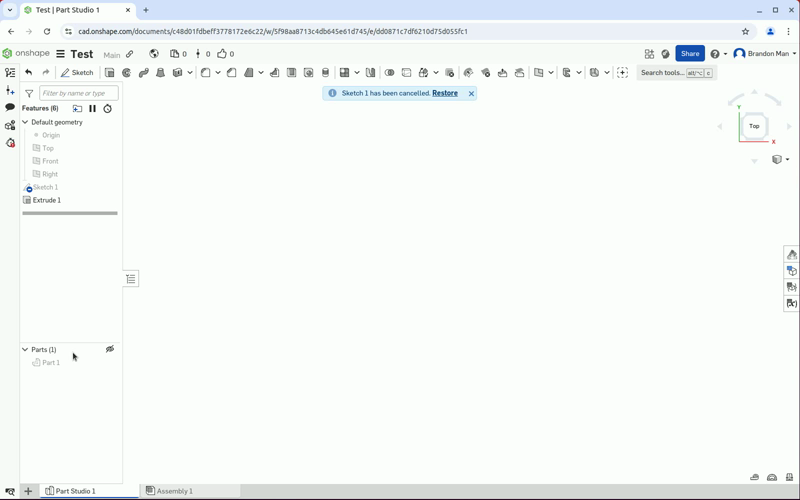
key(space)
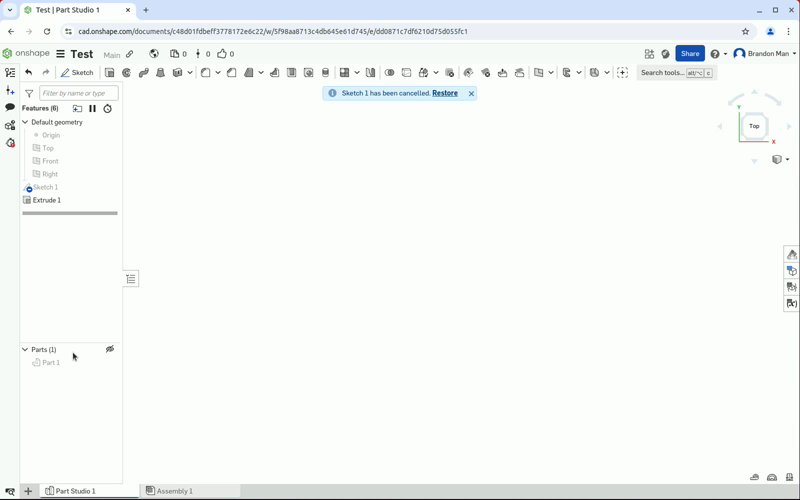
key_down(shift)
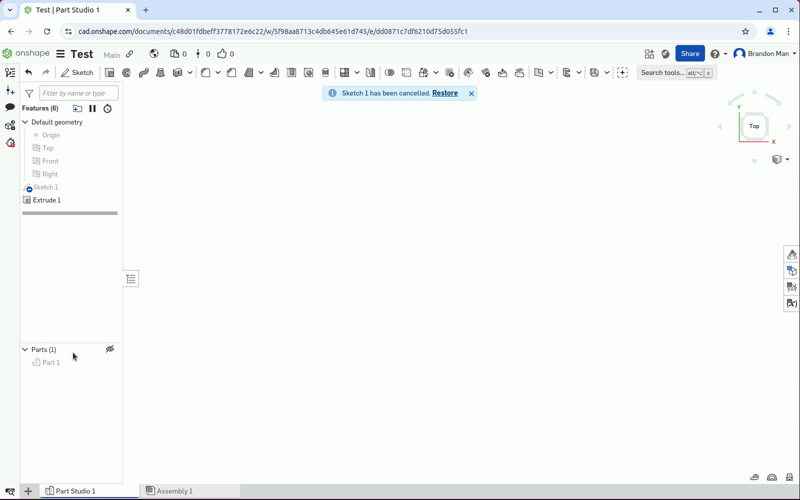
key(up)
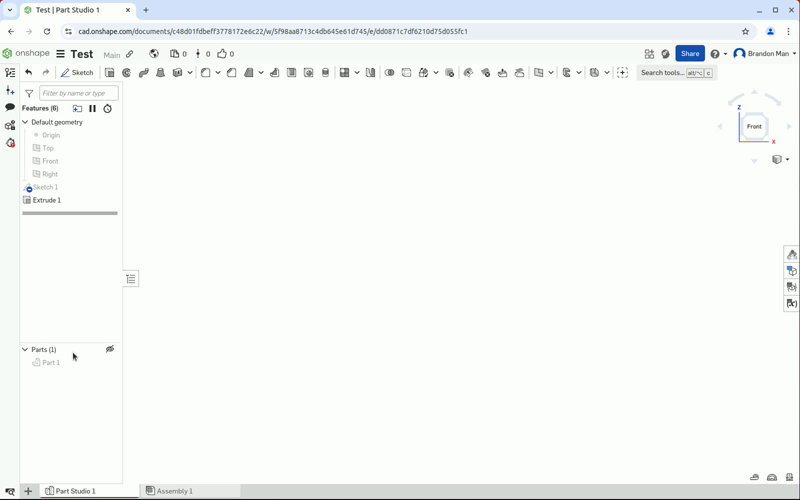
key_up(shift)
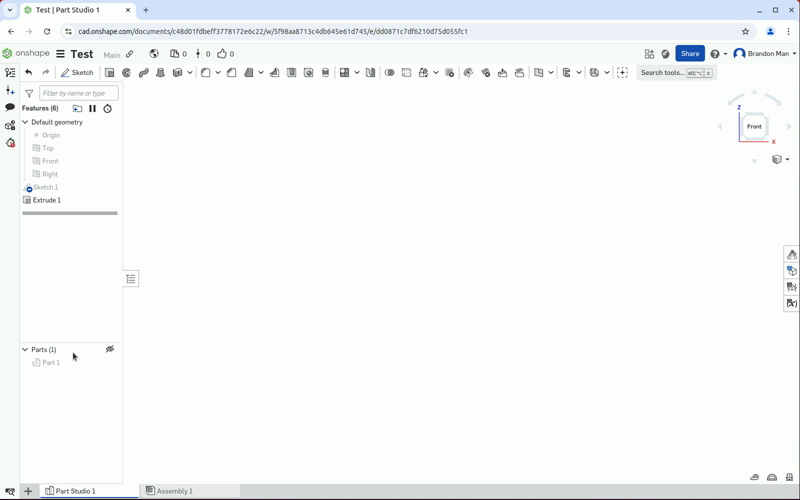
key(space)
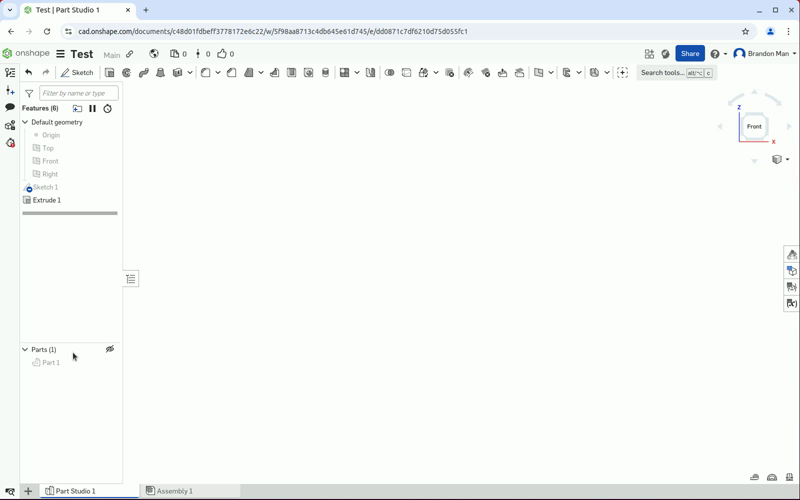
key_down(shift)
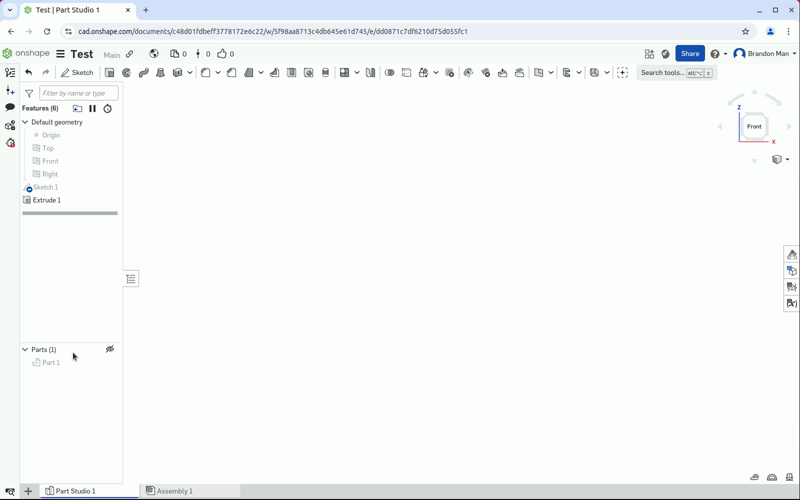
key(left)
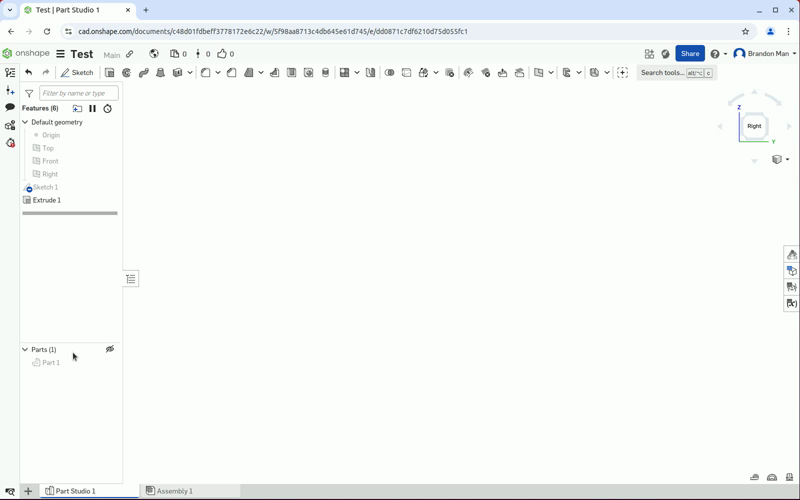
key_up(shift)
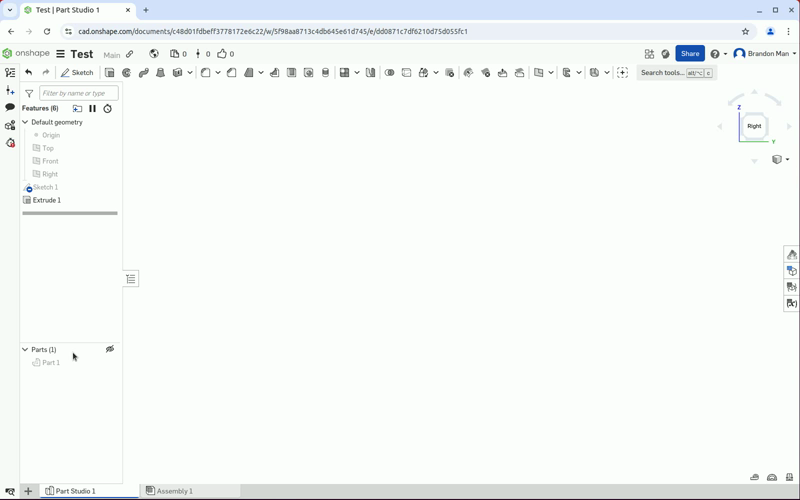
mouse_move(73, 352)
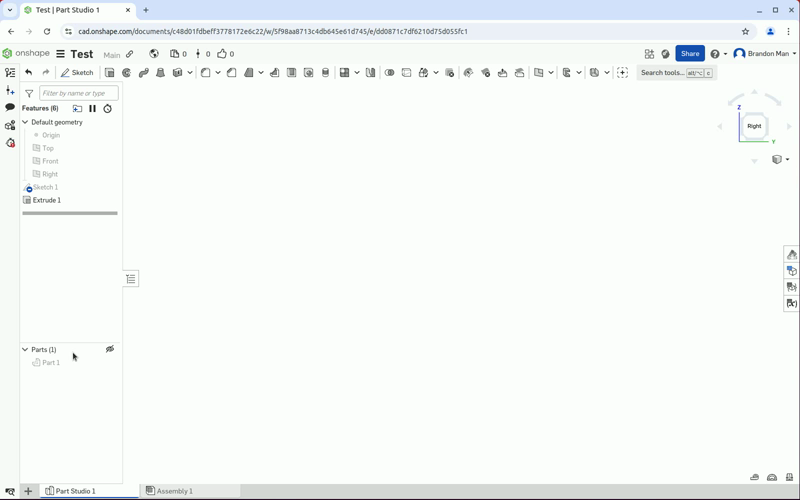
key(shift+y)
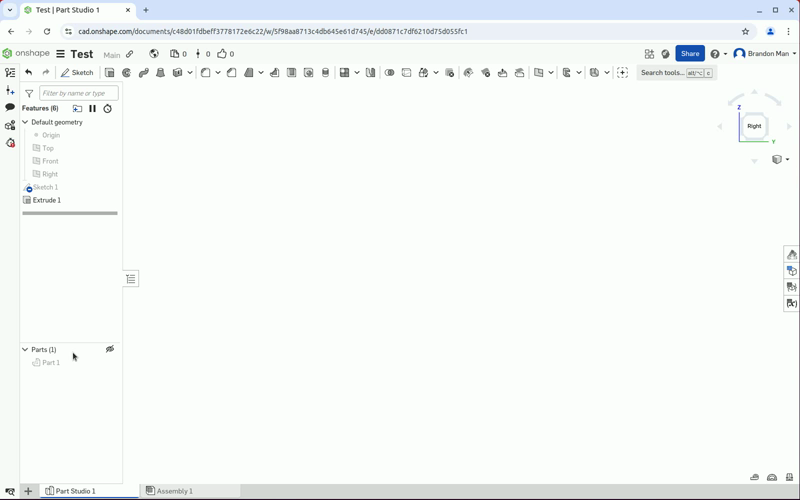
key(shift+s)
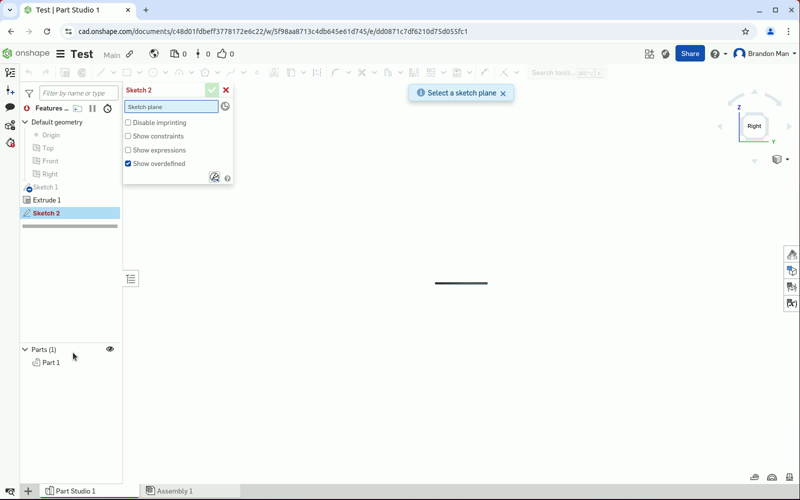
mouse_move(73, 176)
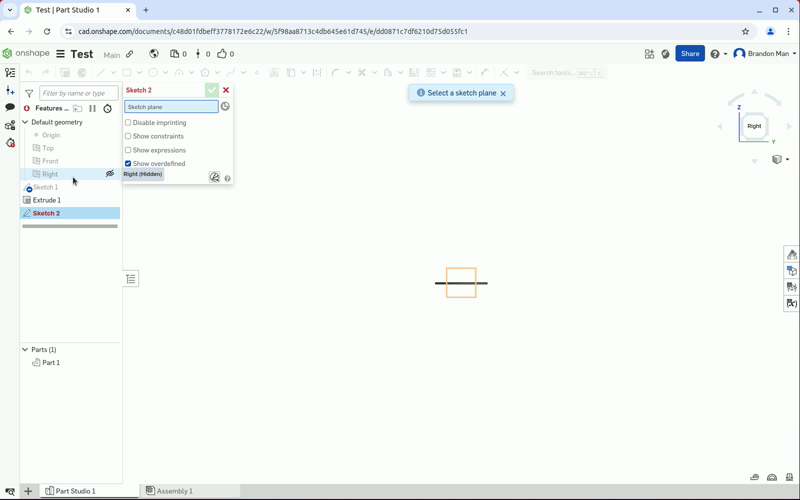
click(73, 176)
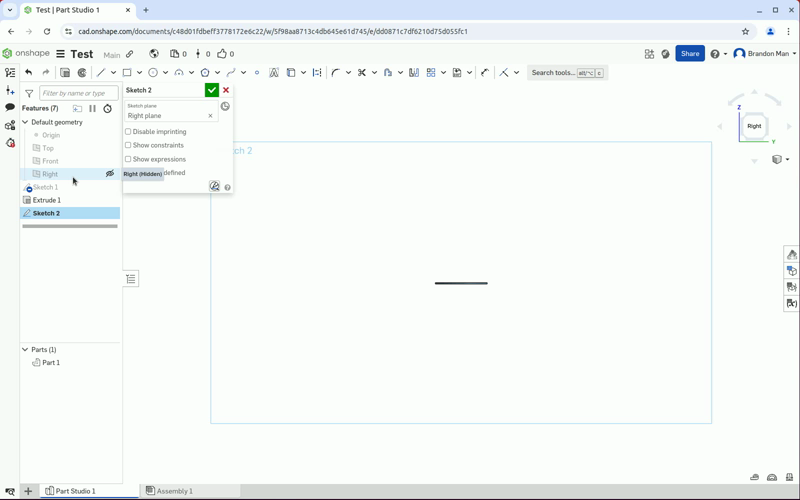
mouse_move(73, 352)
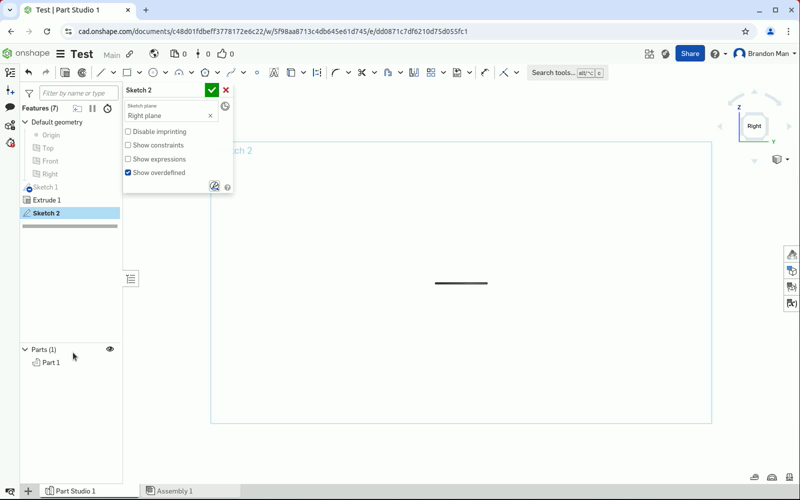
key(y)
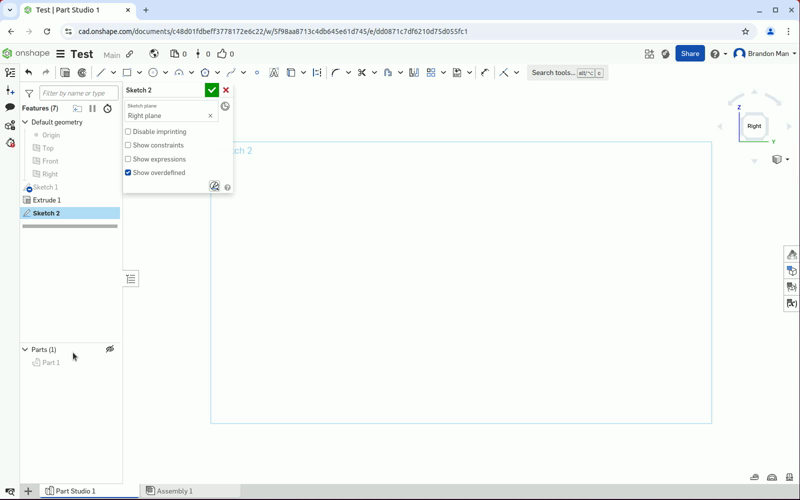
key(l)
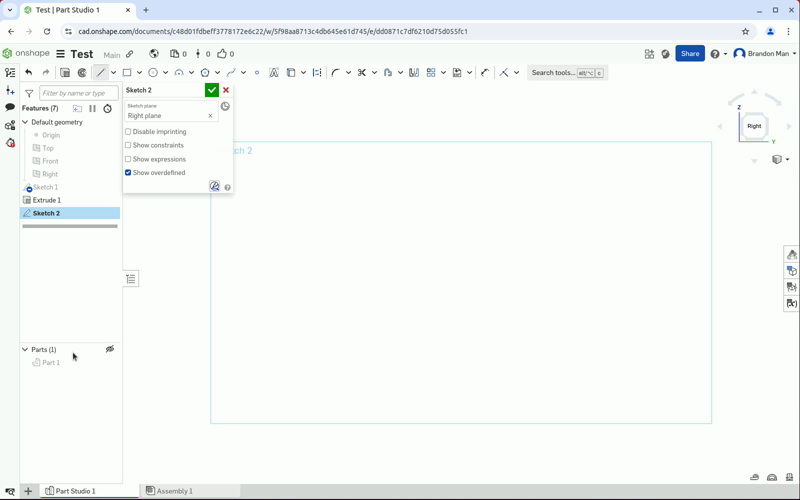
key_down(shift)
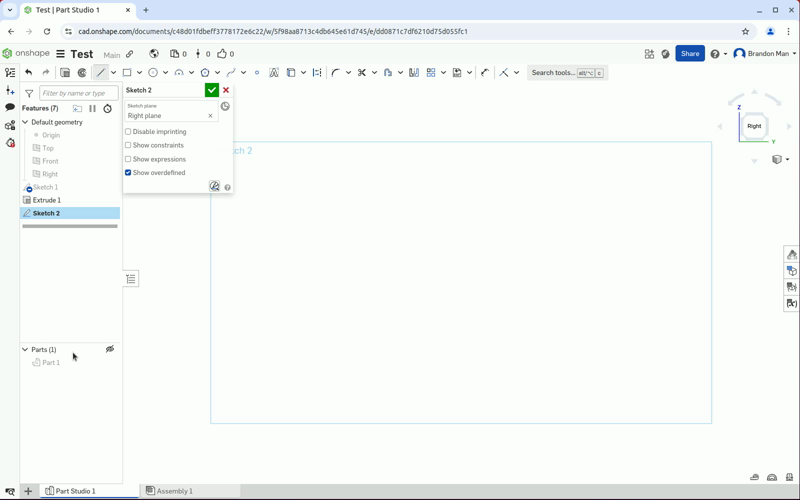
mouse_move(458, 282)
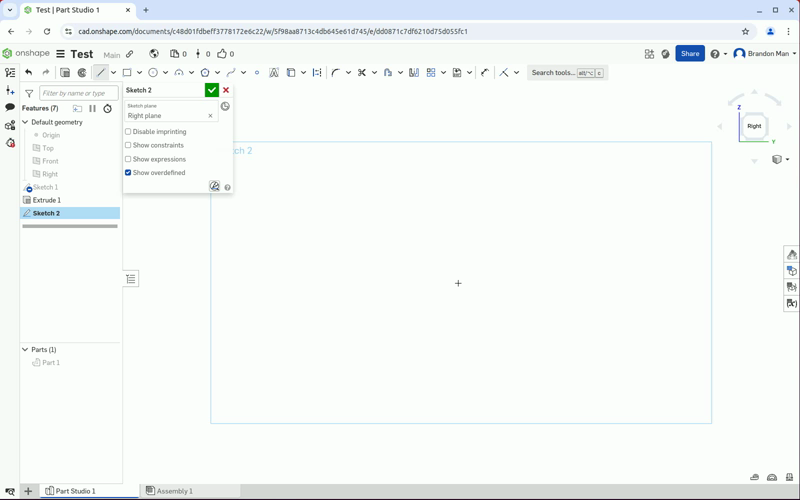
click(458, 282)
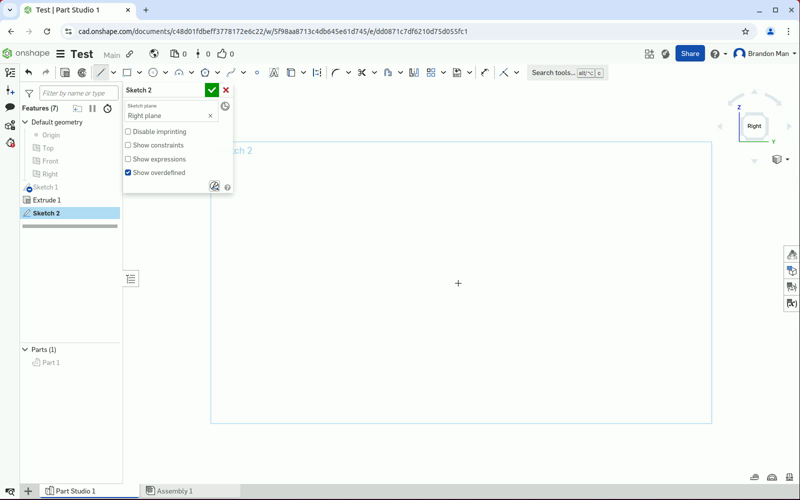
key_up(shift)
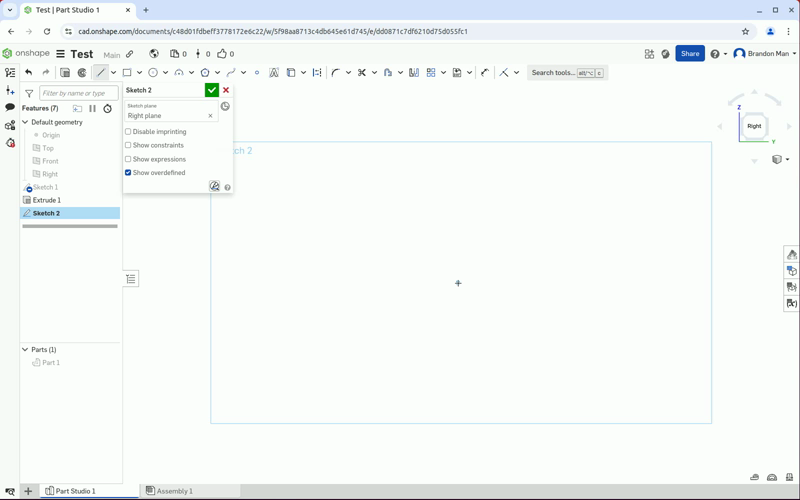
key_down(shift)
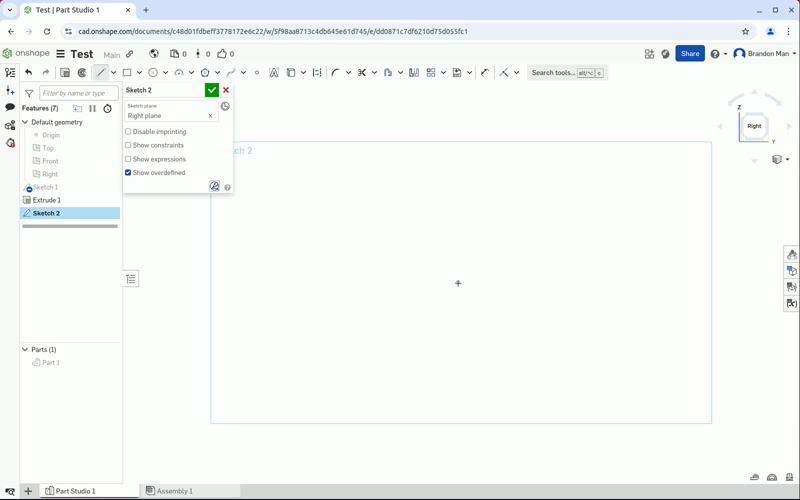
mouse_move(488, 282)
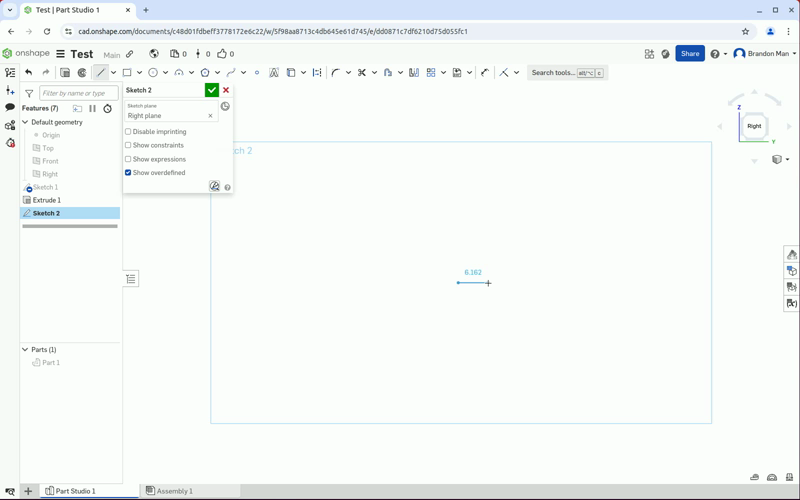
mouse_move(464, 282)
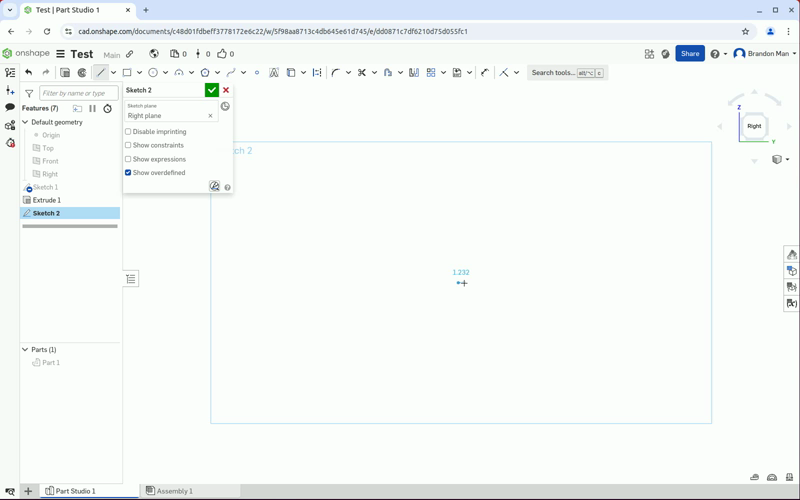
scroll(6)
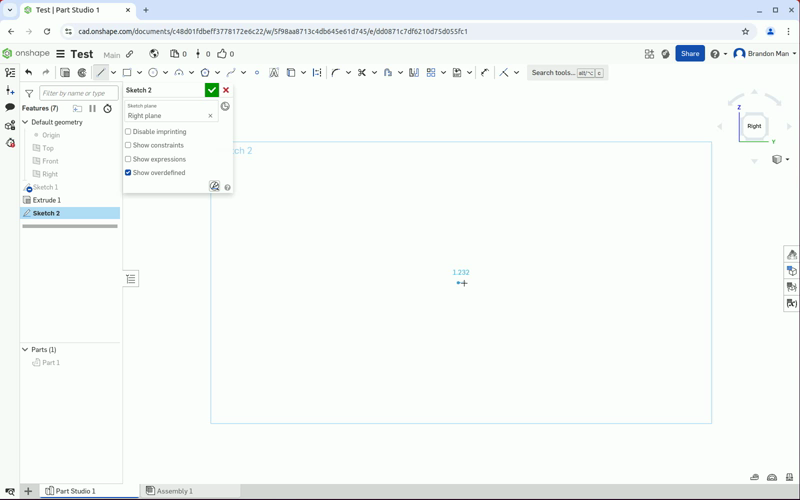
scroll(6)
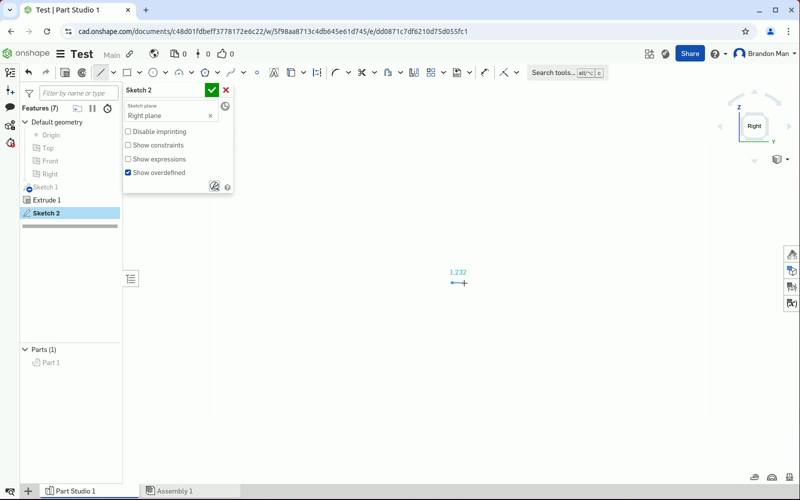
scroll(6)
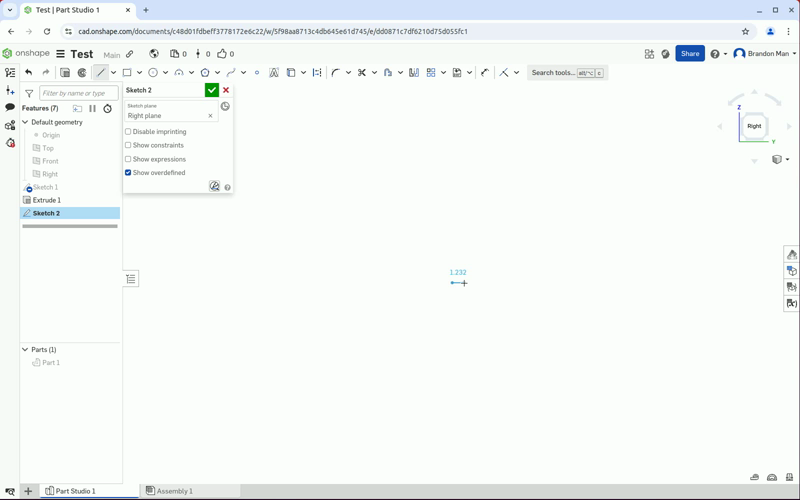
scroll(6)
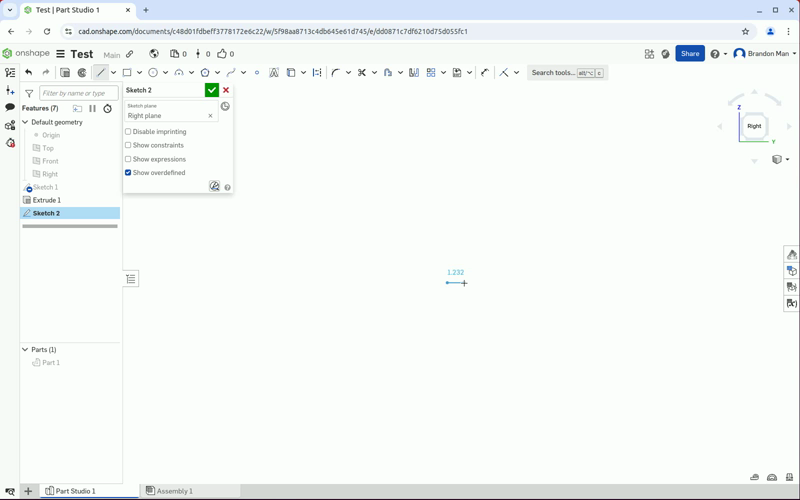
scroll(6)
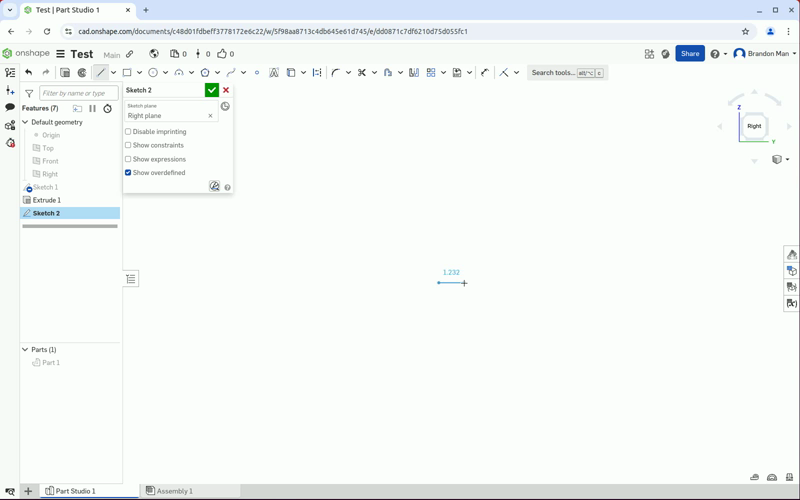
scroll(6)
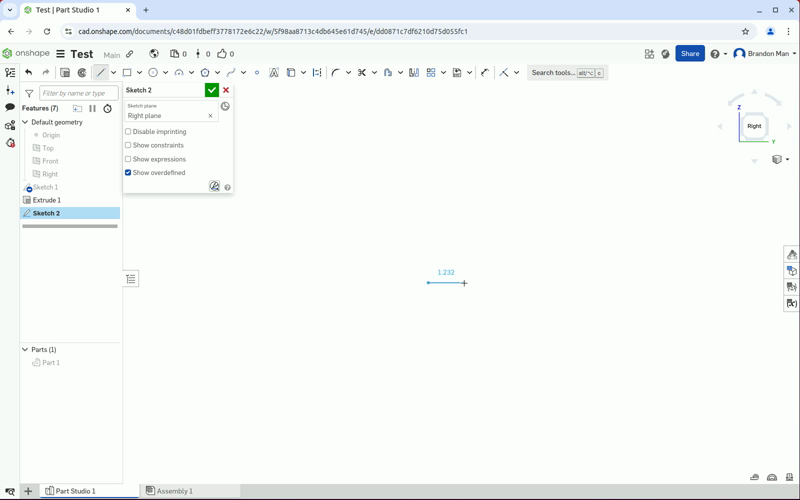
scroll(6)
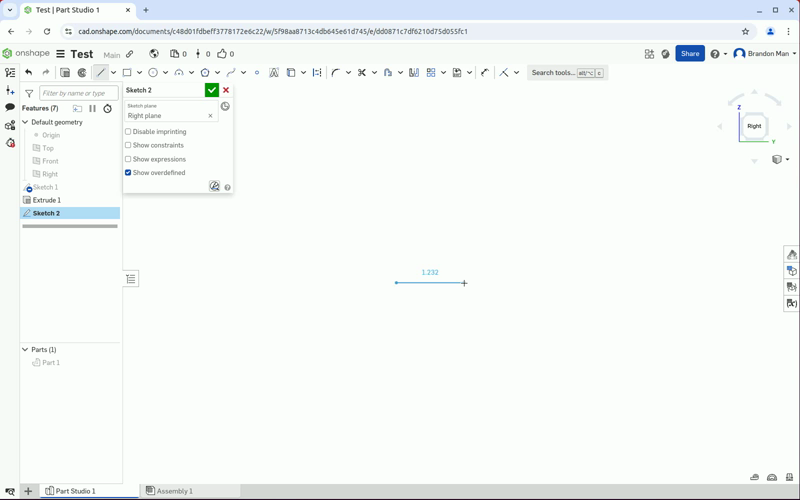
click(464, 282)
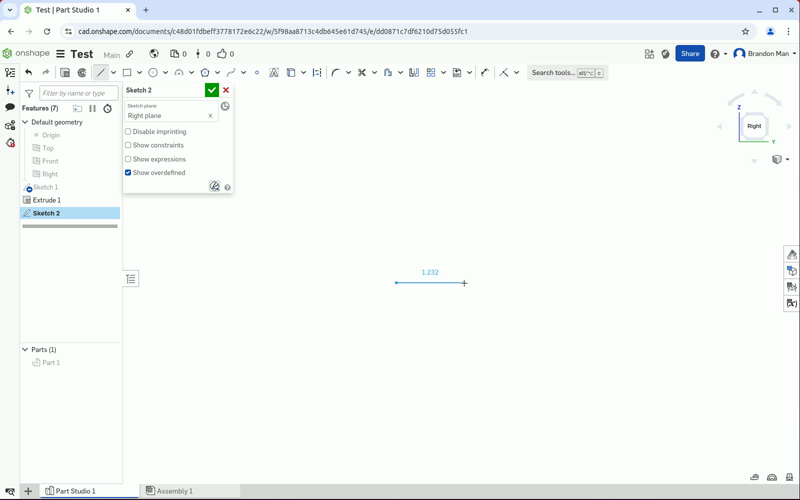
scroll(-6)
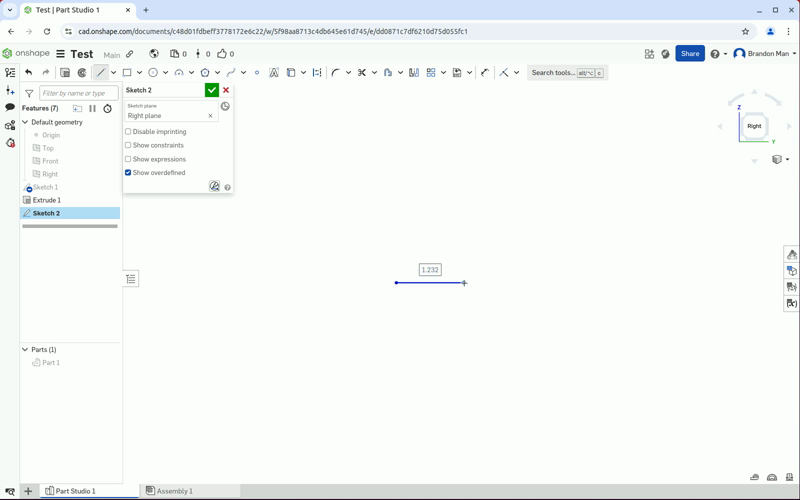
scroll(-6)
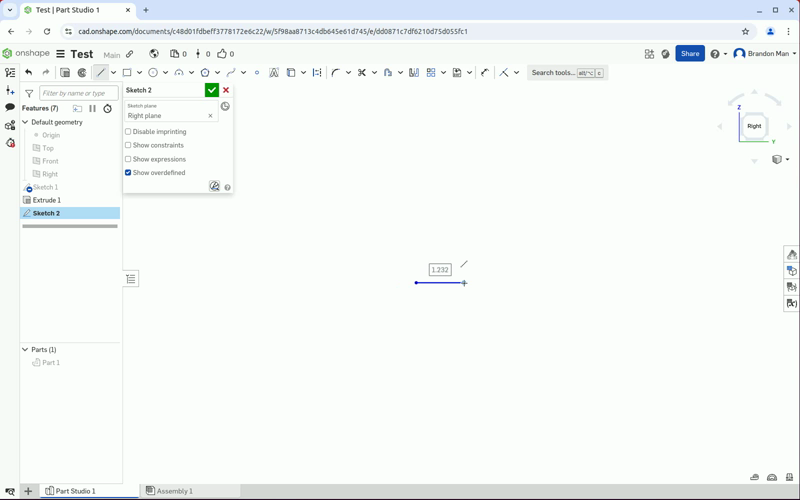
scroll(-6)
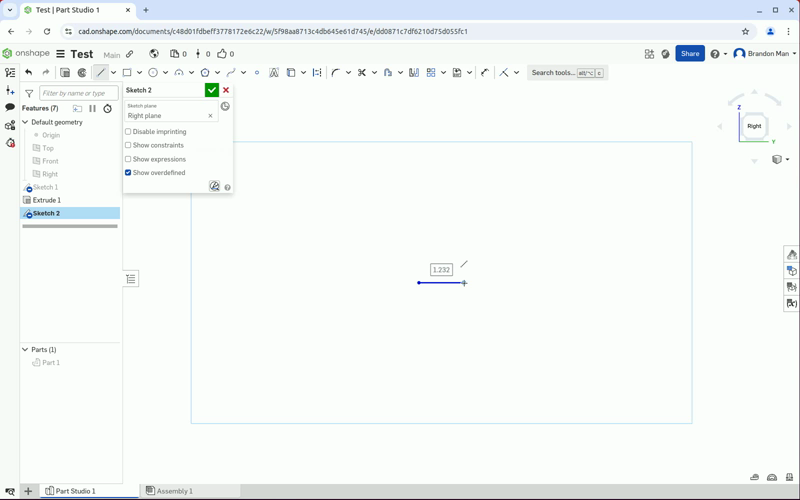
scroll(-6)
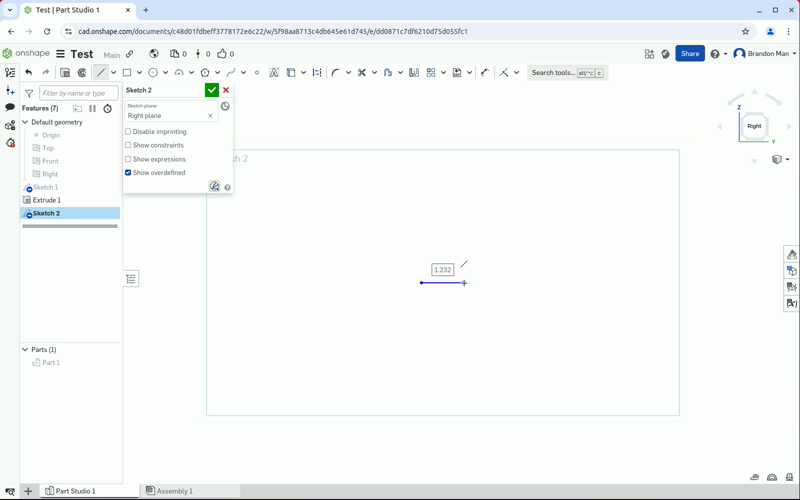
scroll(-6)
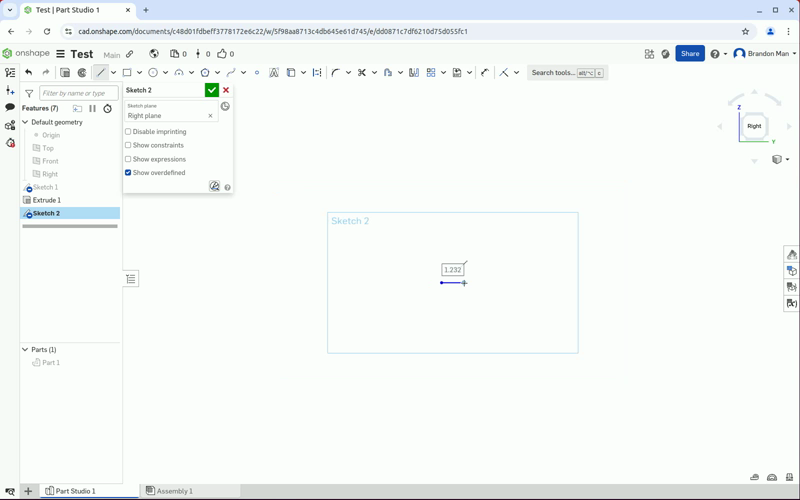
scroll(-6)
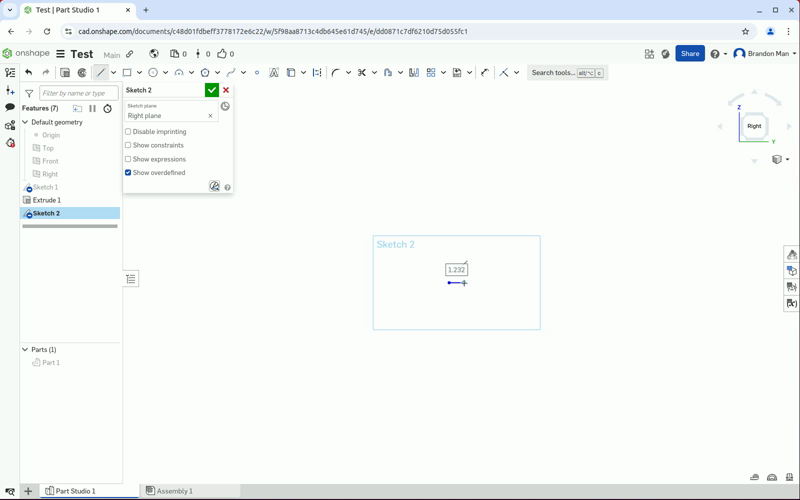
scroll(-6)
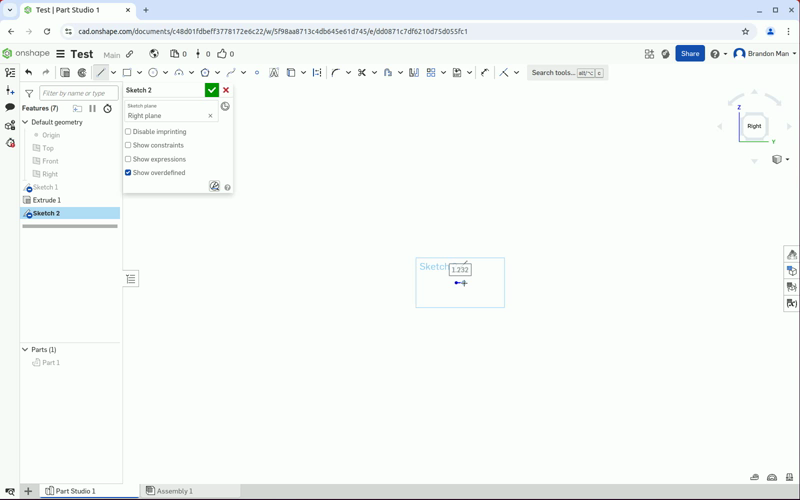
key_up(shift)
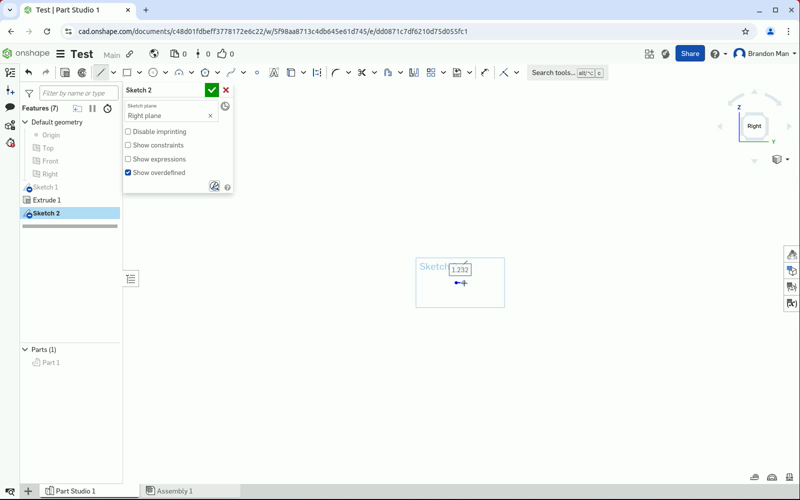
key_down(shift)
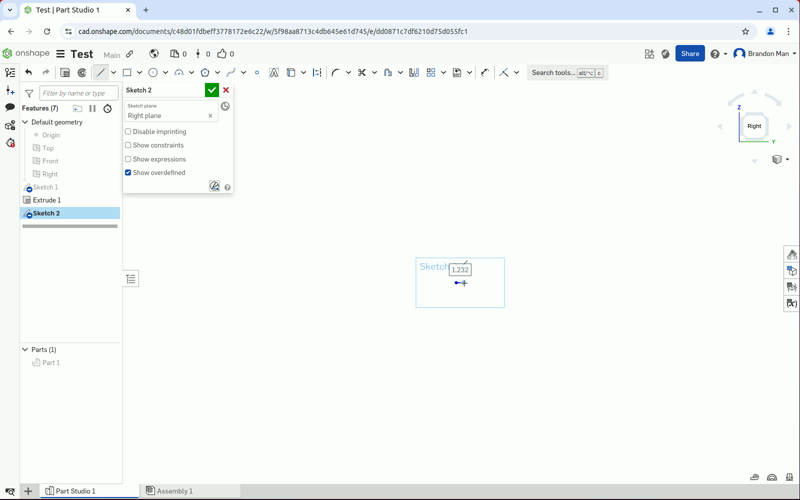
mouse_move(494, 282)
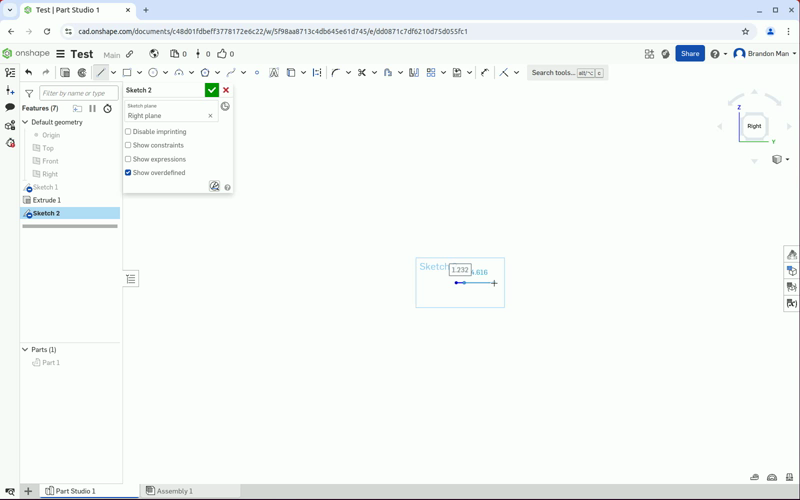
mouse_move(464, 265)
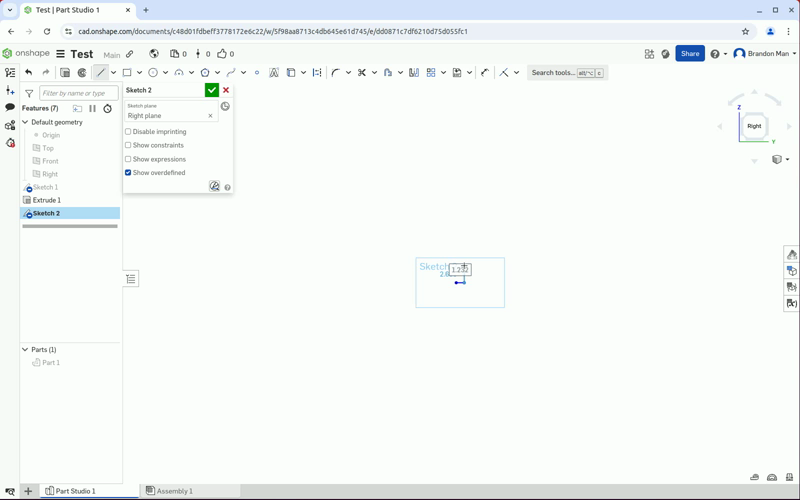
click(464, 265)
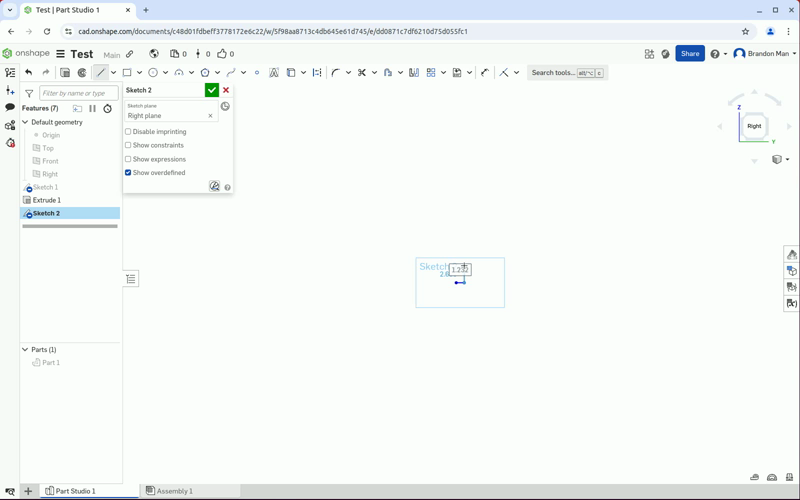
key_up(shift)
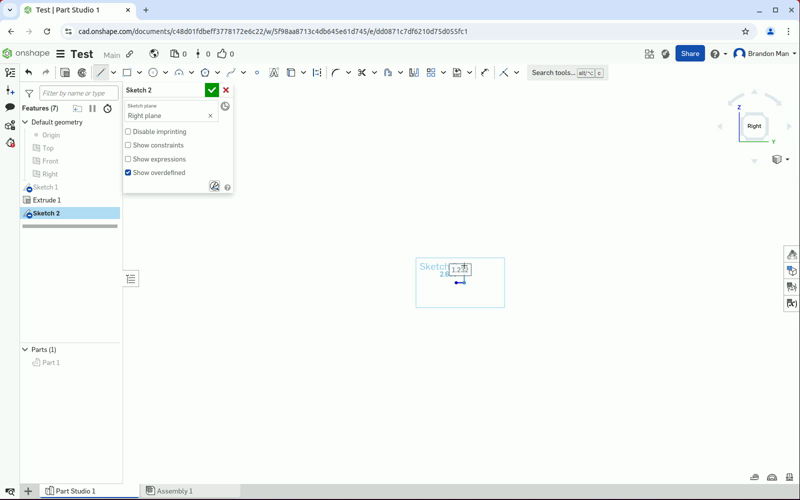
key(esc)
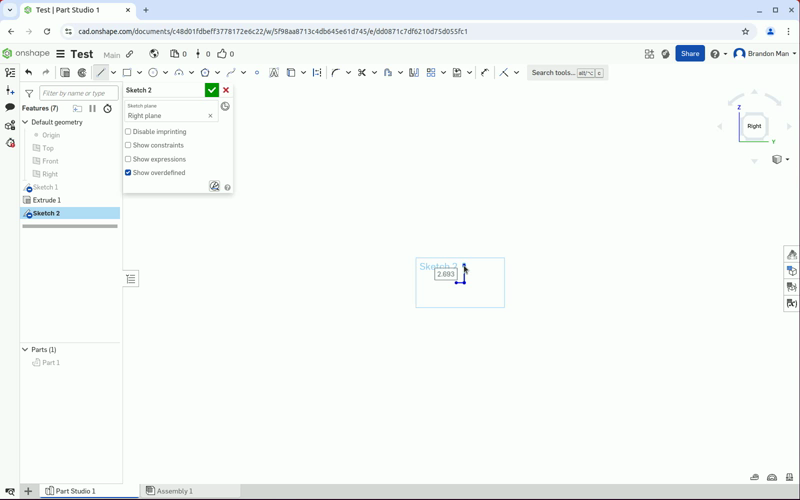
key(a)
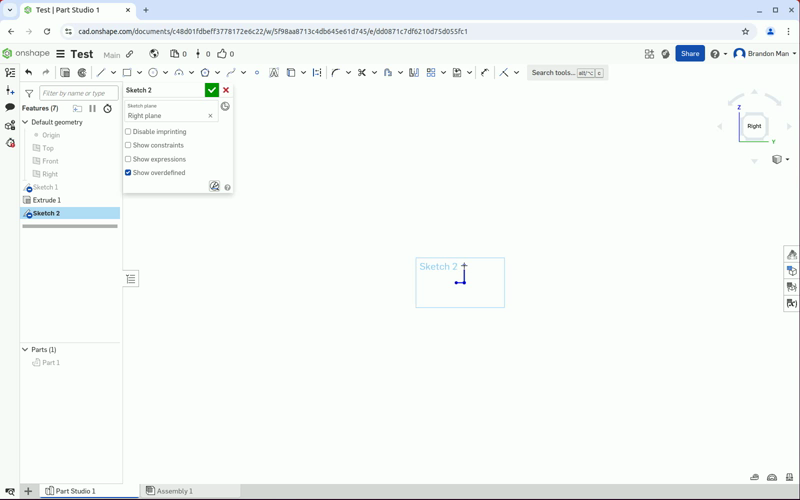
mouse_move(464, 265)
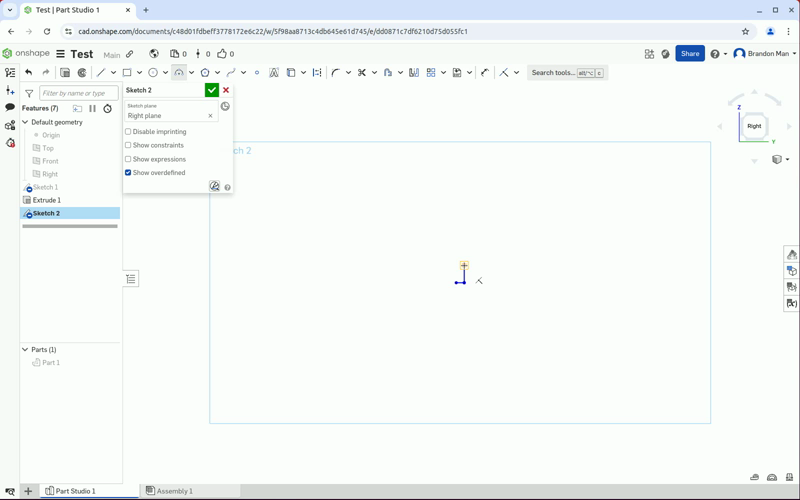
click(464, 265)
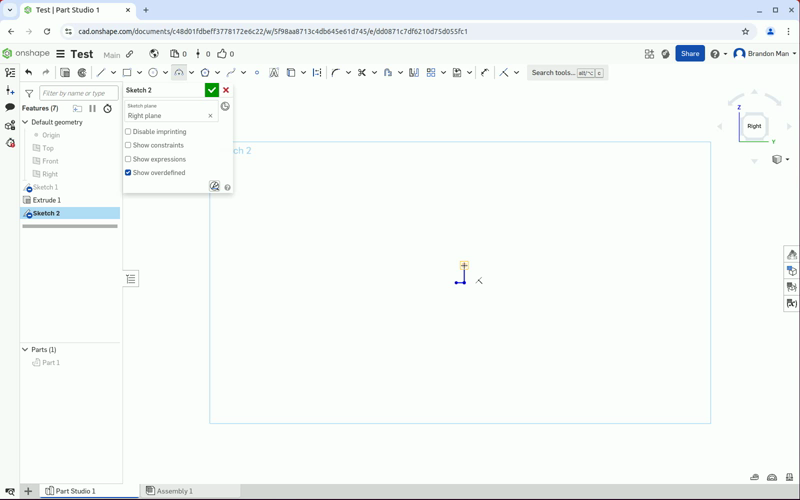
key_down(shift)
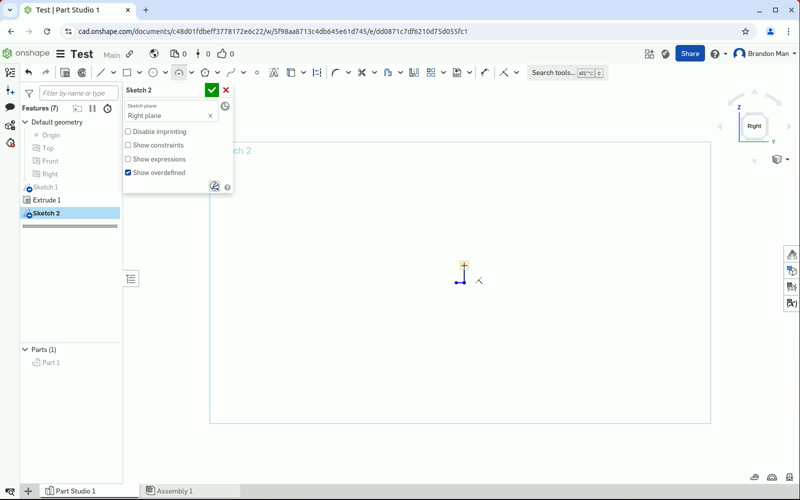
mouse_move(458, 264)
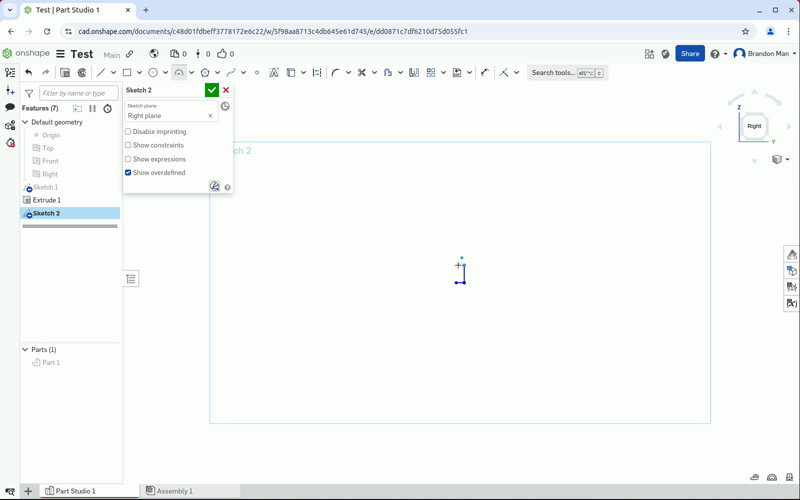
scroll(6)
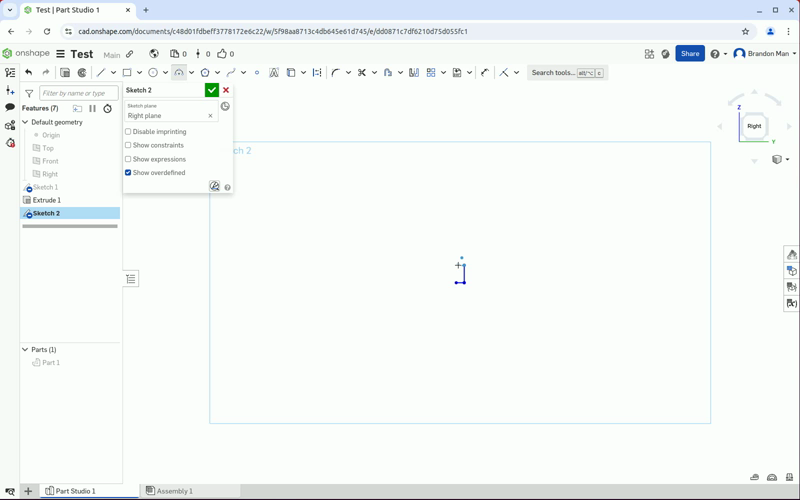
scroll(6)
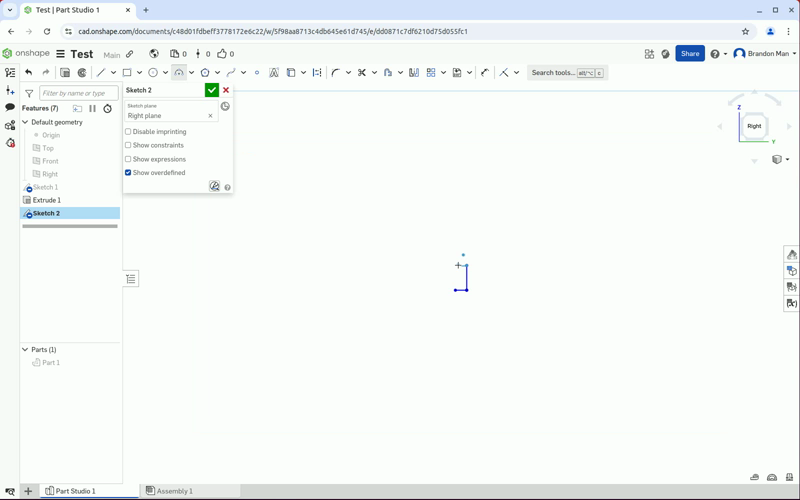
scroll(6)
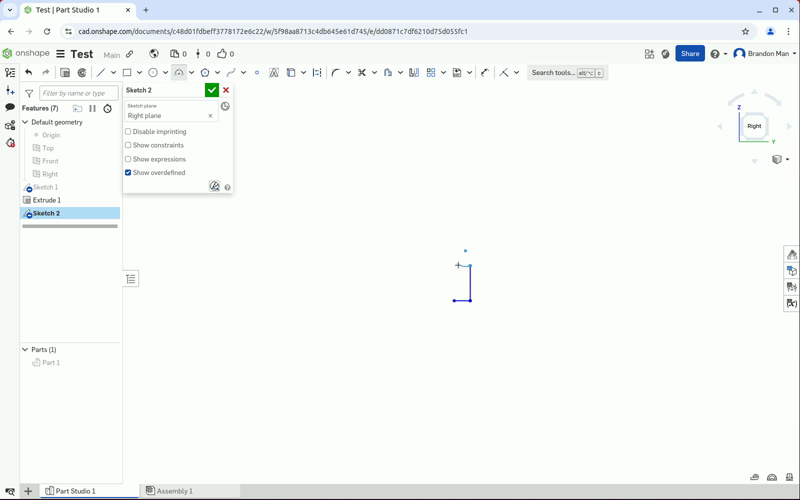
scroll(6)
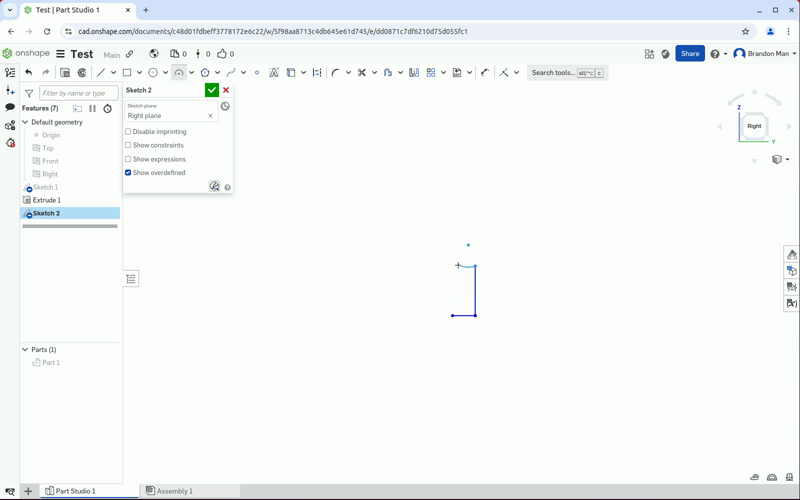
scroll(6)
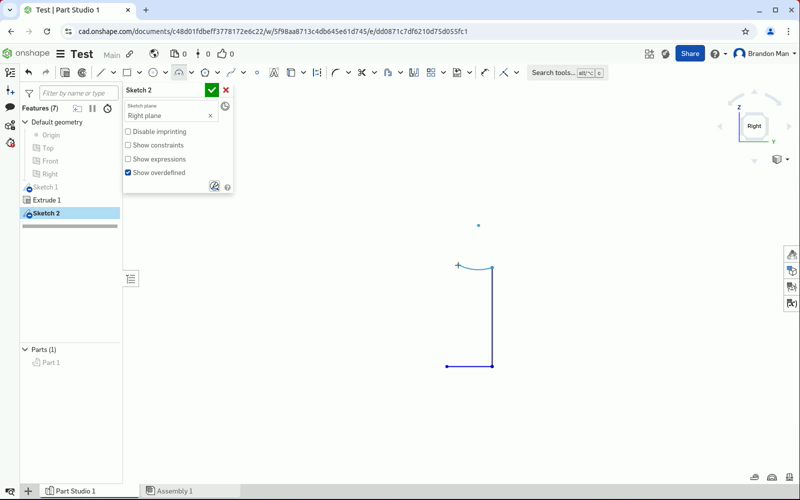
scroll(6)
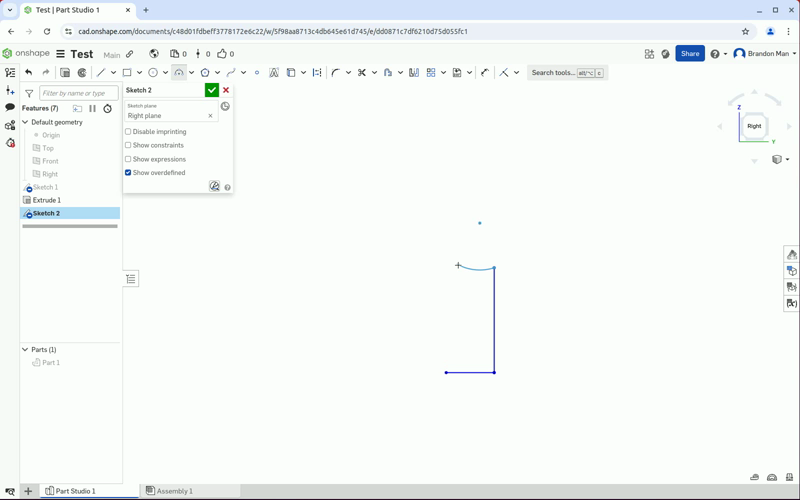
scroll(6)
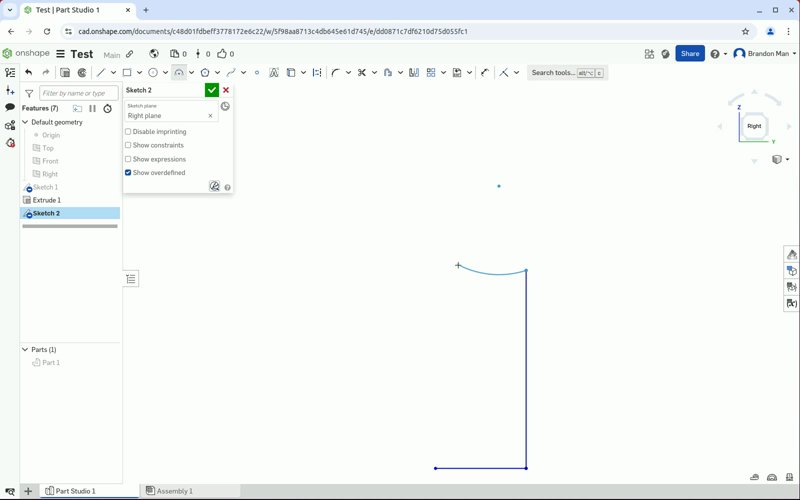
click(458, 264)
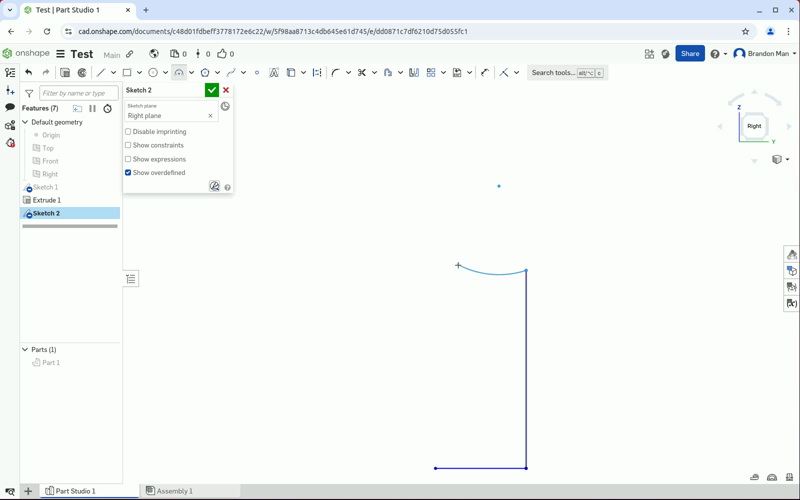
scroll(-6)
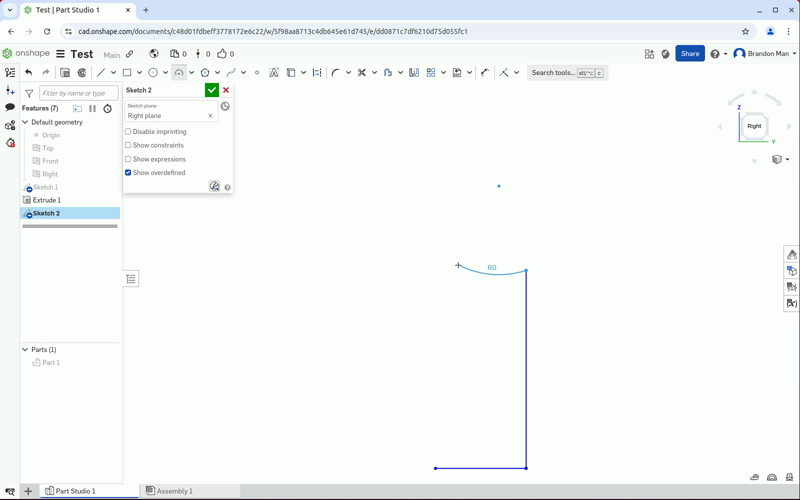
scroll(-6)
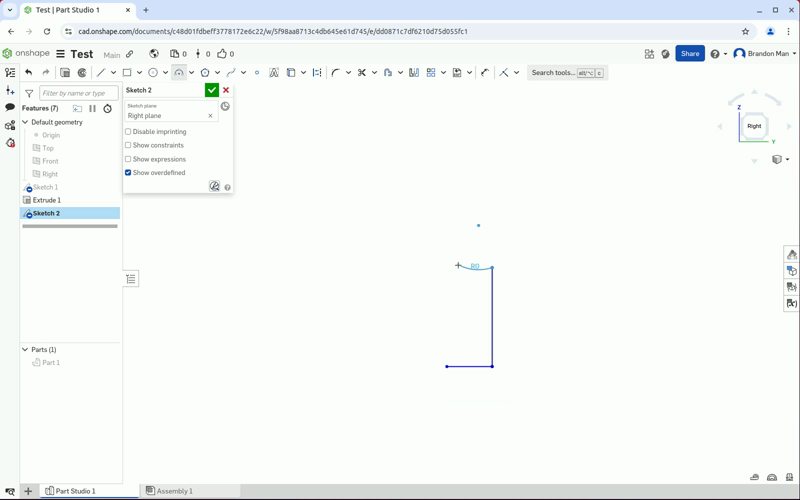
scroll(-6)
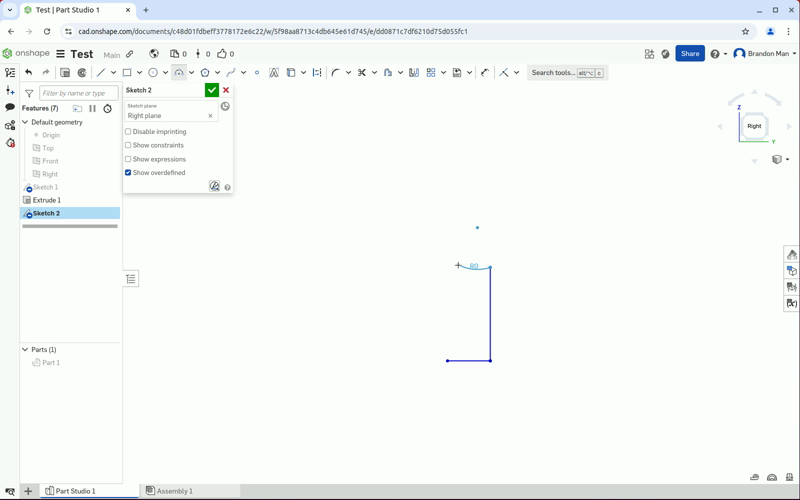
scroll(-6)
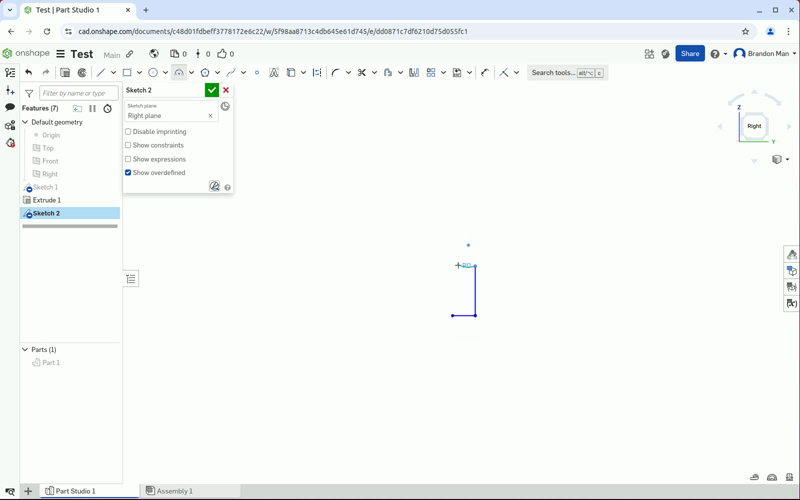
scroll(-6)
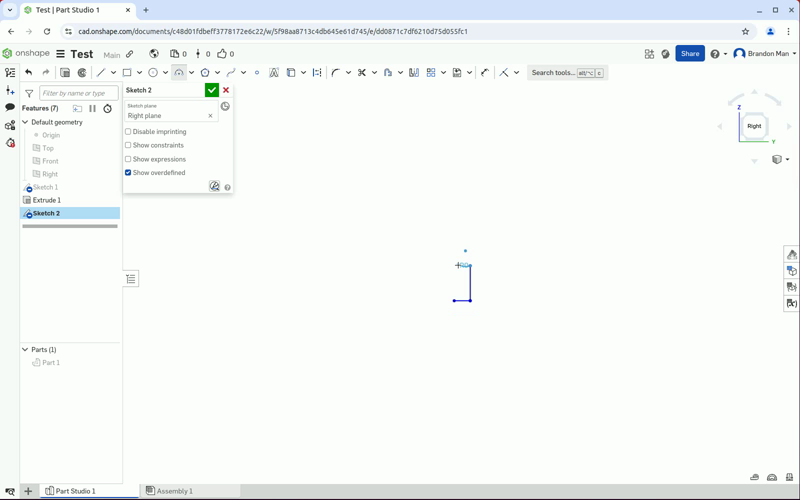
scroll(-6)
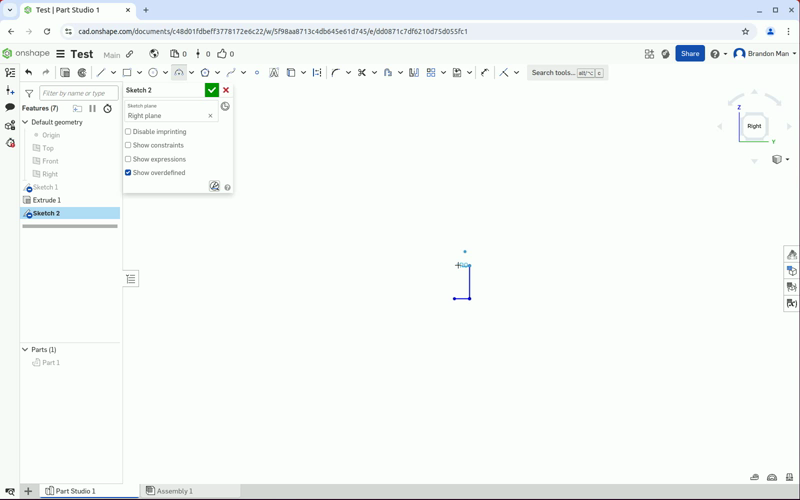
scroll(-6)
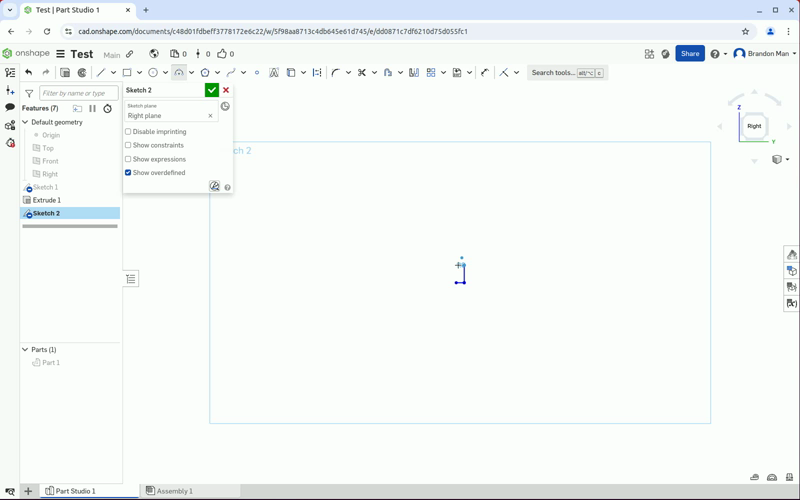
mouse_move(461, 262)
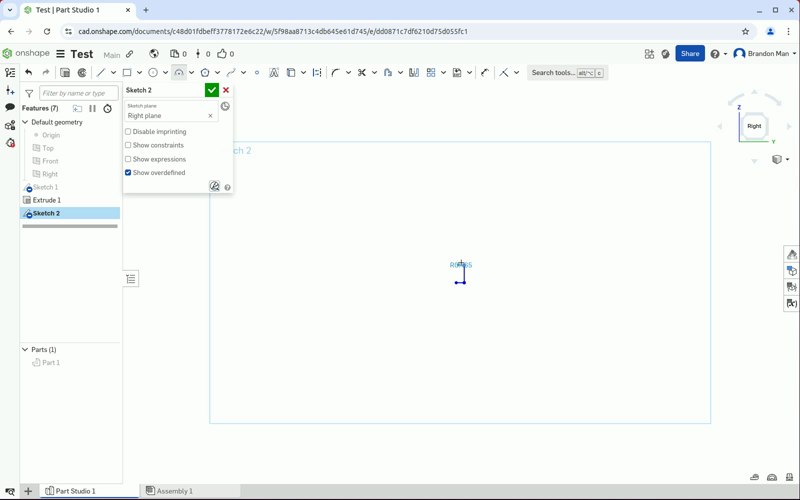
scroll(6)
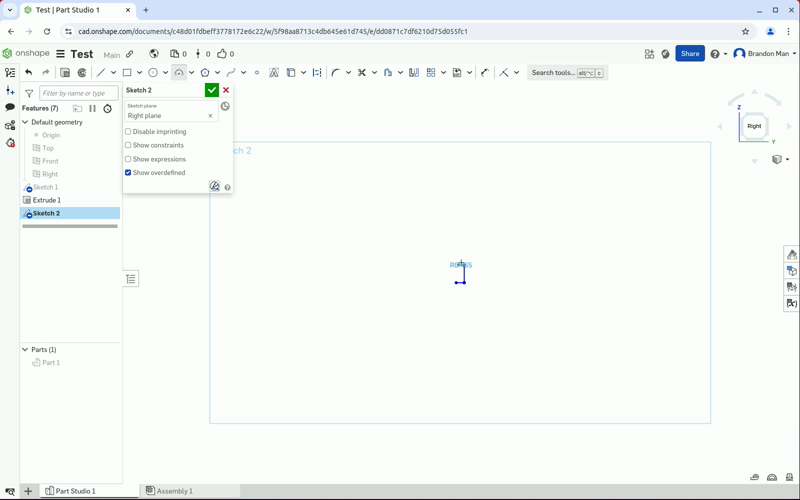
scroll(6)
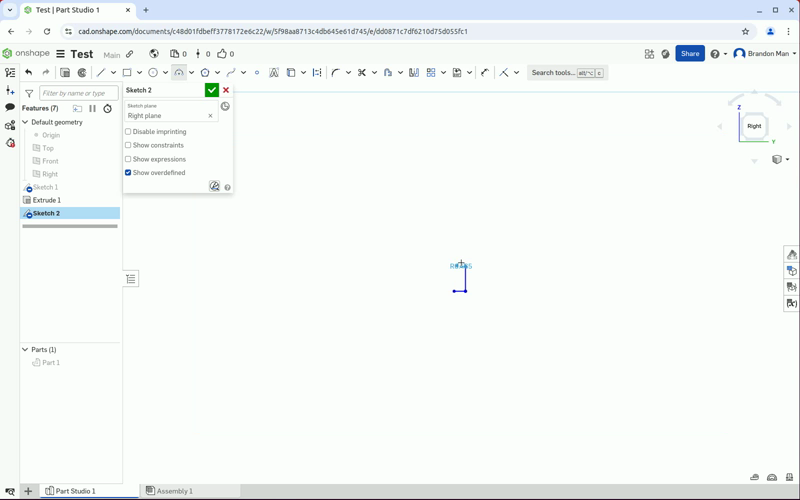
scroll(6)
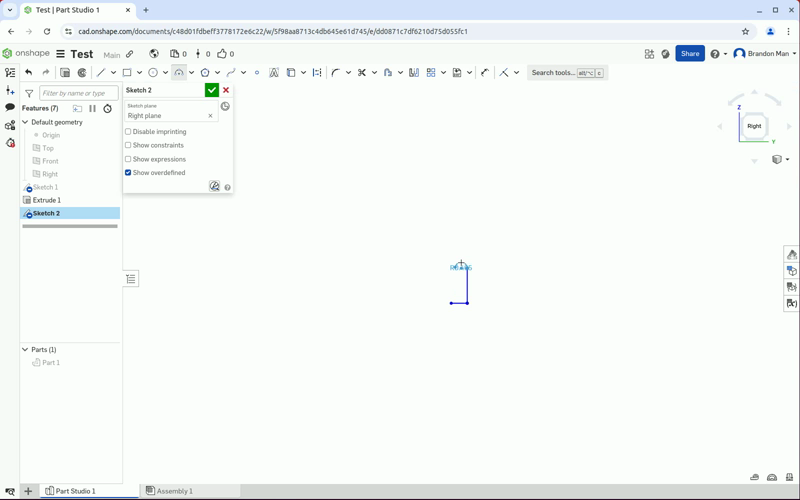
scroll(6)
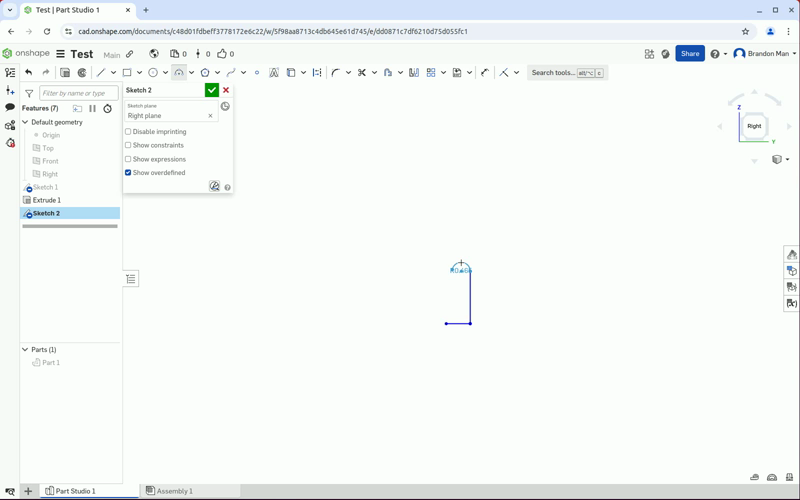
scroll(6)
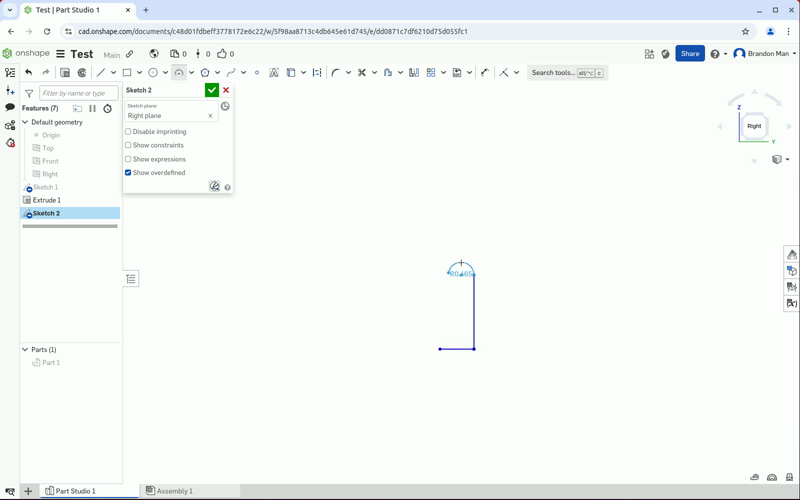
scroll(6)
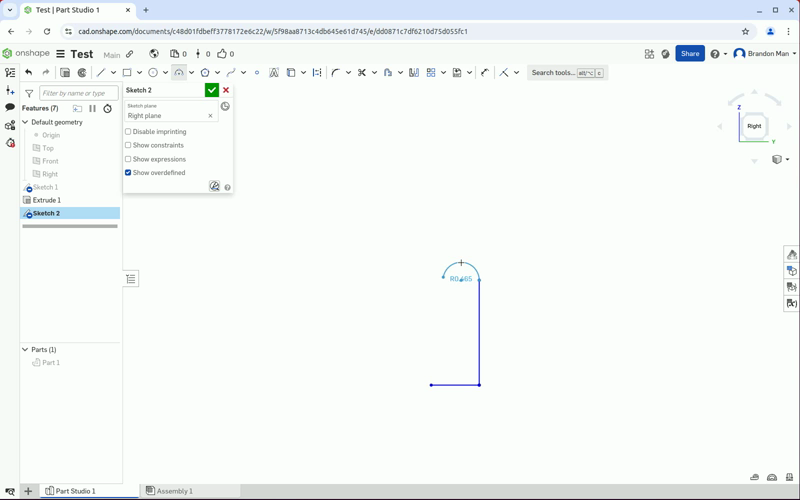
scroll(6)
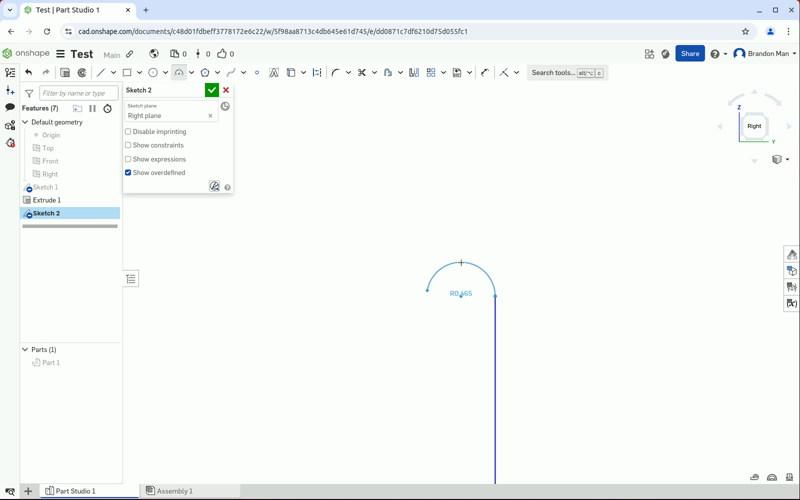
click(461, 262)
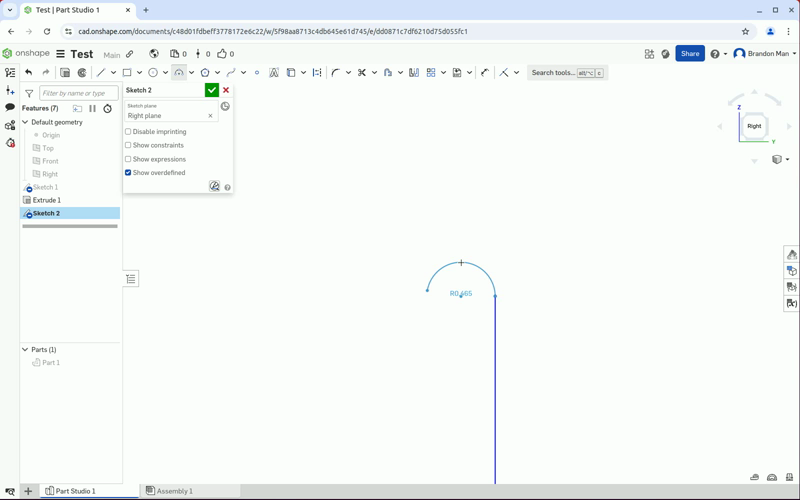
scroll(-6)
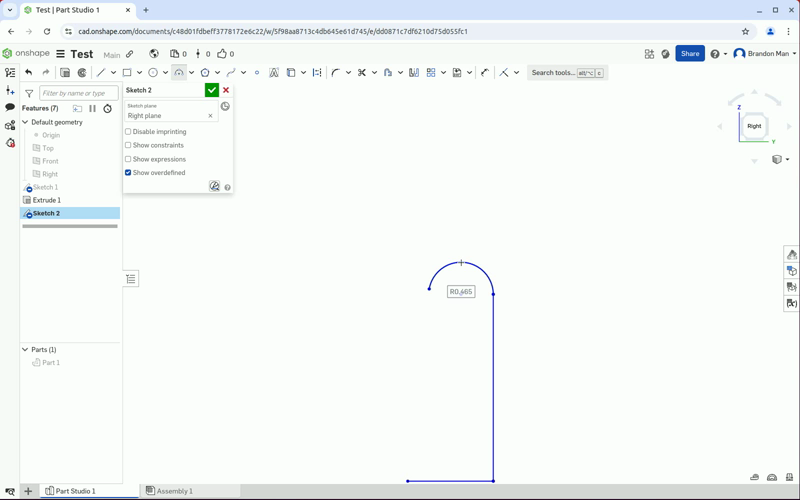
scroll(-6)
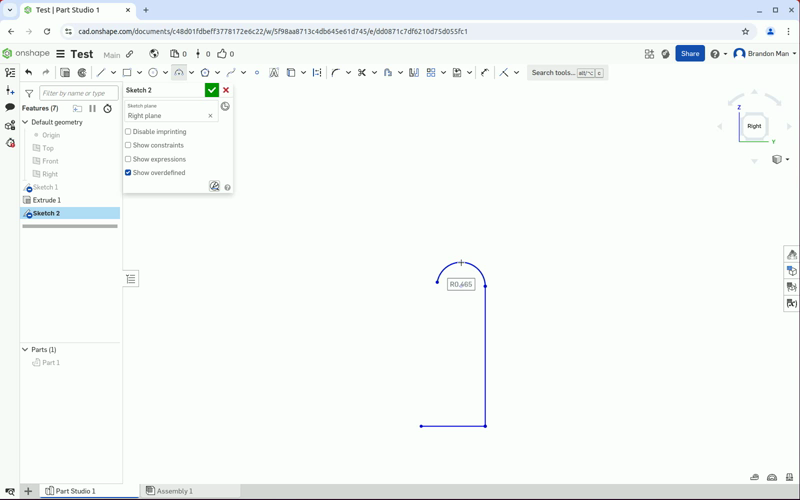
scroll(-6)
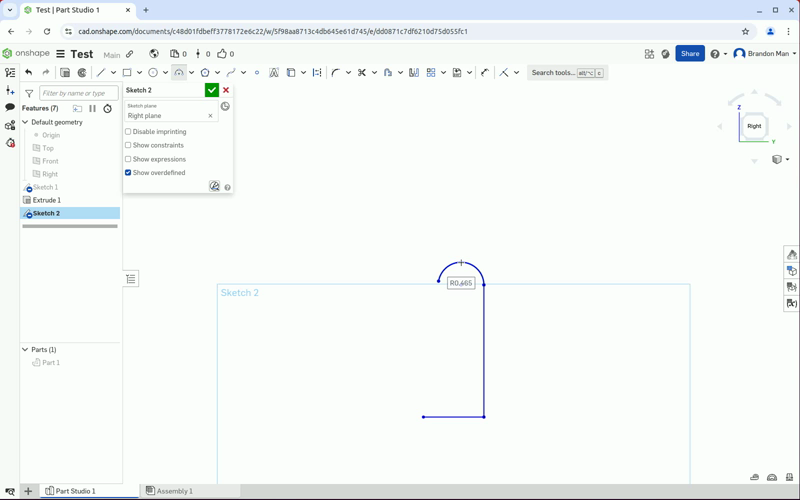
scroll(-6)
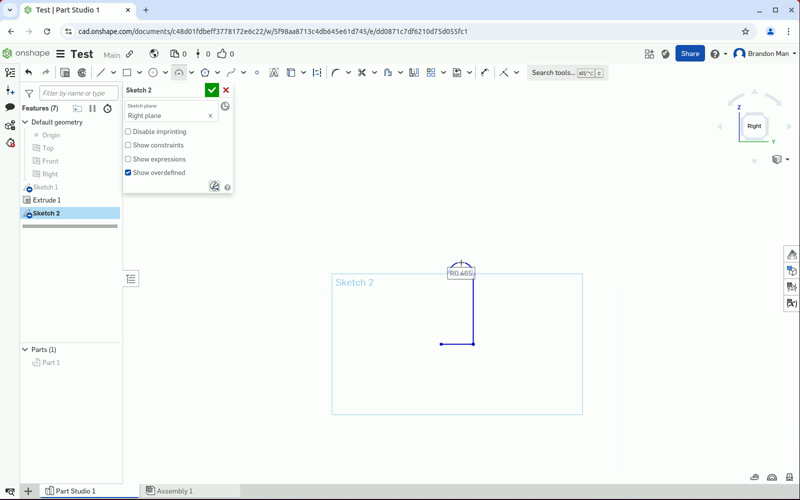
scroll(-6)
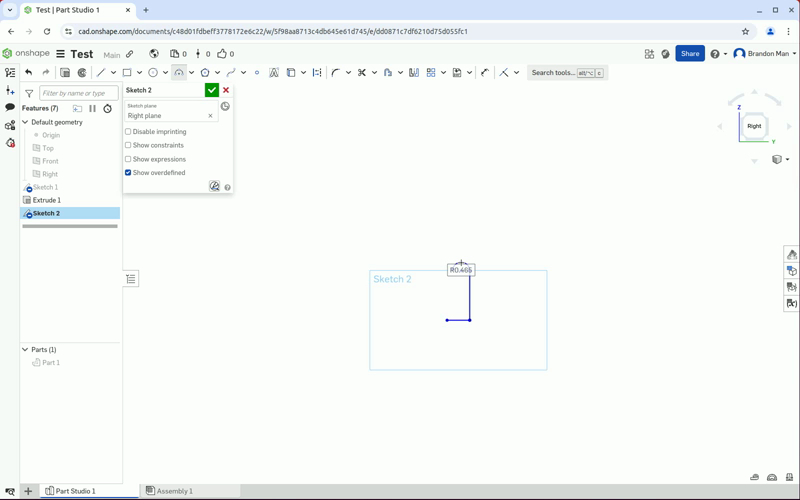
scroll(-6)
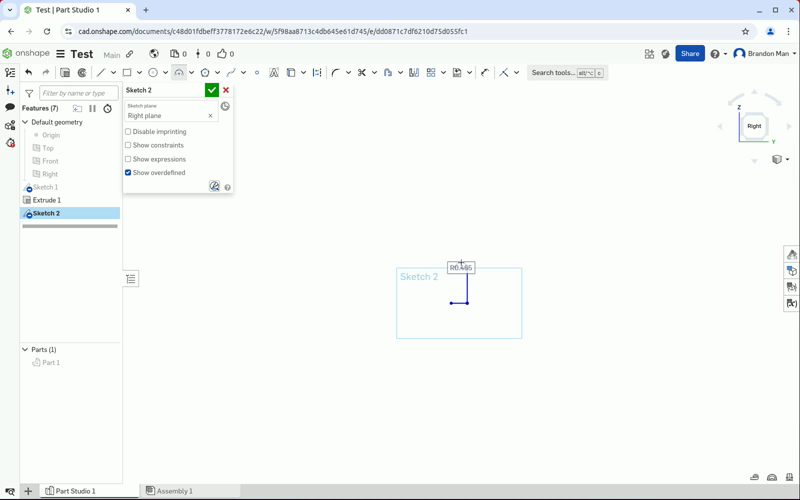
scroll(-6)
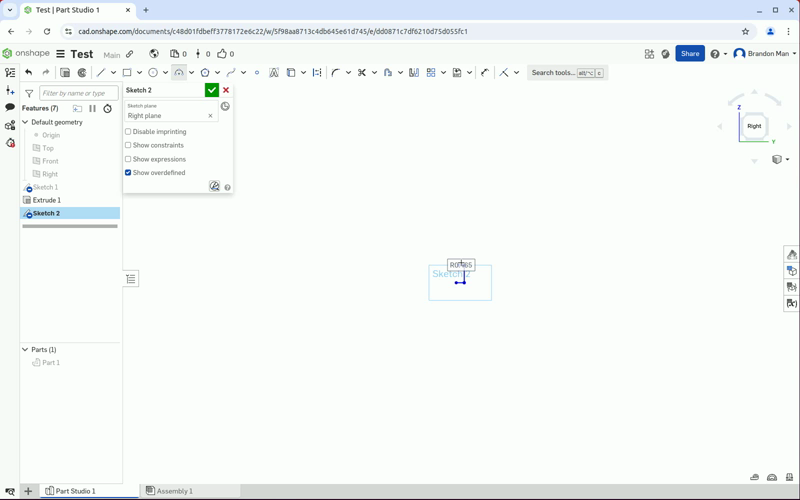
key_up(shift)
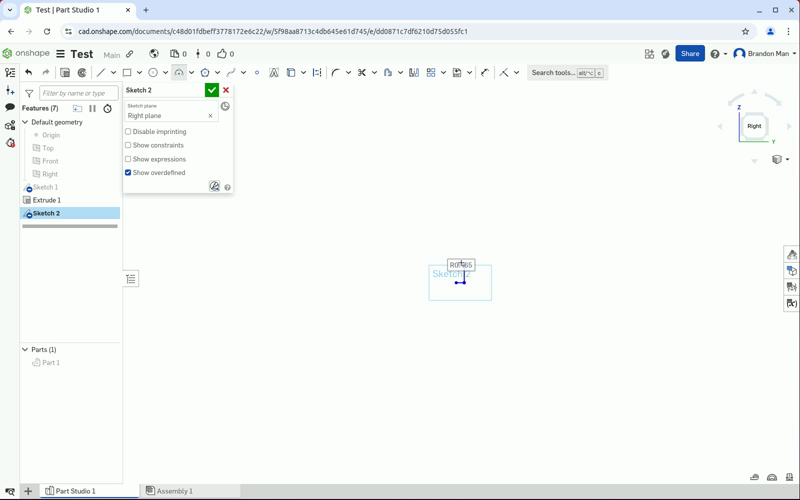
key(esc)
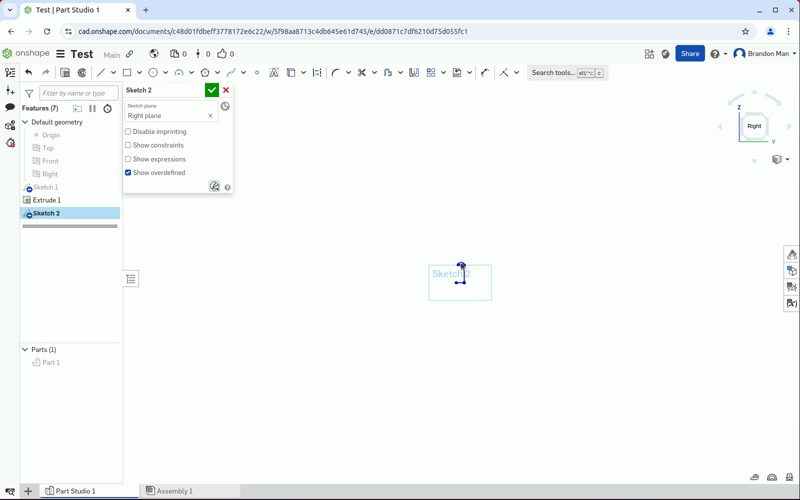
key(l)
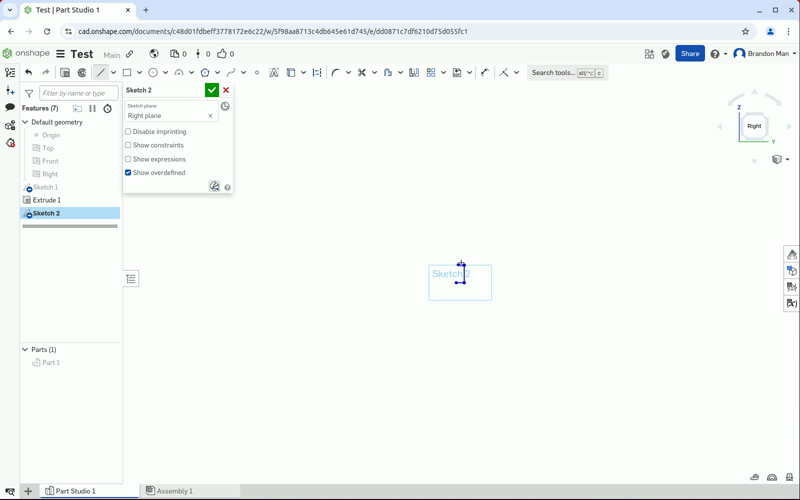
mouse_move(458, 264)
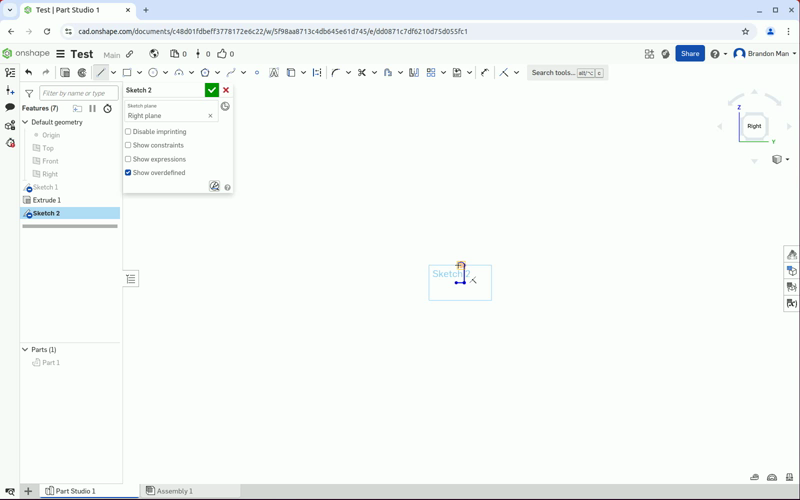
scroll(6)
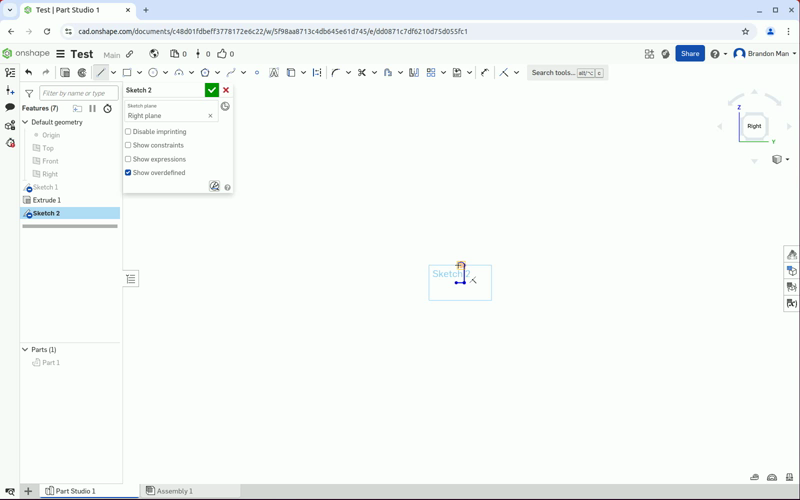
scroll(6)
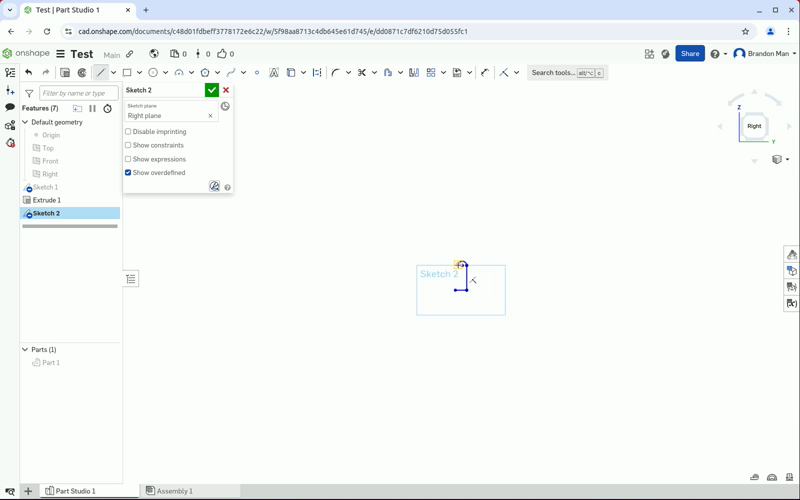
scroll(6)
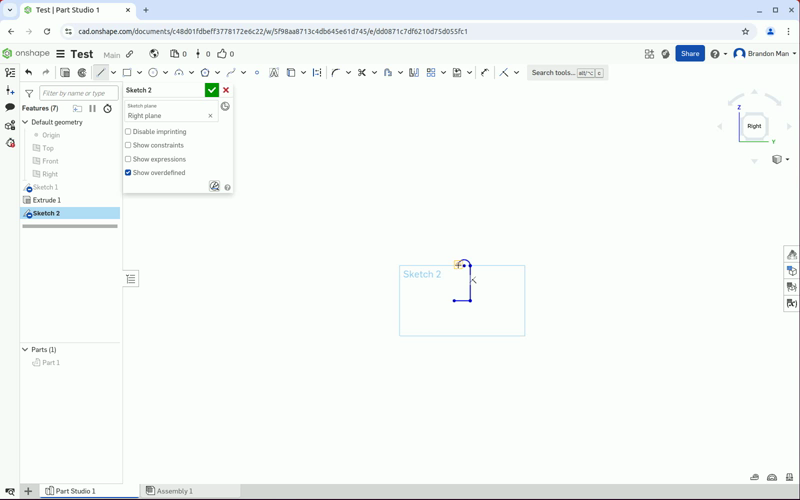
scroll(6)
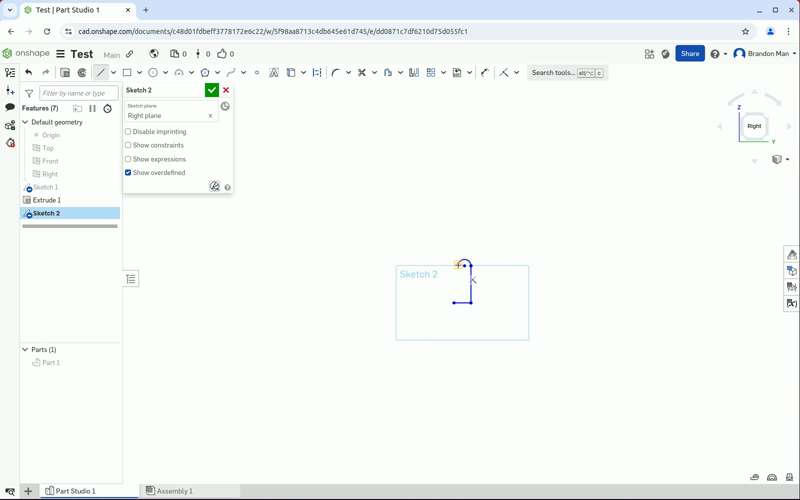
scroll(6)
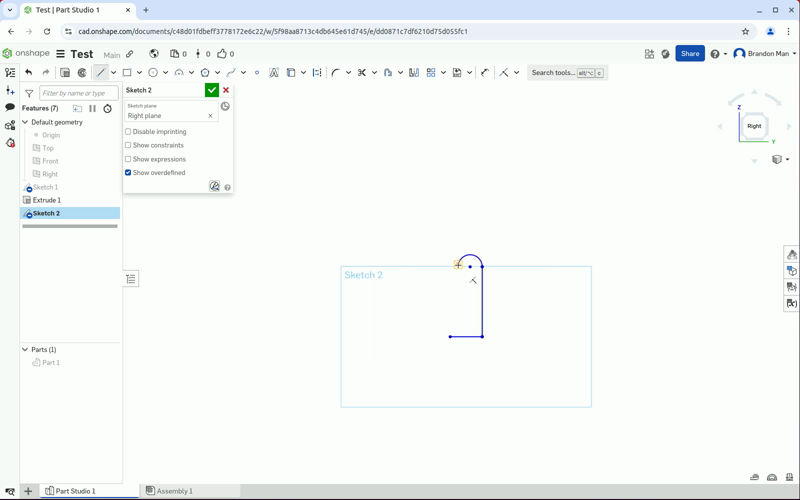
scroll(6)
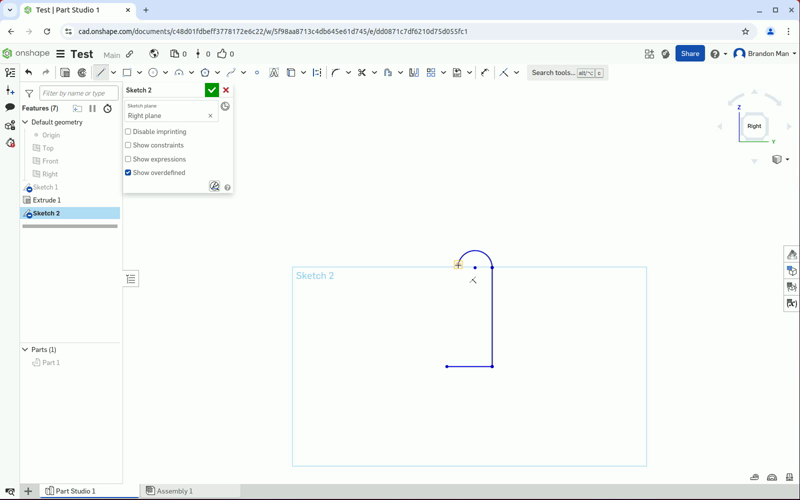
scroll(6)
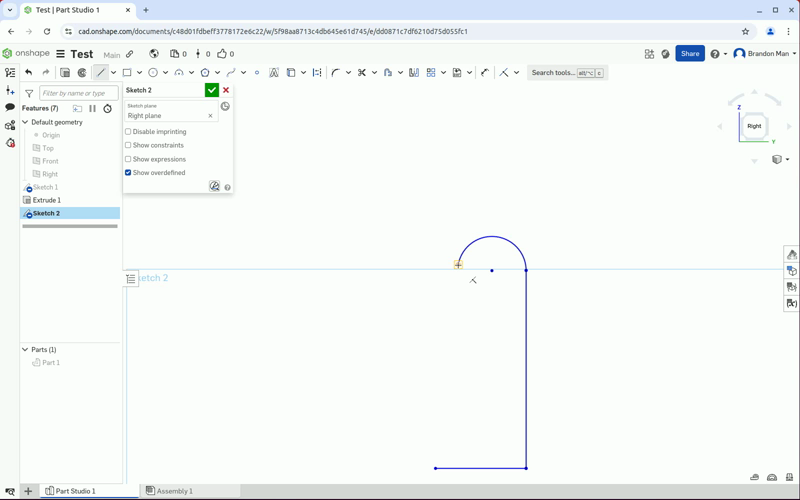
click(458, 264)
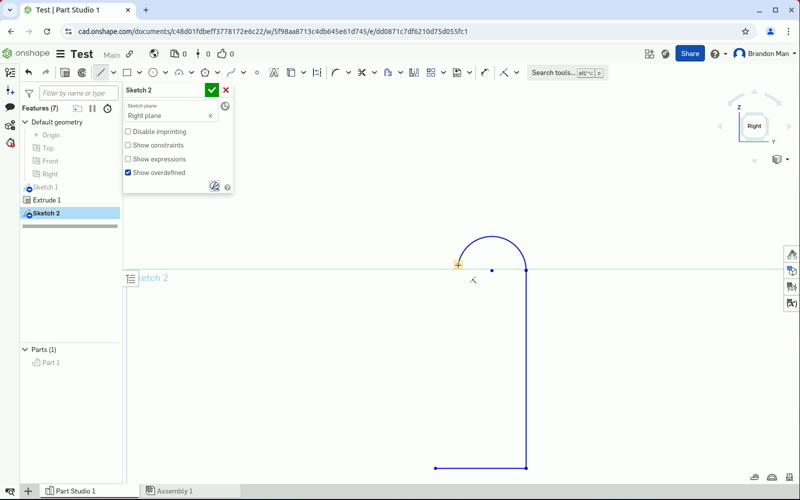
scroll(-6)
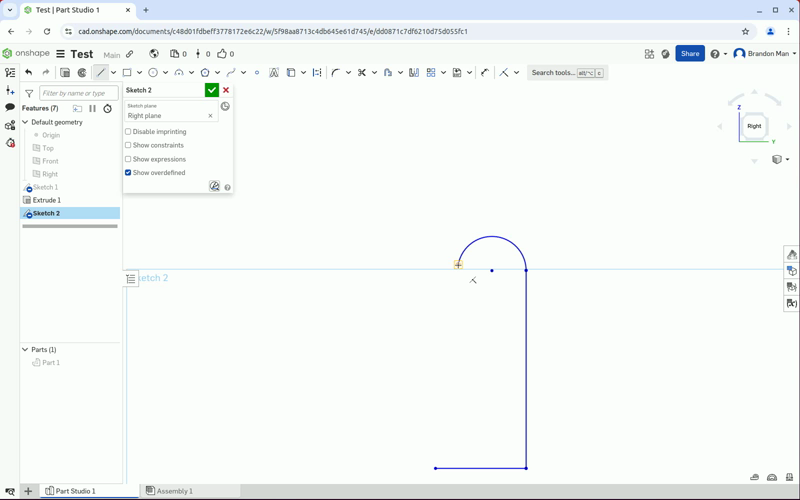
scroll(-6)
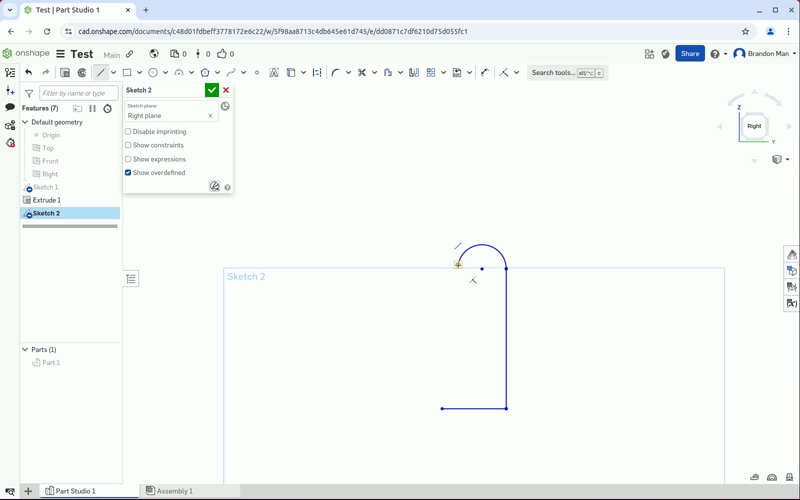
scroll(-6)
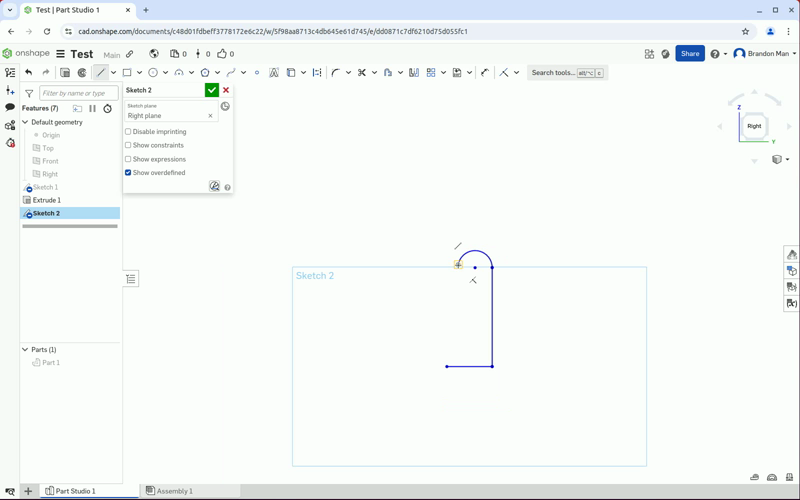
scroll(-6)
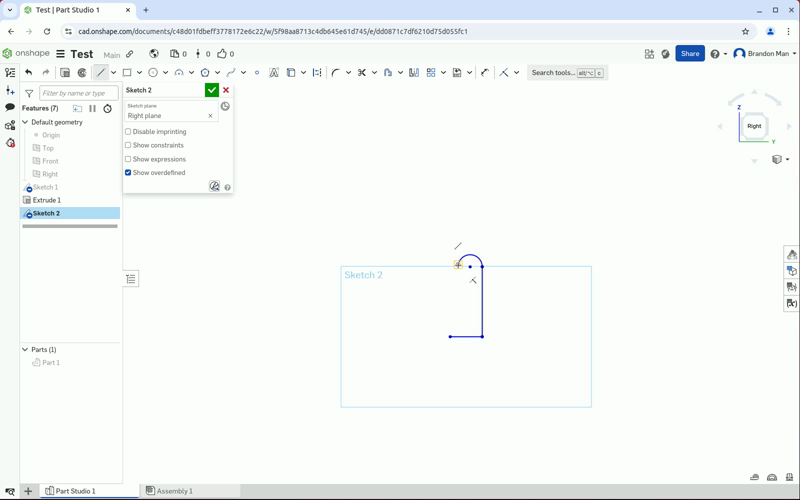
scroll(-6)
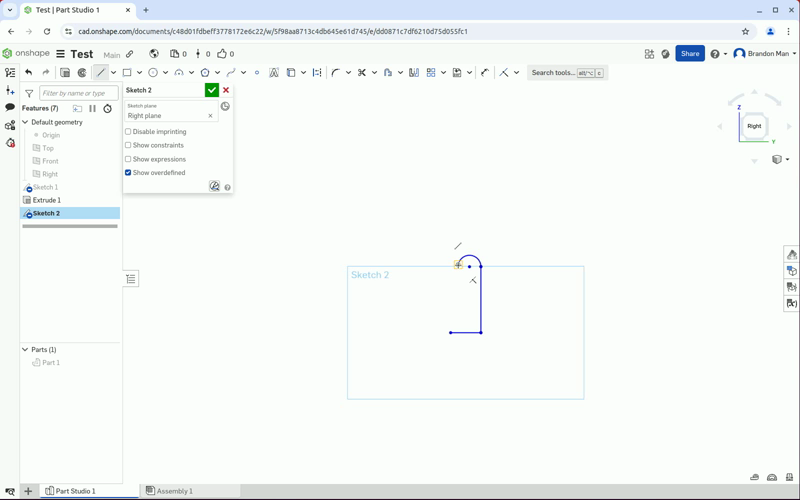
scroll(-6)
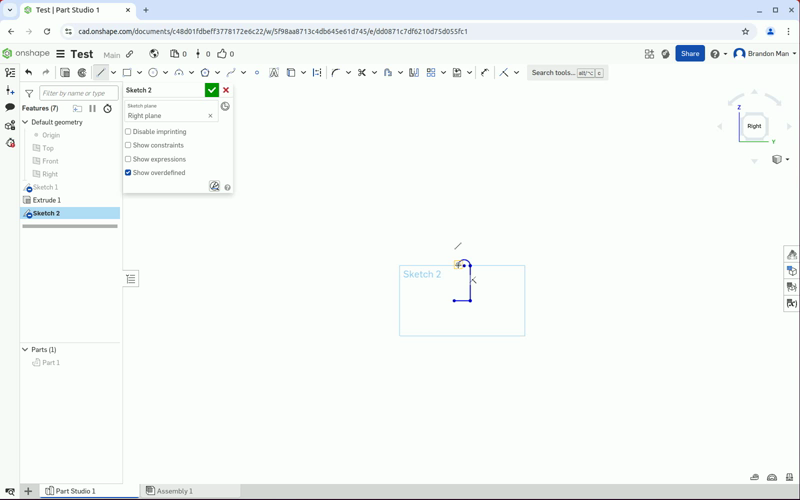
scroll(-6)
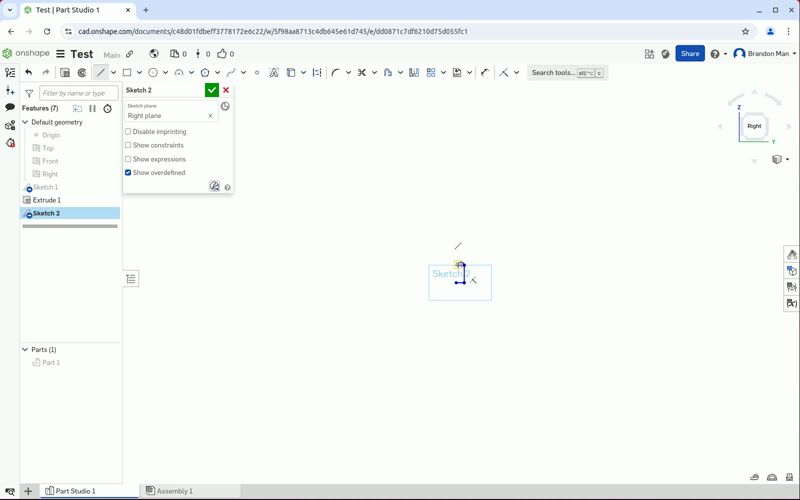
key_down(shift)
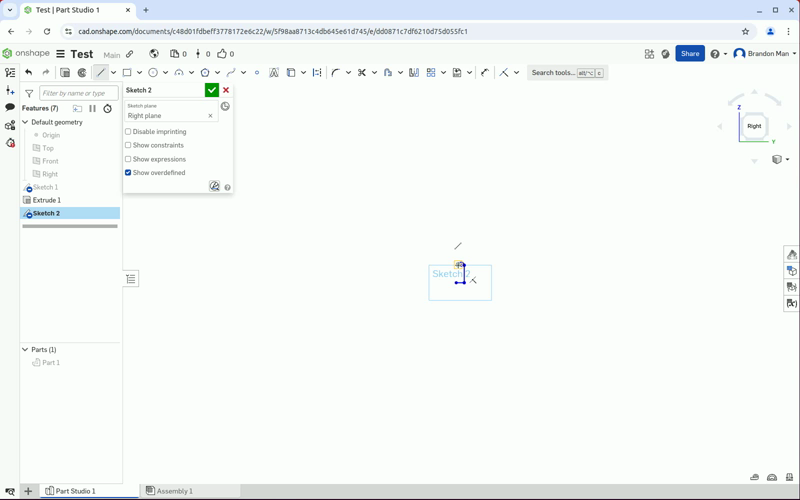
key_up(shift)
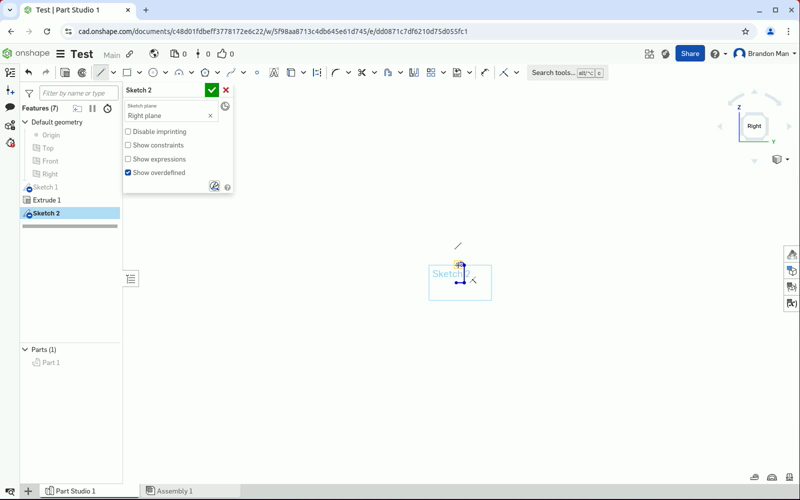
mouse_move(488, 265)
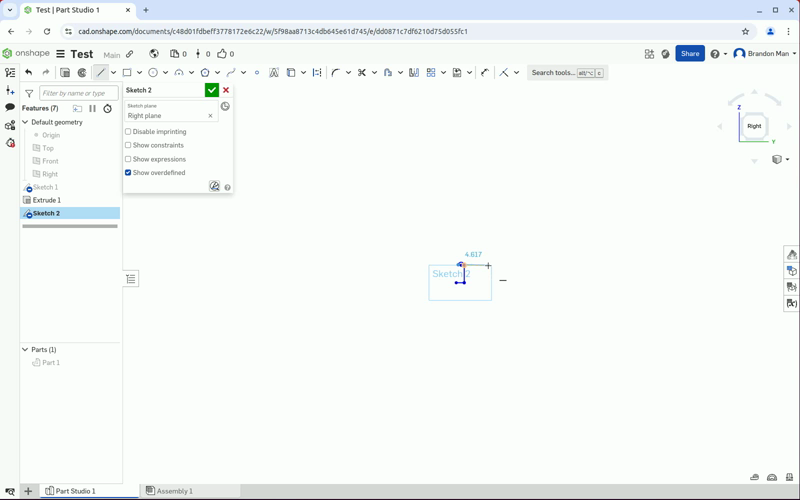
key_down(shift)
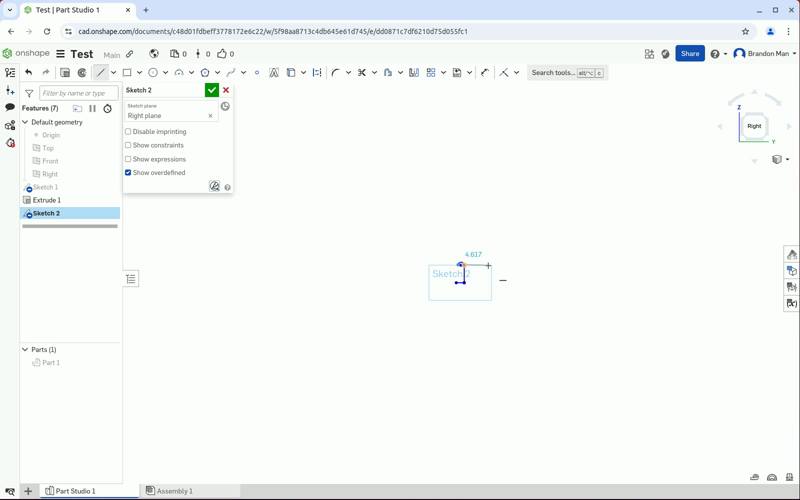
mouse_move(458, 282)
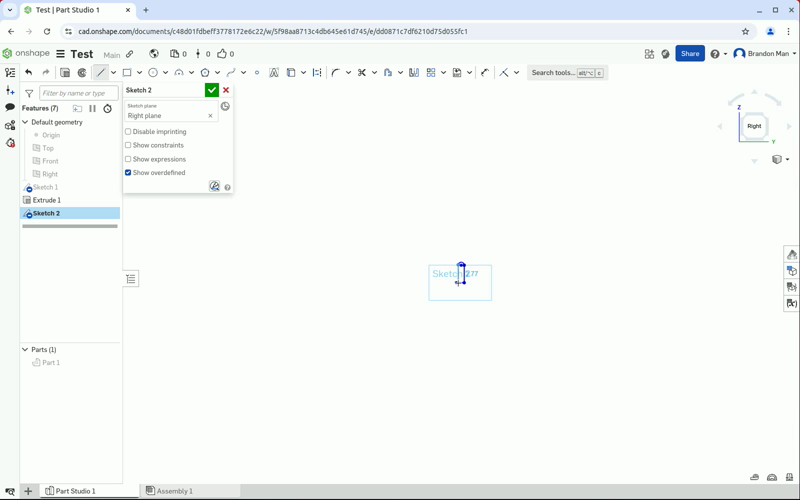
key_up(shift)
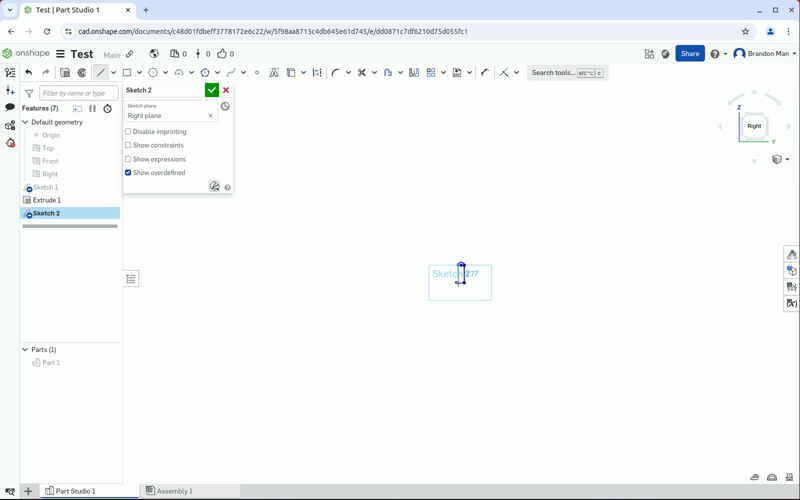
click(458, 282)
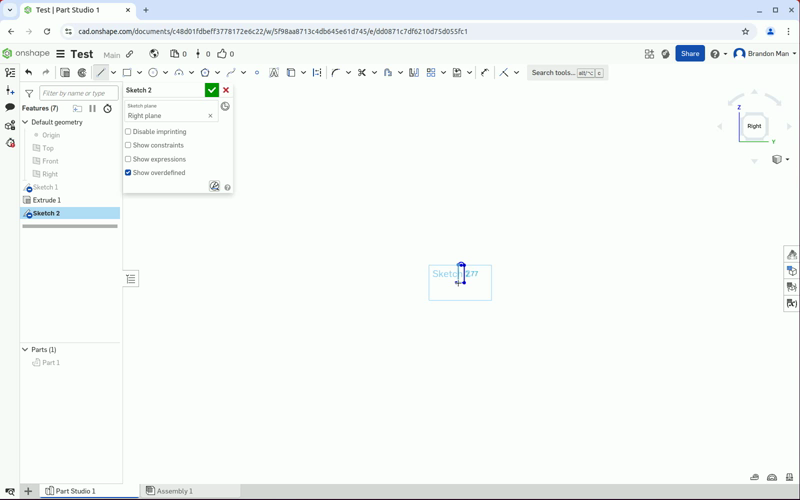
key(esc)
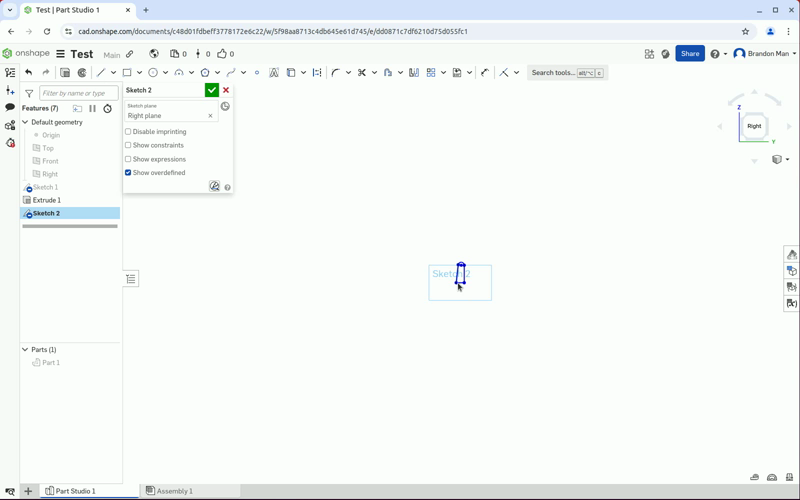
key(c)
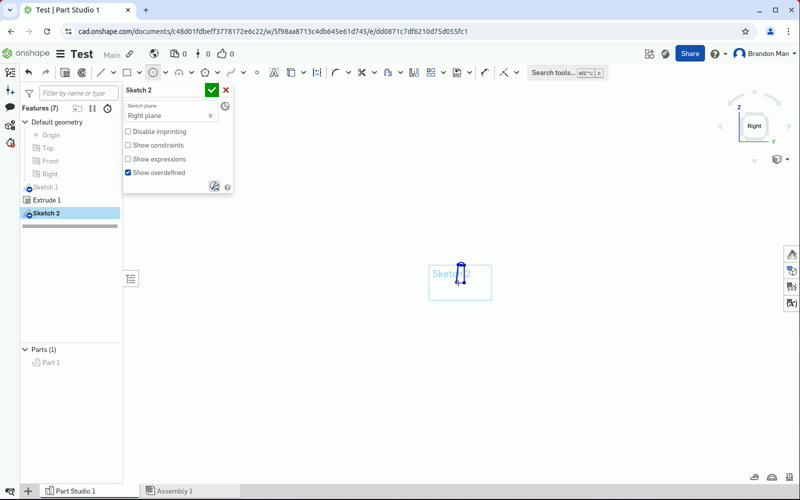
key_down(shift)
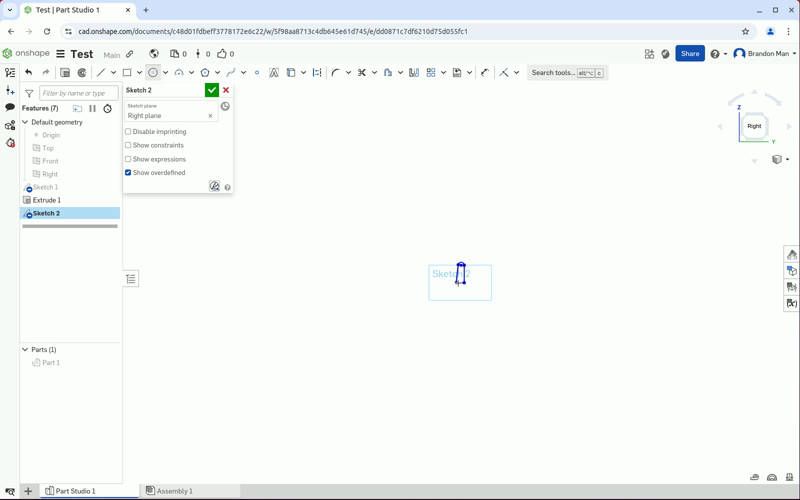
mouse_move(461, 265)
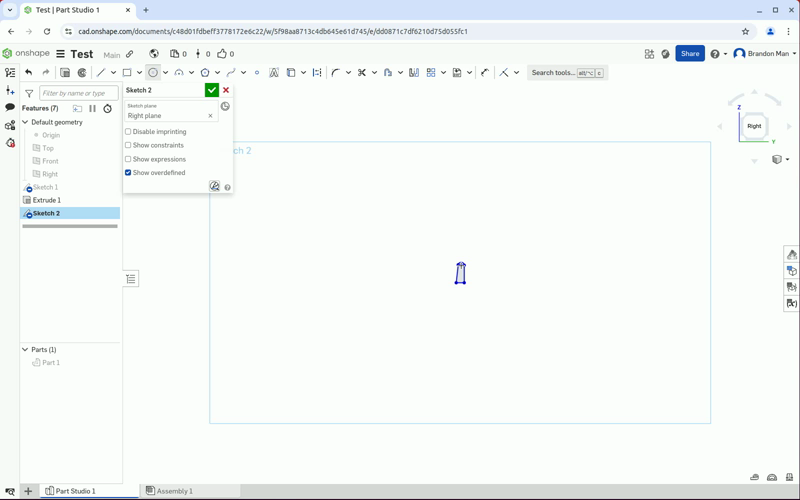
scroll(6)
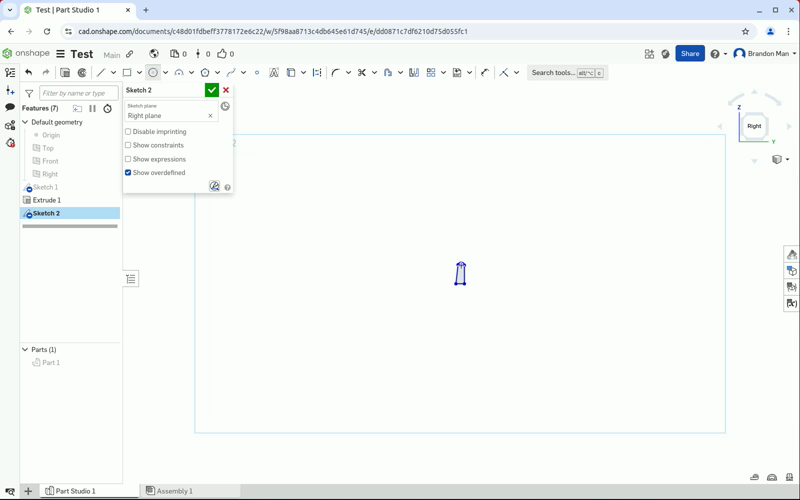
scroll(6)
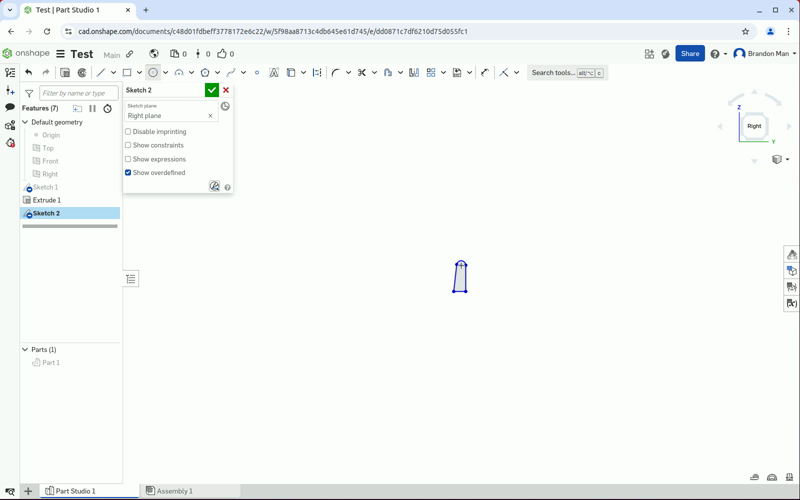
scroll(6)
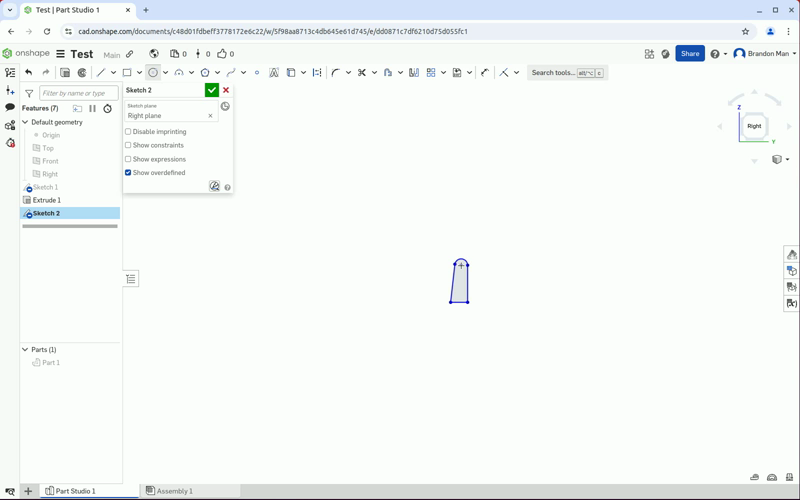
scroll(6)
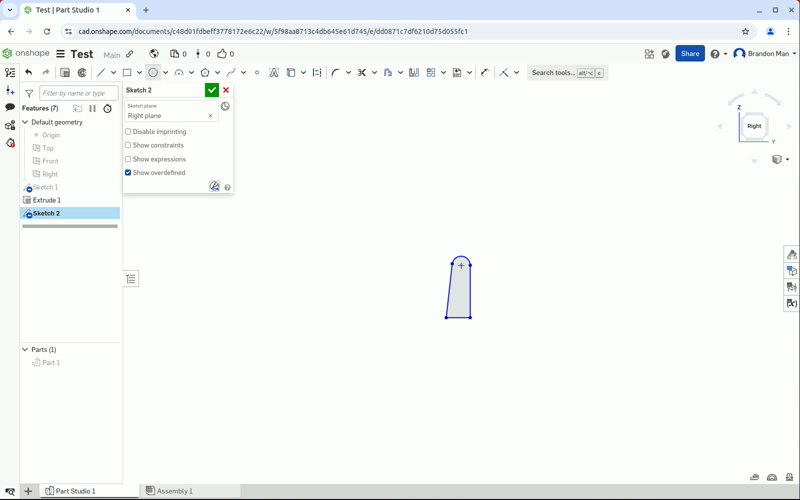
scroll(6)
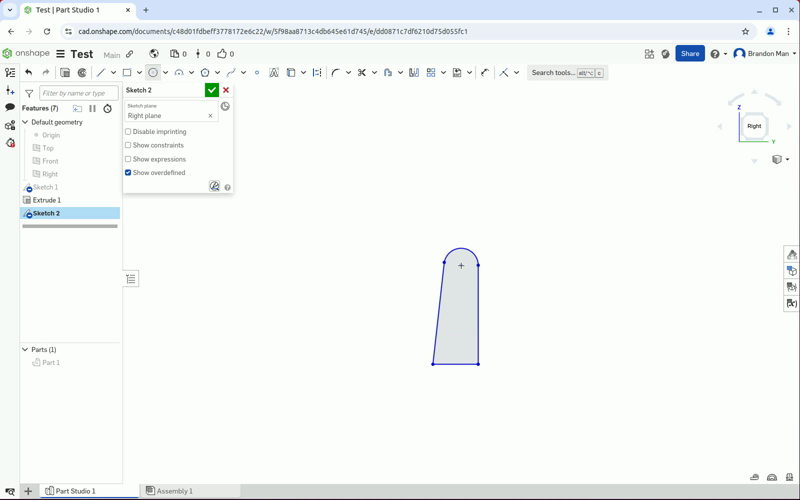
scroll(6)
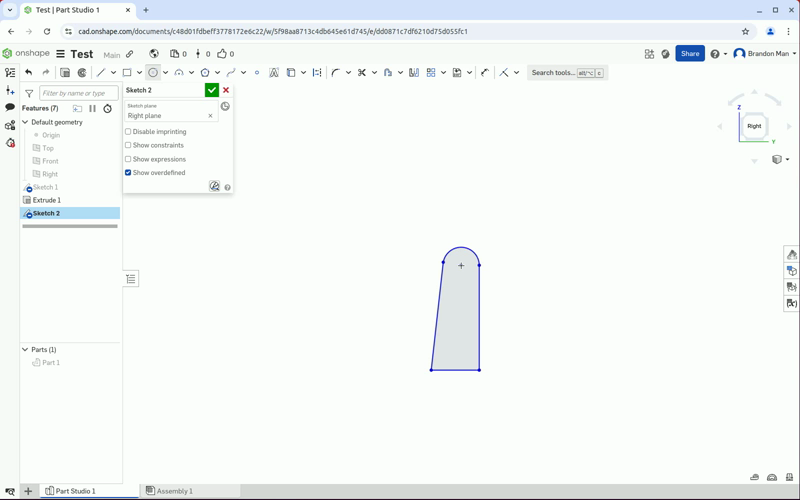
scroll(6)
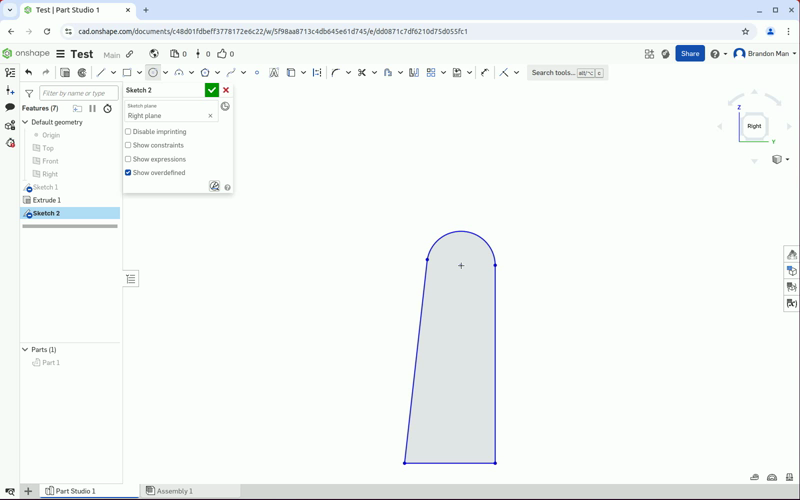
click(461, 265)
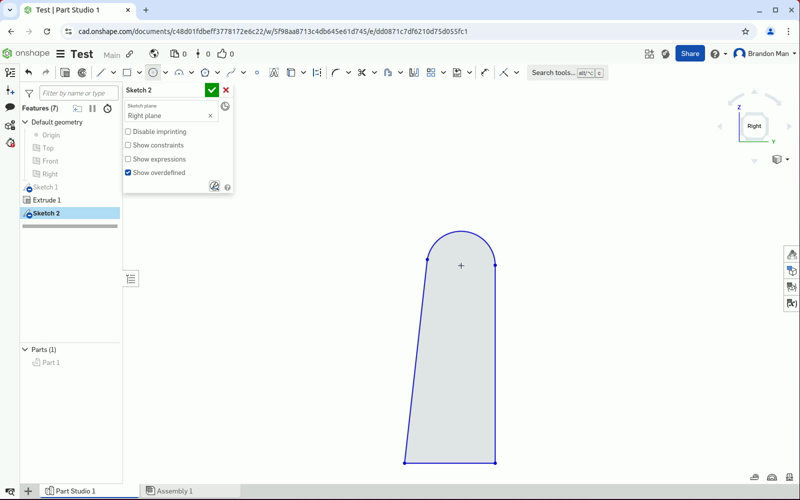
scroll(-6)
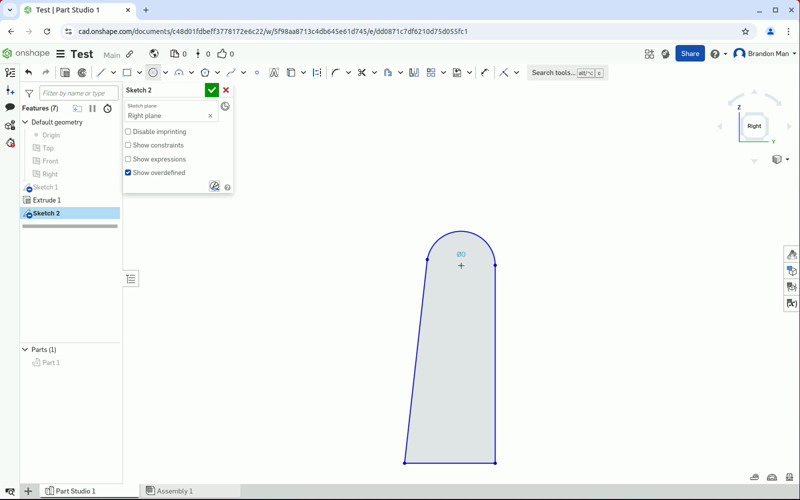
scroll(-6)
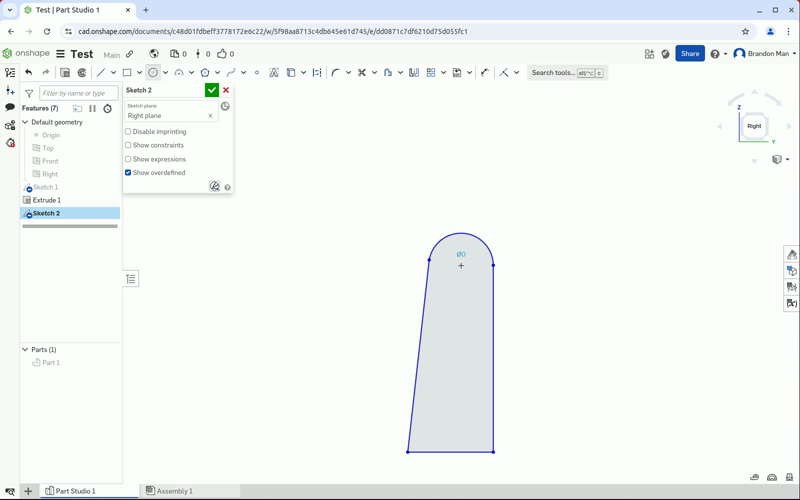
scroll(-6)
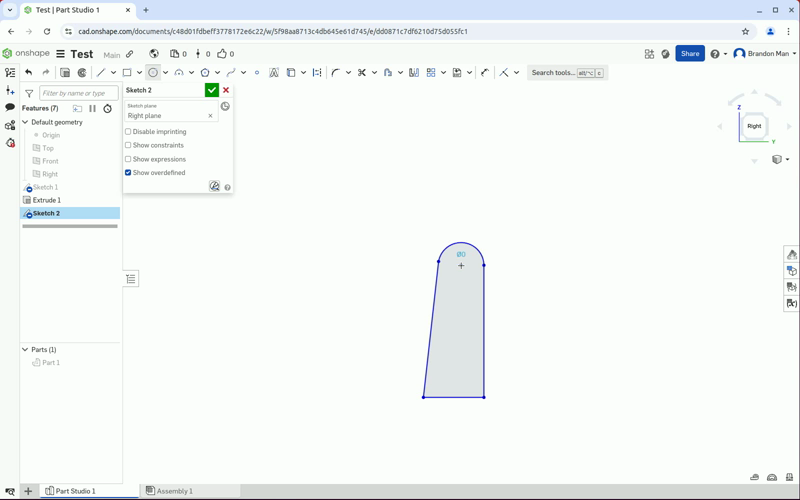
scroll(-6)
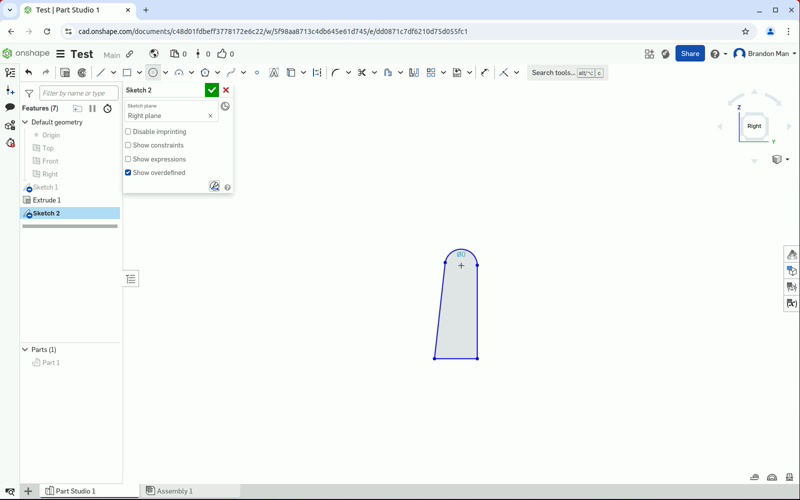
scroll(-6)
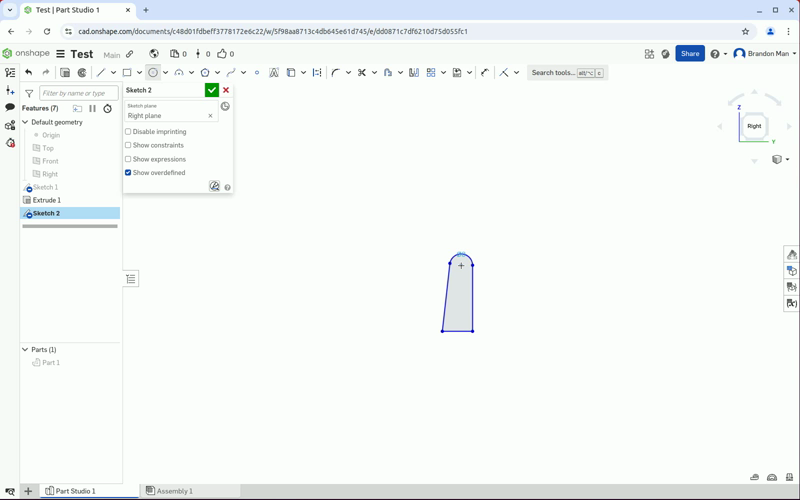
scroll(-6)
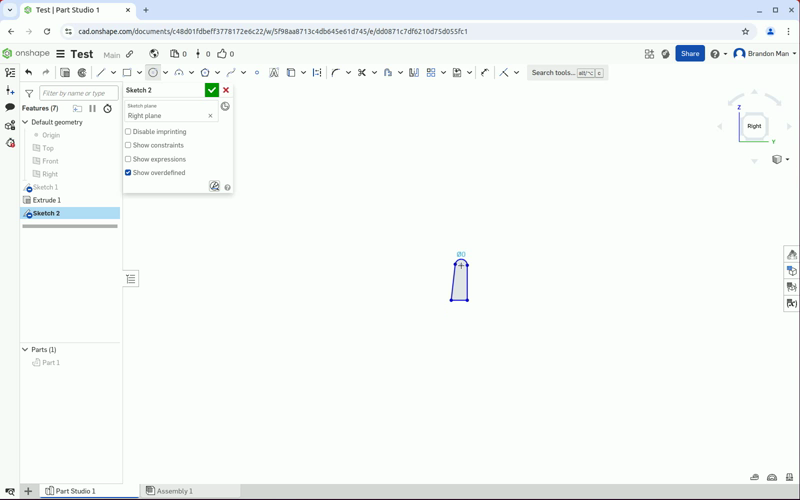
scroll(-6)
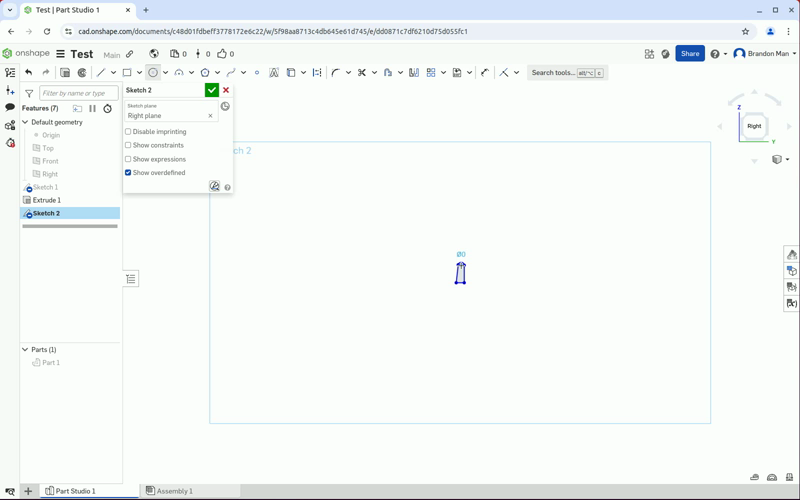
key_up(shift)
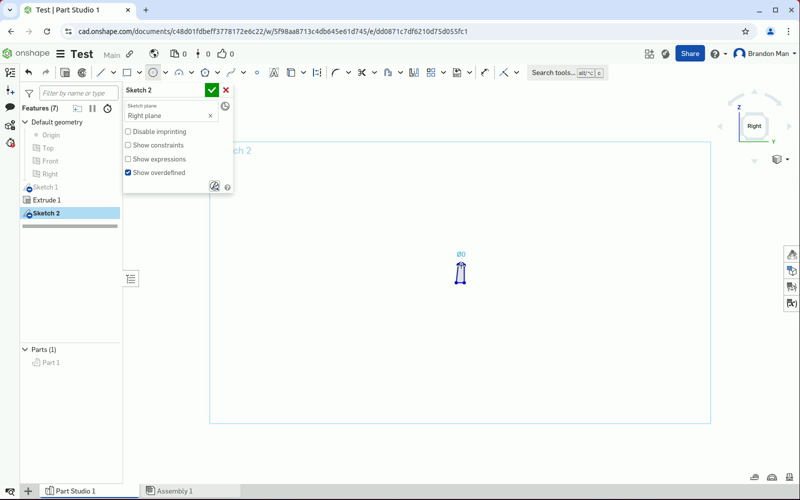
mouse_move(461, 265)
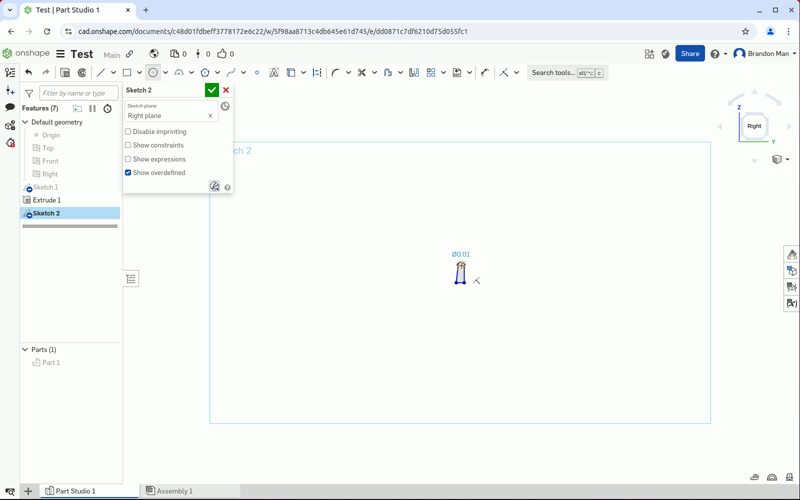
scroll(6)
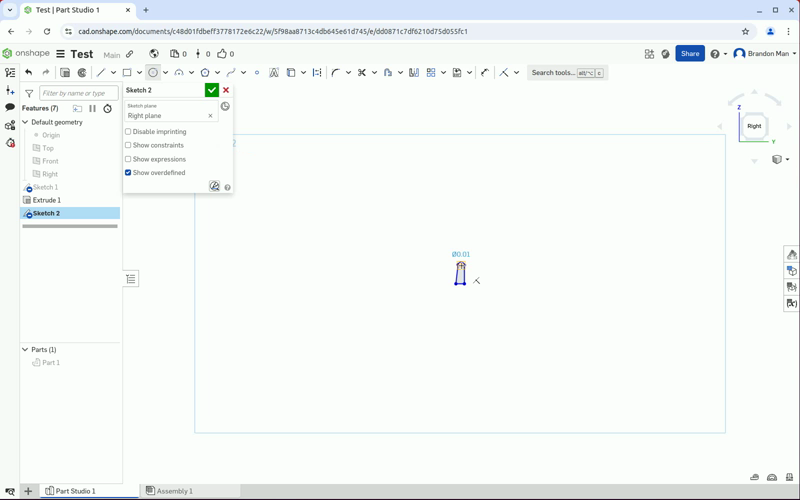
scroll(6)
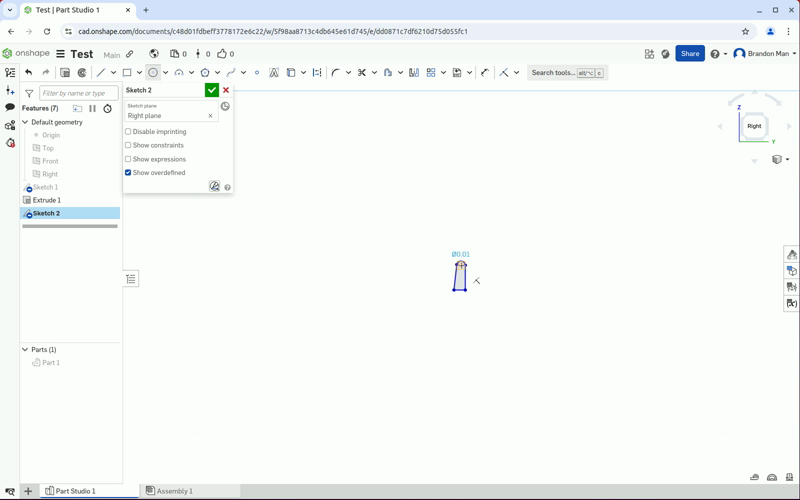
scroll(6)
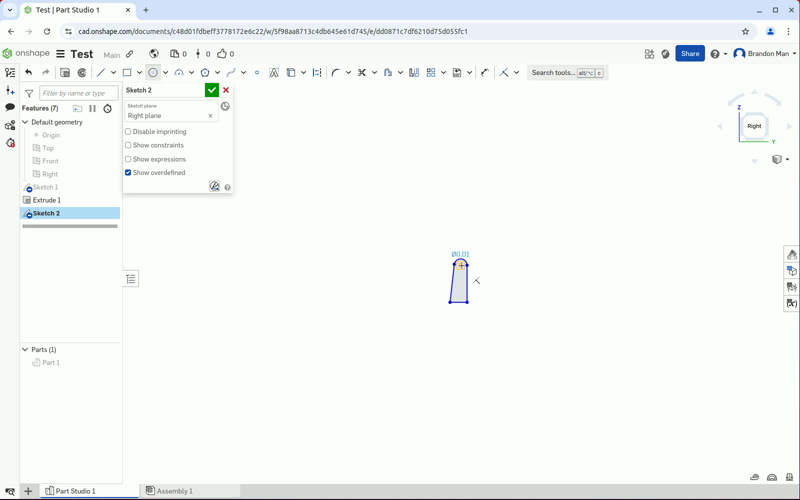
scroll(6)
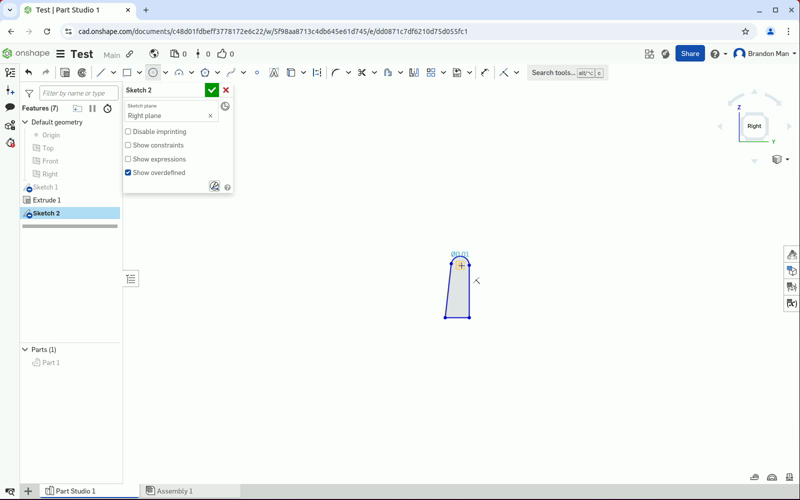
scroll(6)
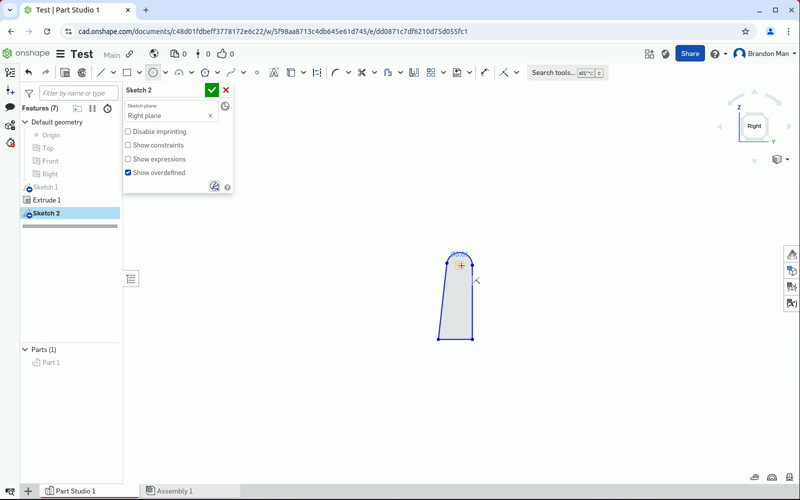
scroll(6)
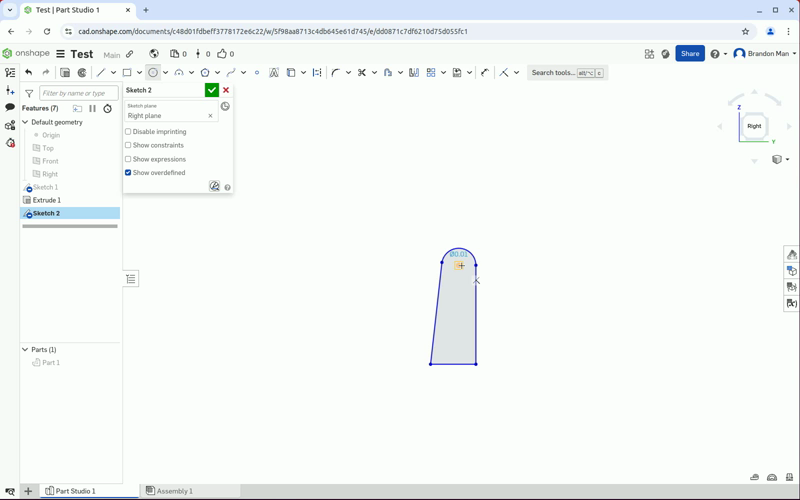
scroll(6)
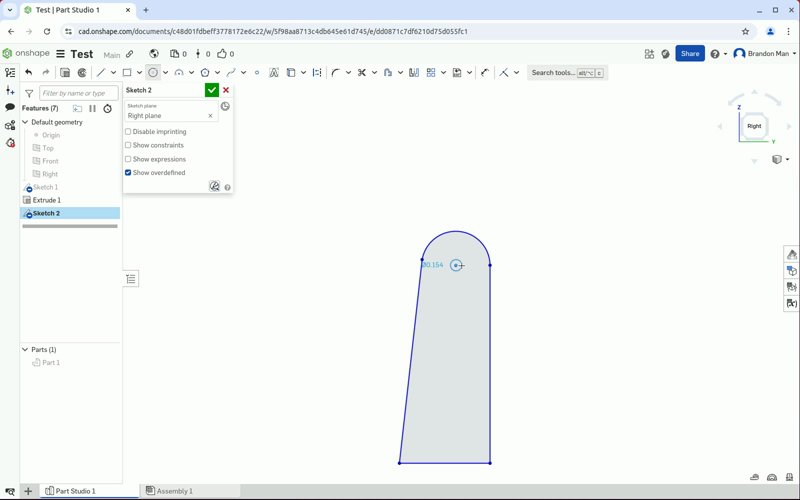
click(461, 265)
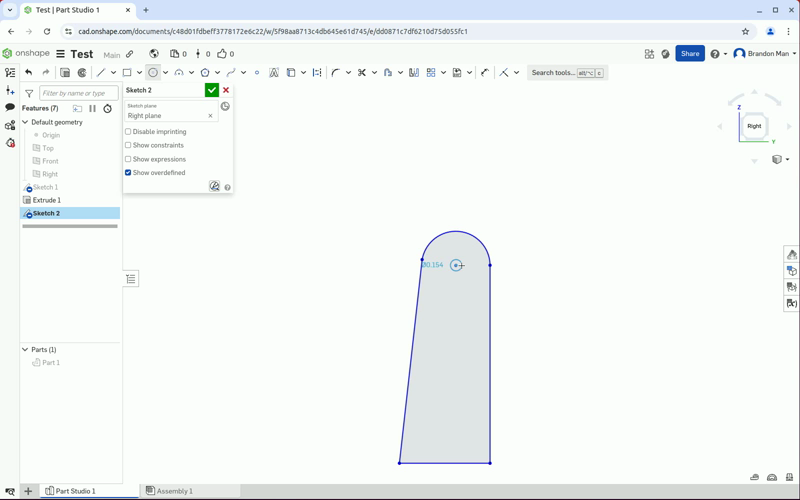
scroll(-6)
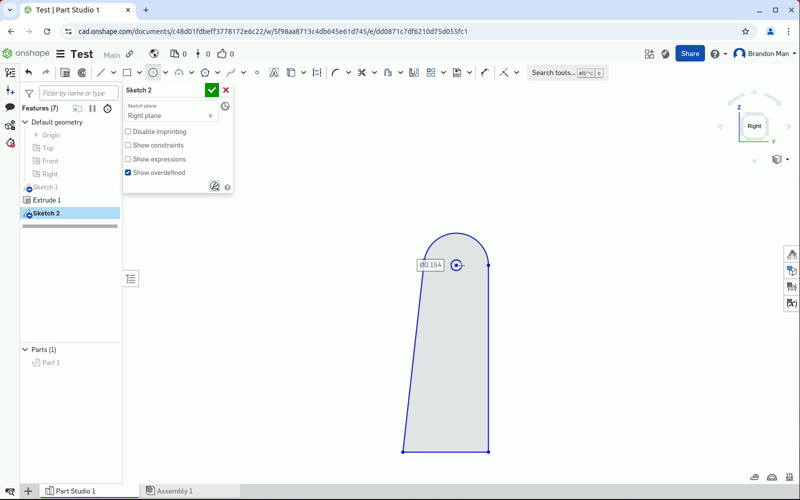
scroll(-6)
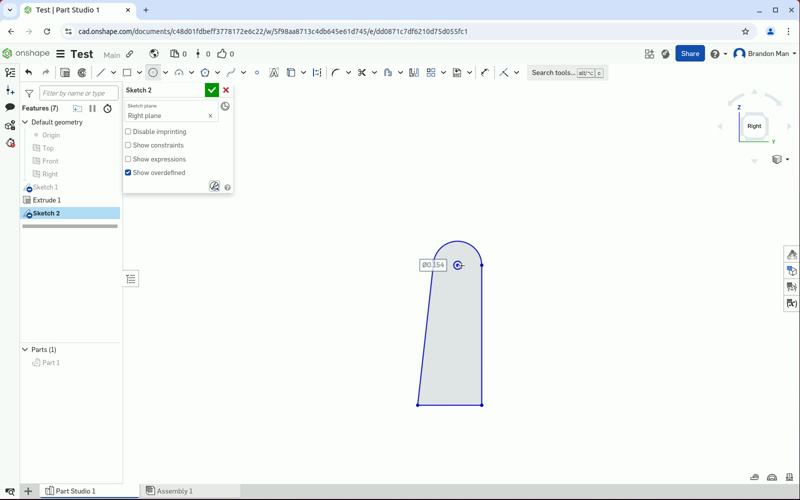
scroll(-6)
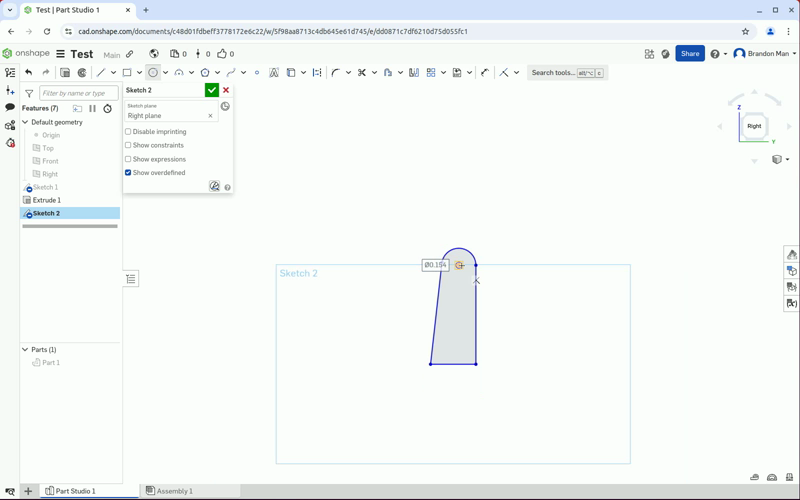
scroll(-6)
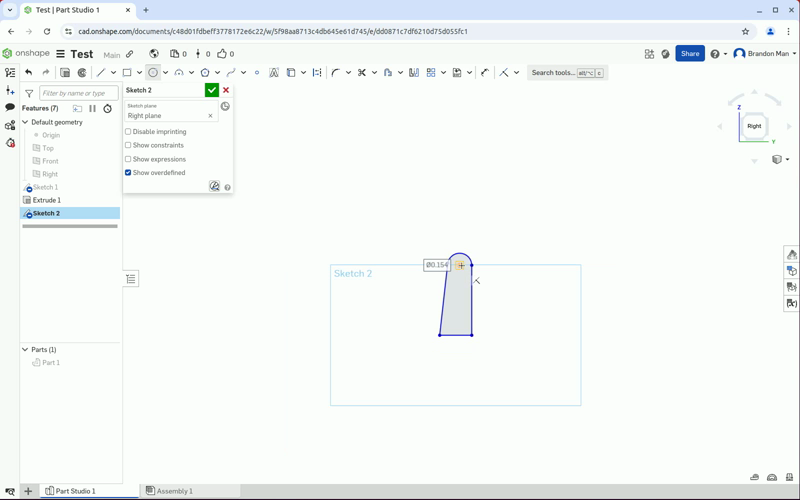
scroll(-6)
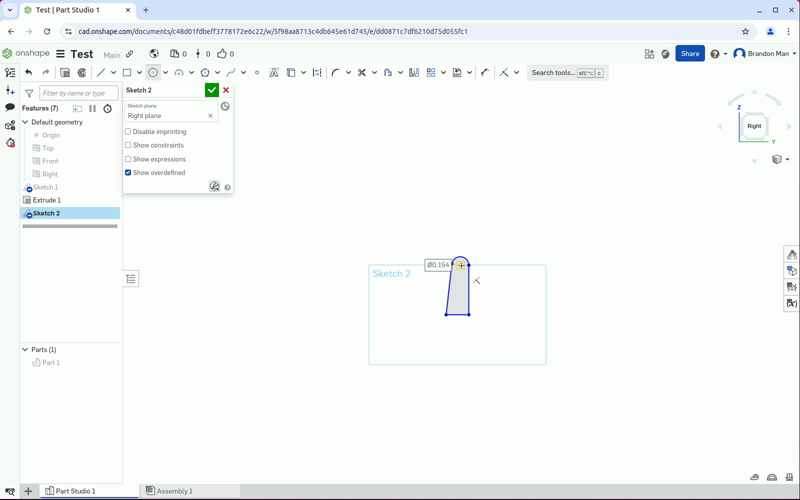
scroll(-6)
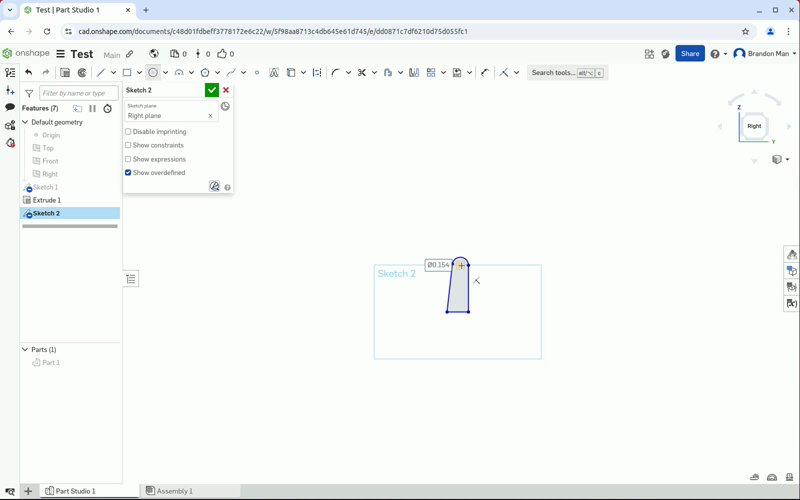
scroll(-6)
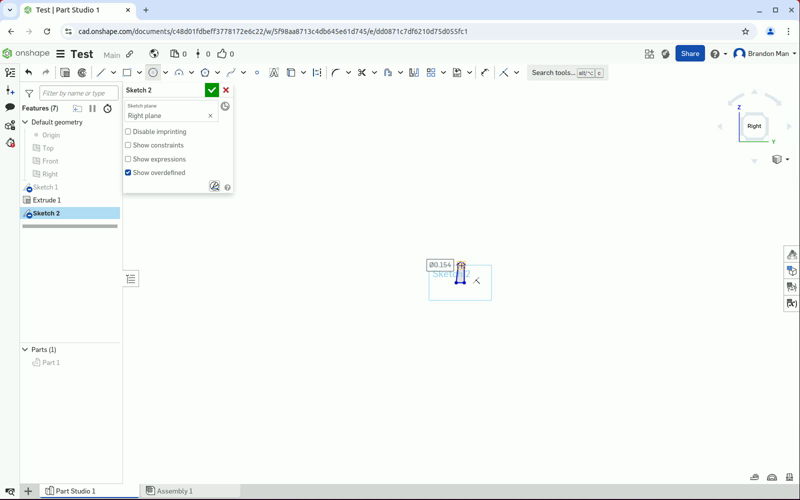
key(esc)
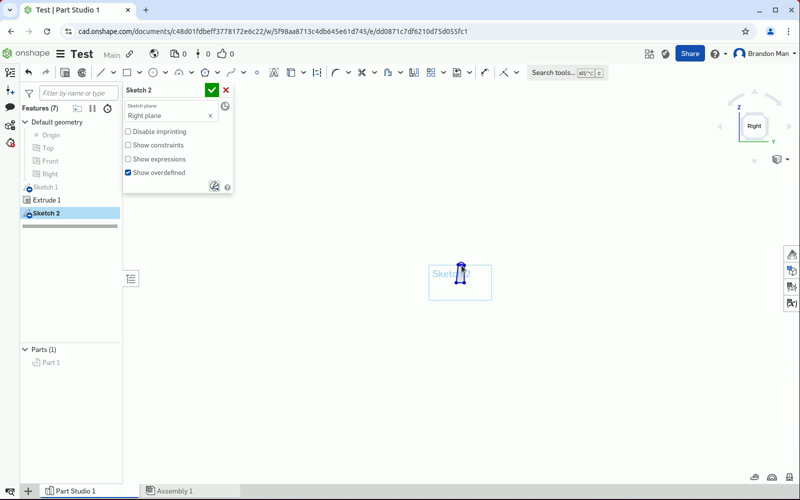
mouse_move(459, 272)
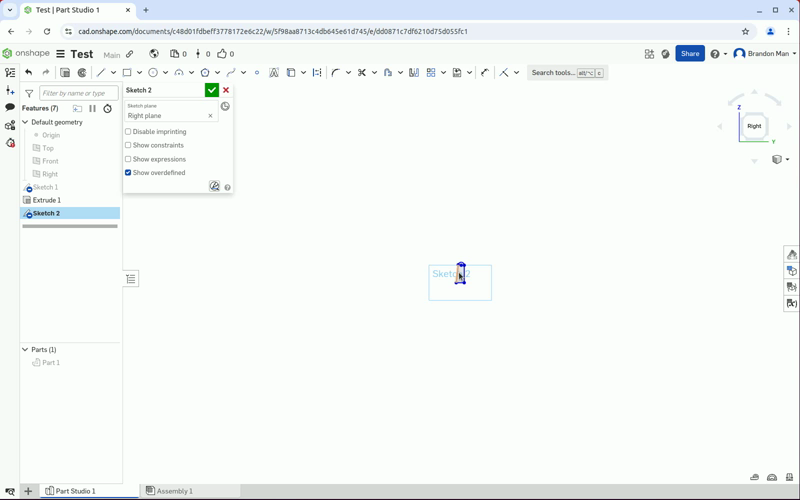
scroll(6)
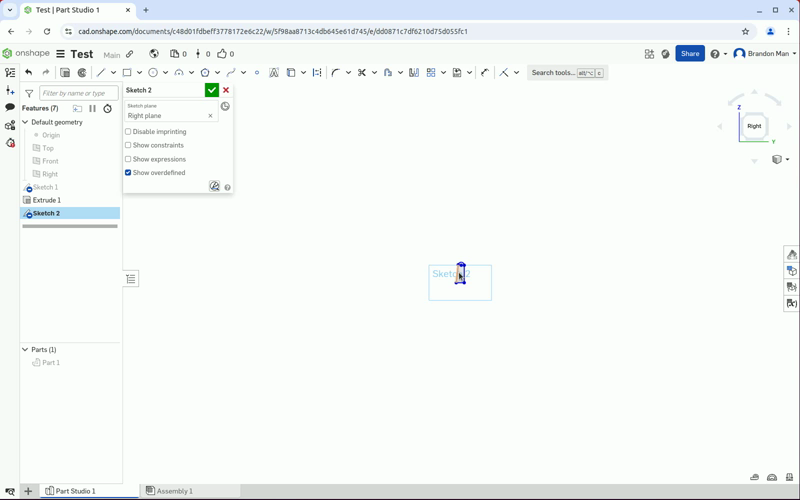
scroll(6)
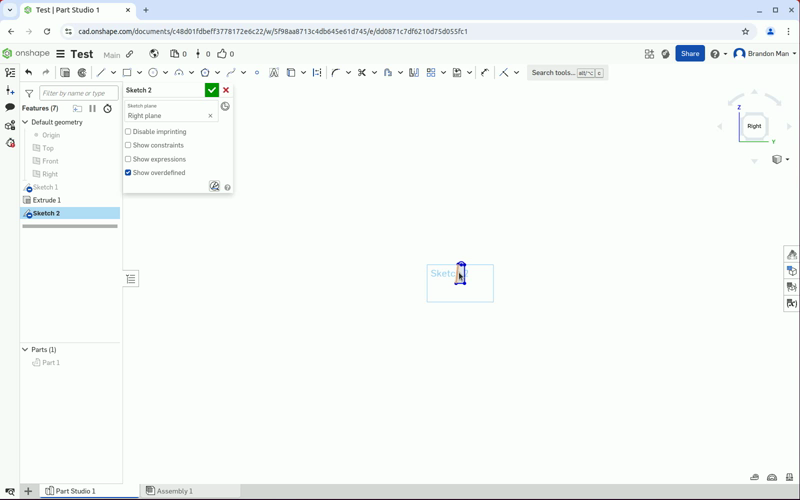
scroll(6)
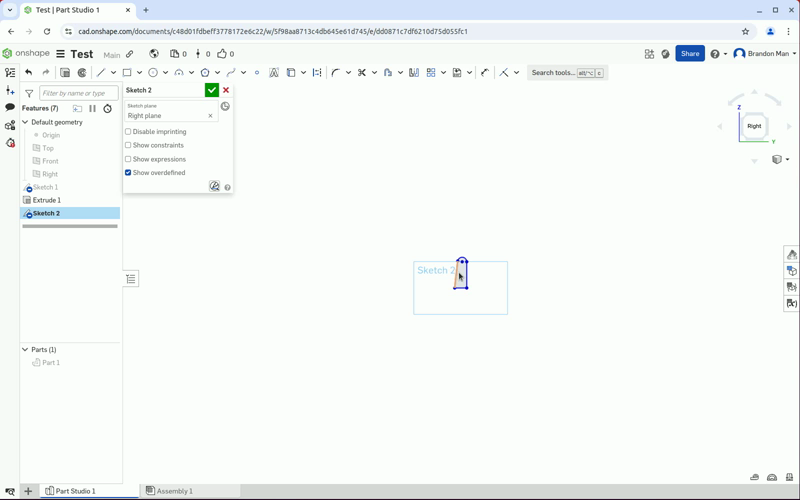
scroll(6)
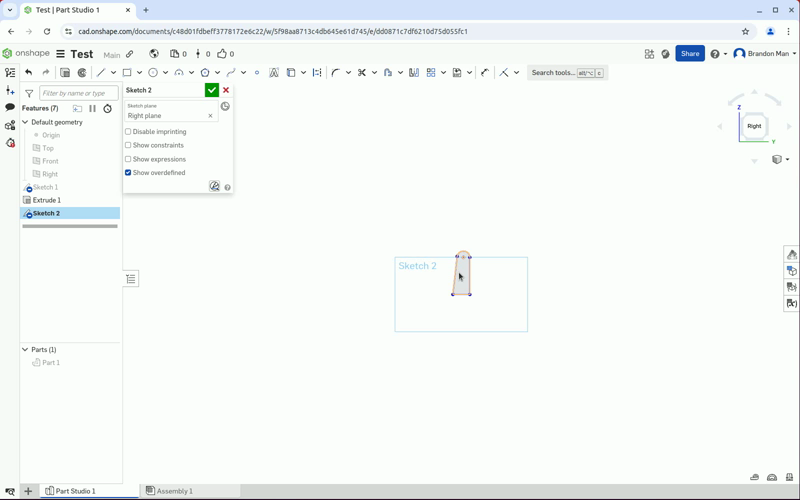
scroll(6)
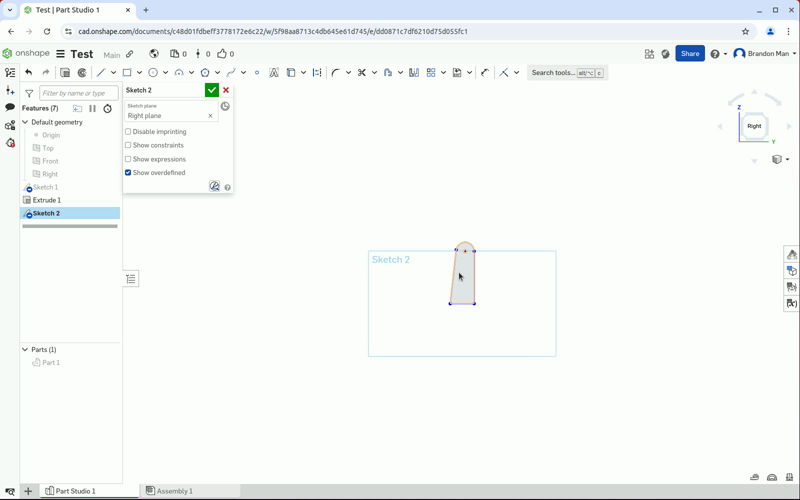
scroll(6)
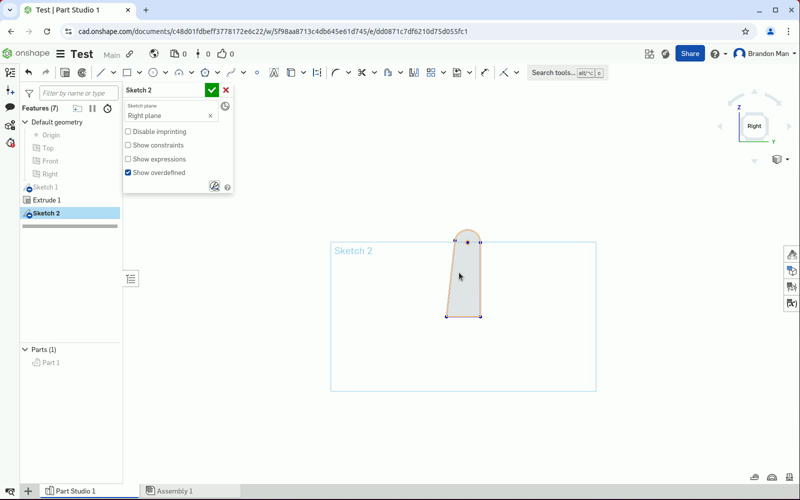
scroll(6)
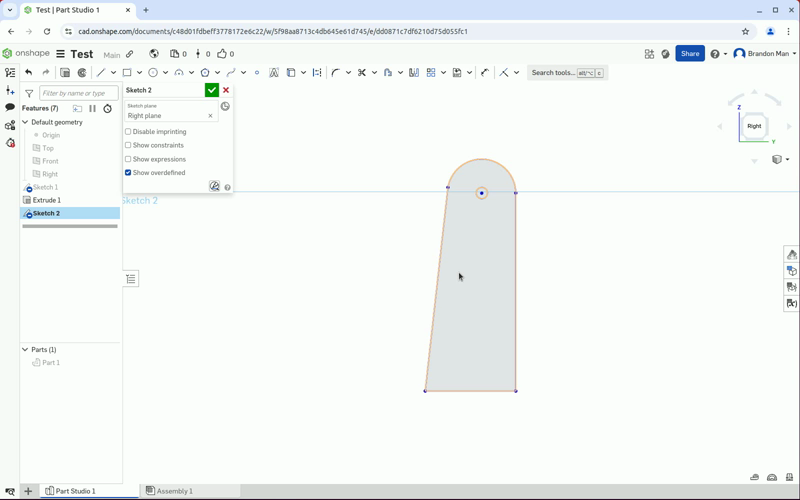
click(459, 272)
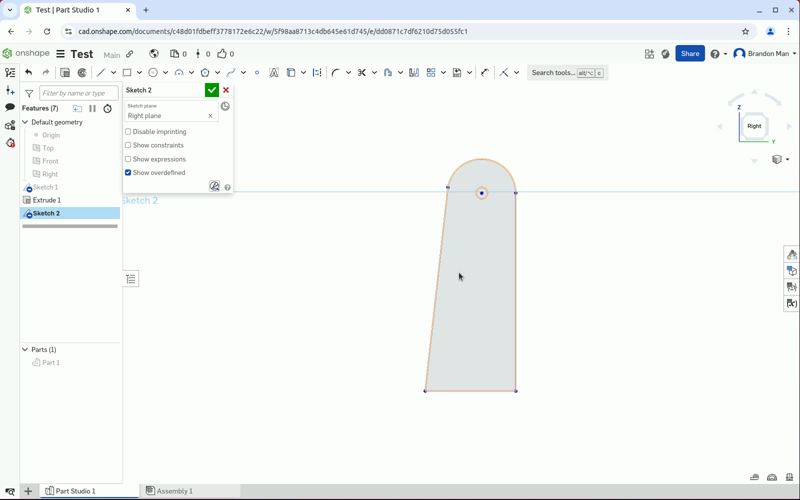
scroll(-6)
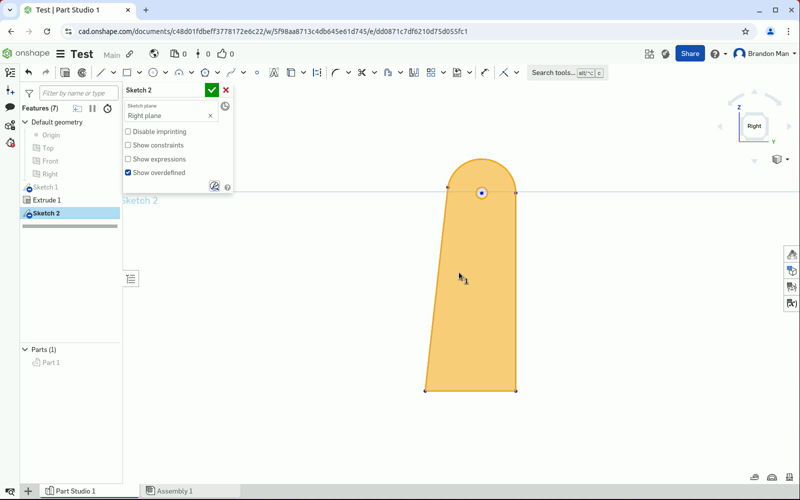
scroll(-6)
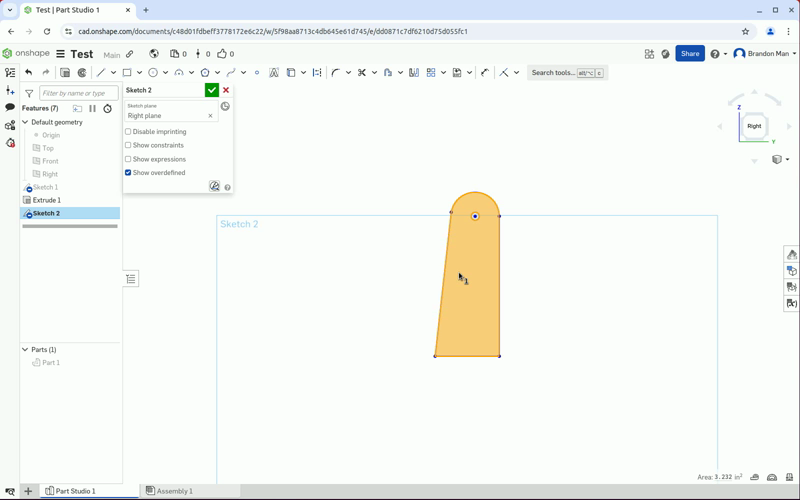
scroll(-6)
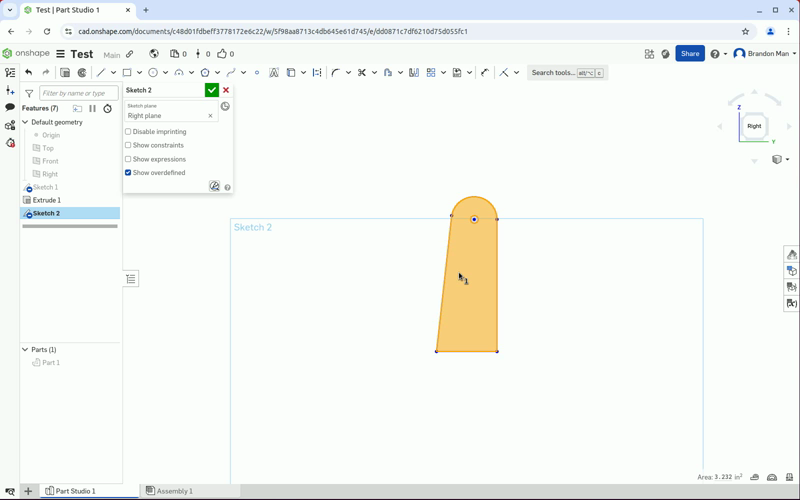
scroll(-6)
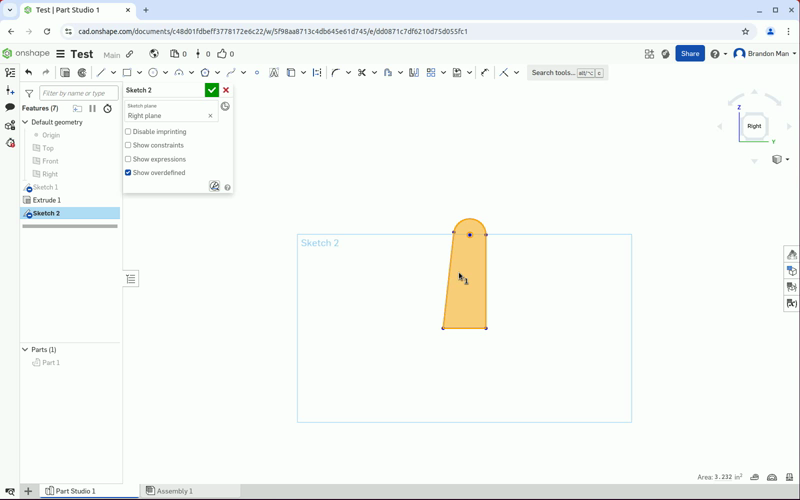
scroll(-6)
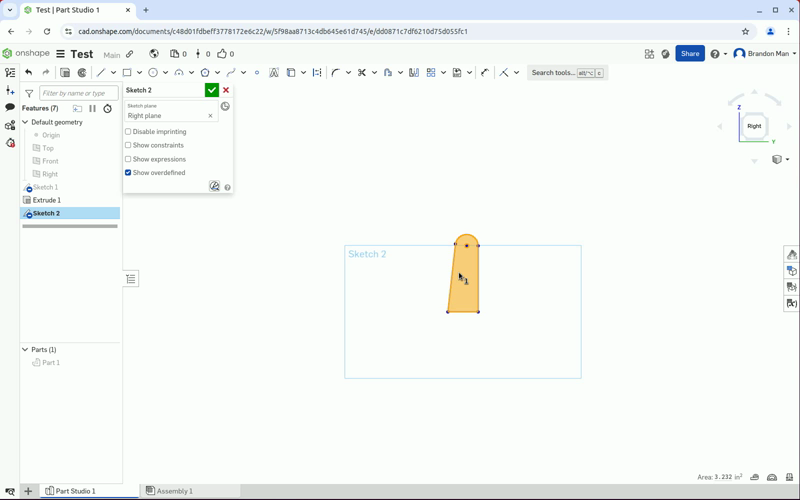
scroll(-6)
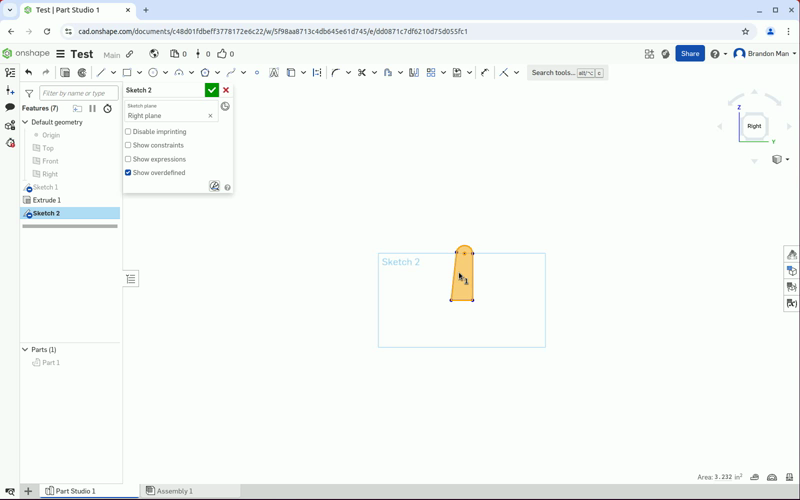
scroll(-6)
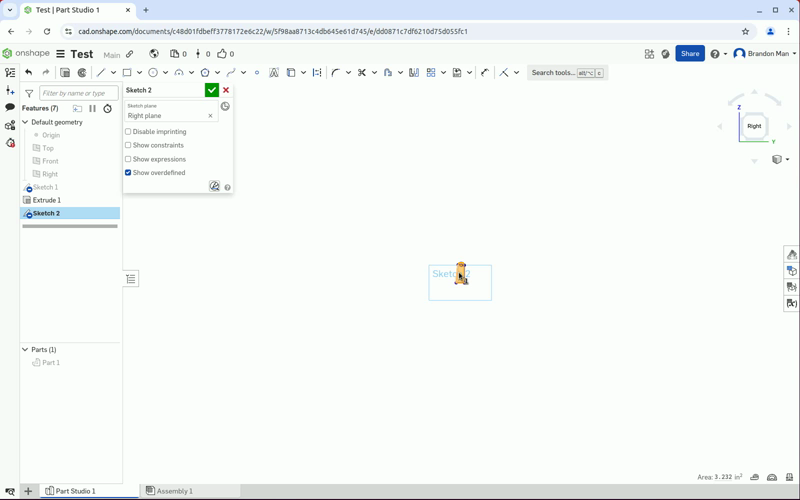
mouse_move(73, 352)
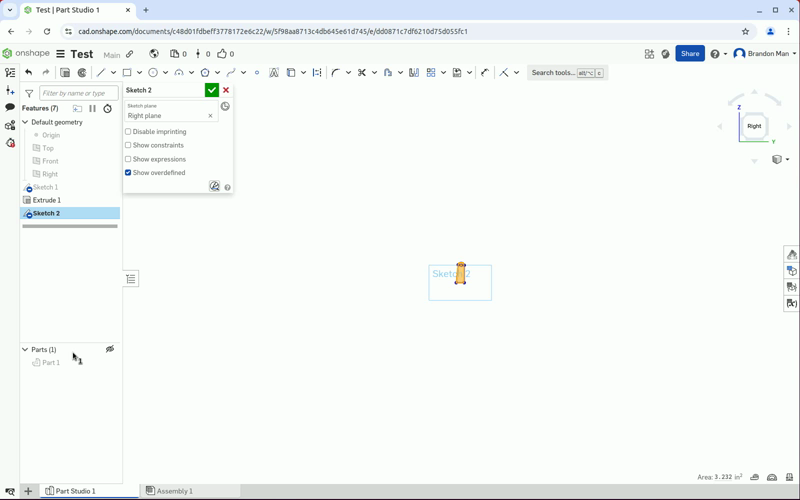
key(shift+y)
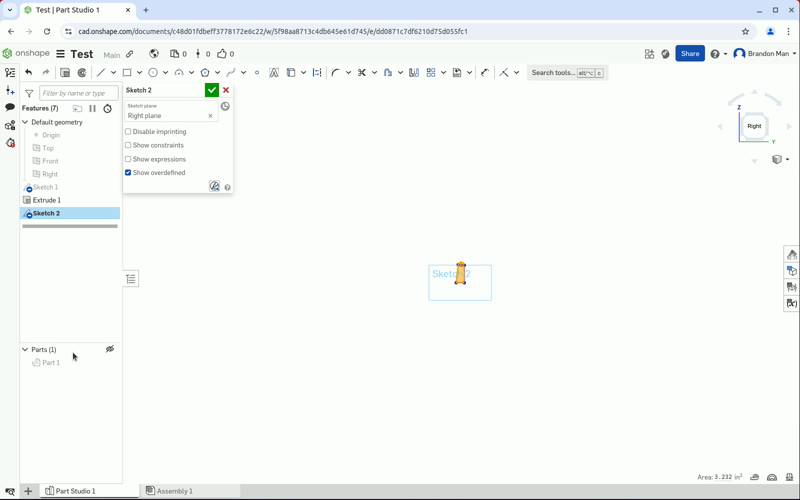
key(shift+e)
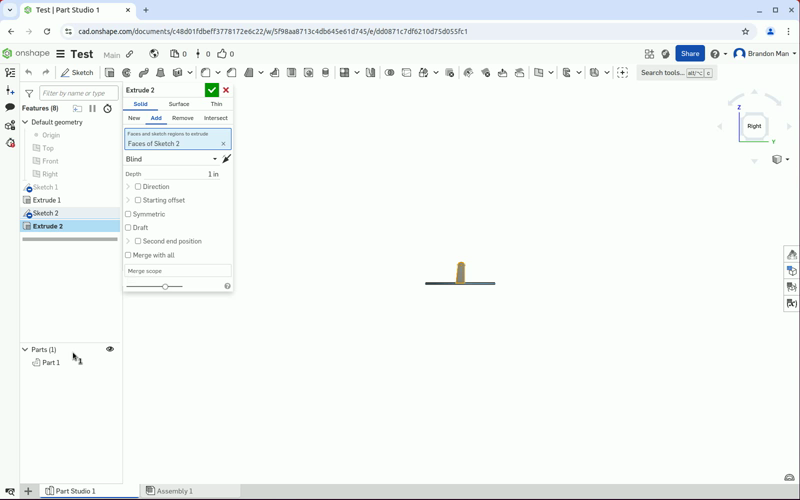
mouse_move(143, 106)
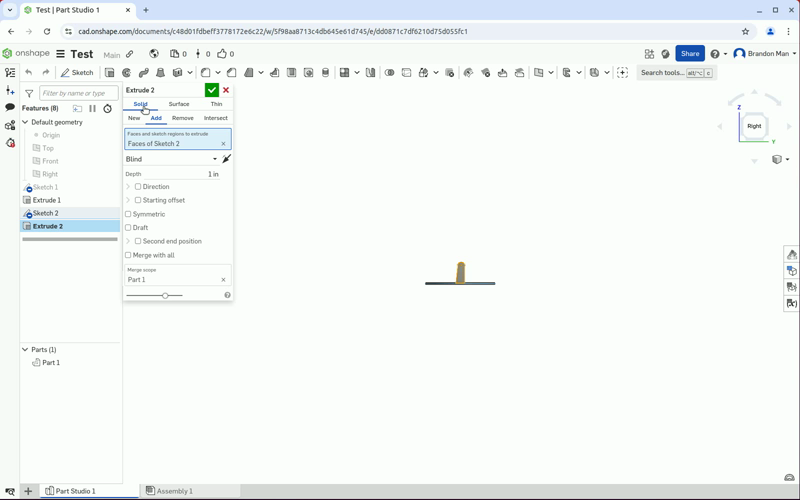
click(143, 106)
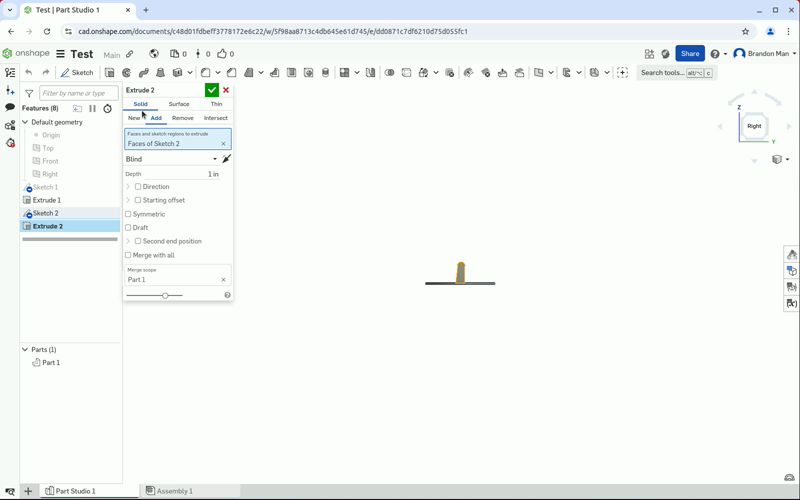
mouse_move(137, 120)
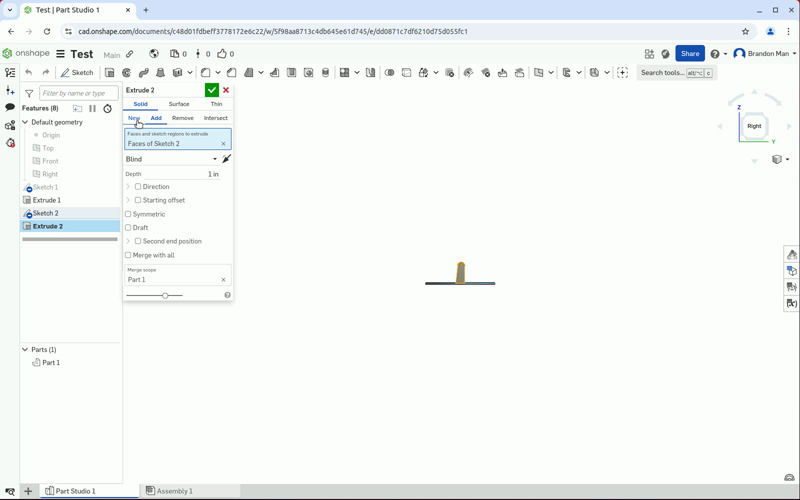
click(137, 120)
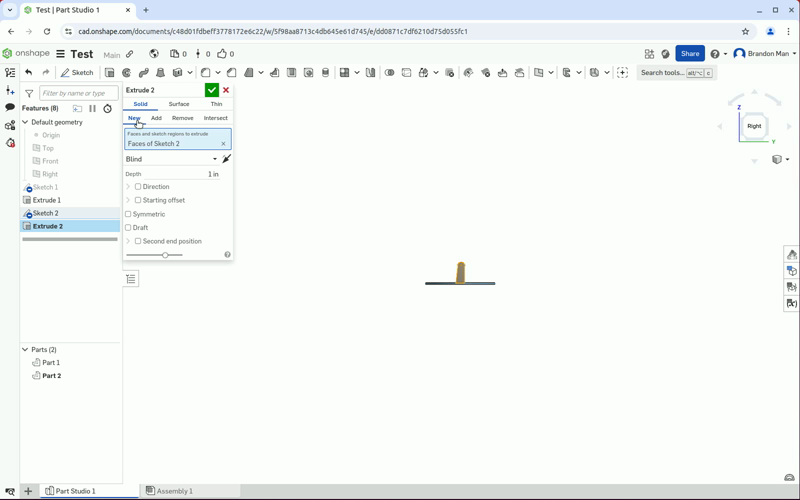
key(tab, 4)
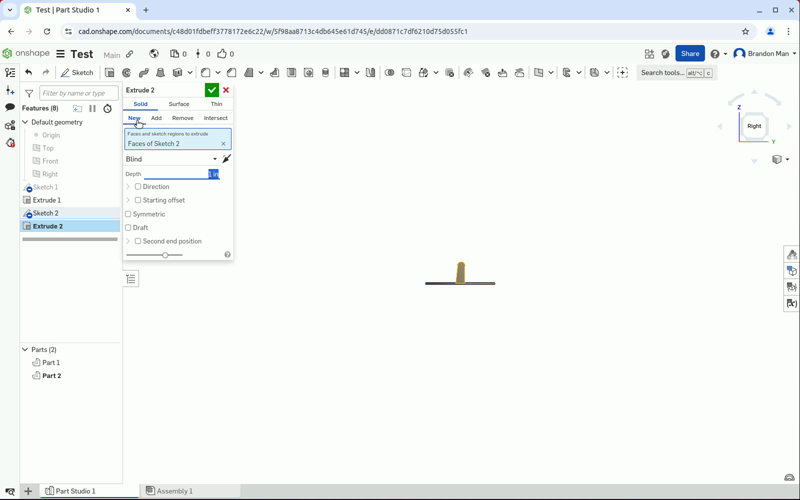
text(0.241)
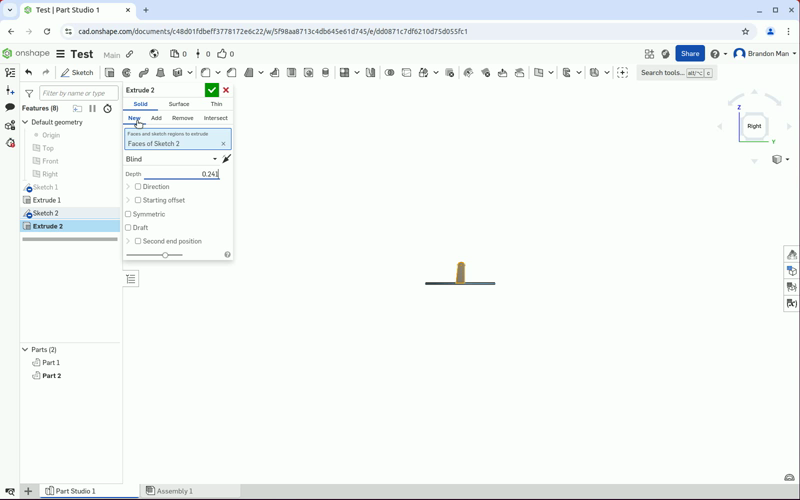
key(enter)
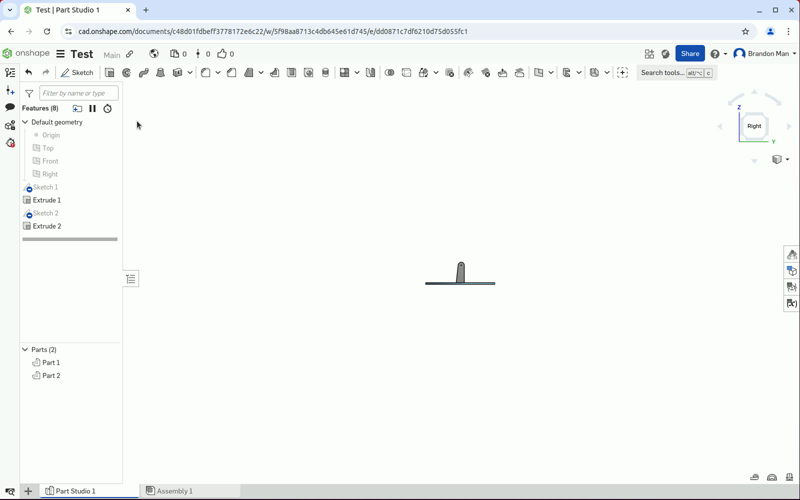
key(shift+h)
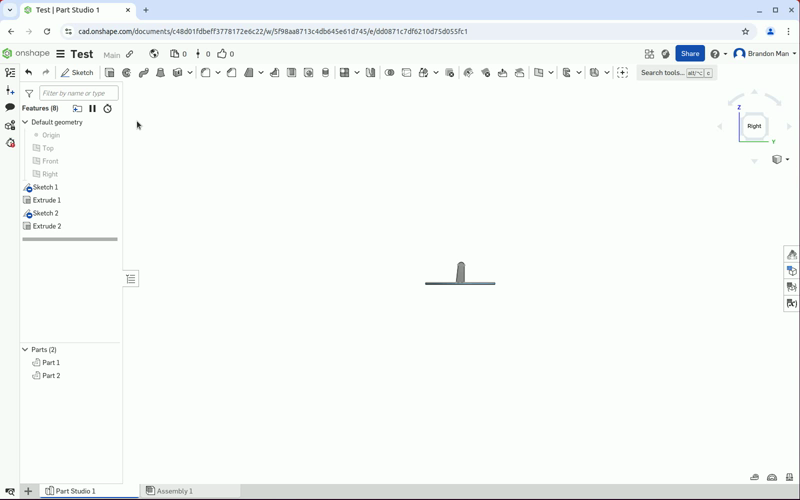
key(shift+h)
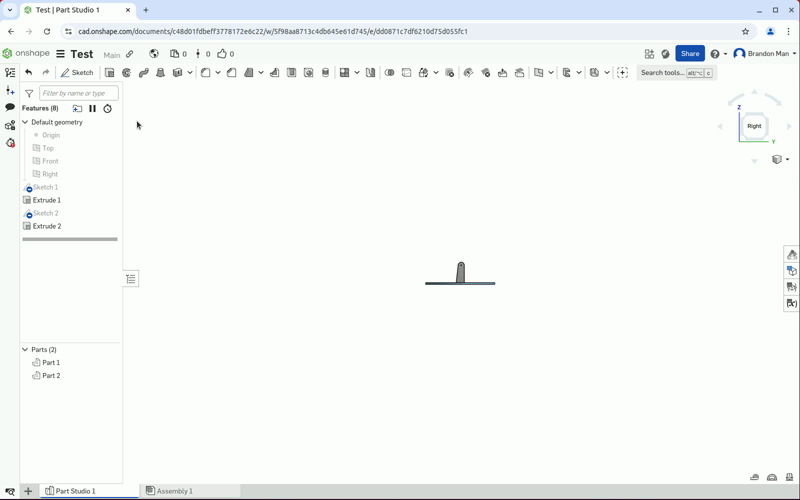
mouse_move(73, 189)
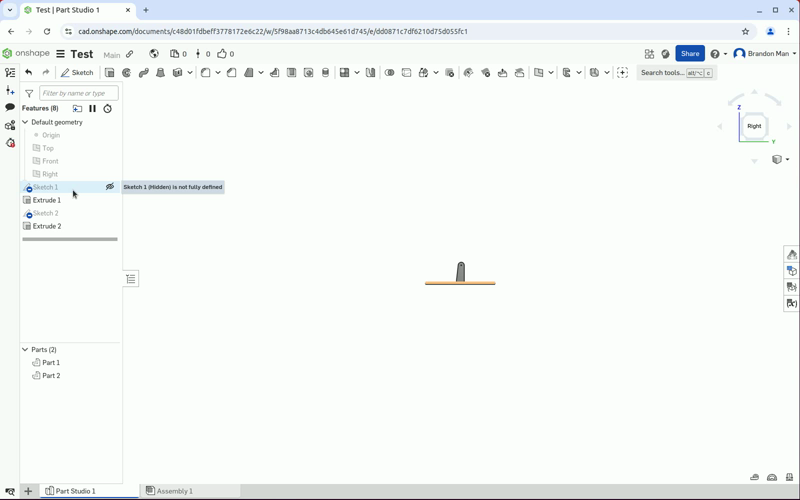
click(73, 189)
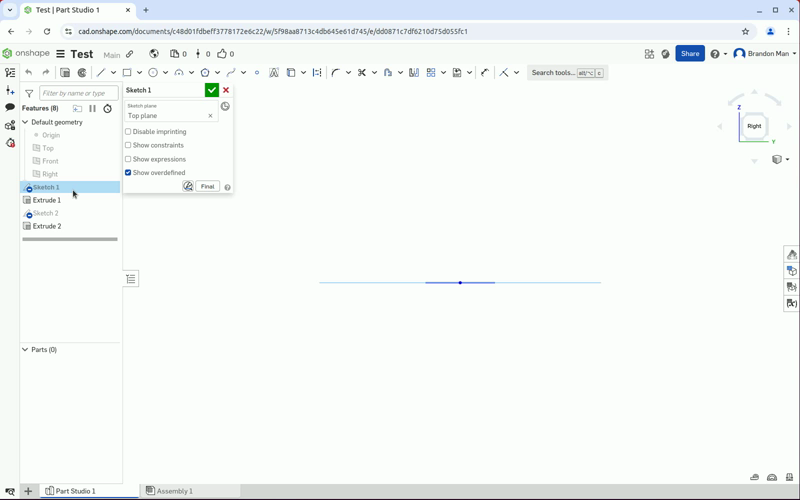
mouse_move(229, 92)
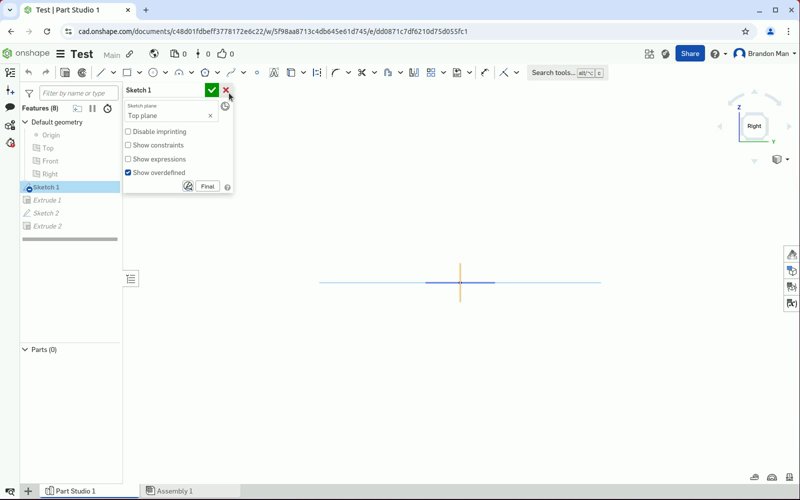
click(229, 92)
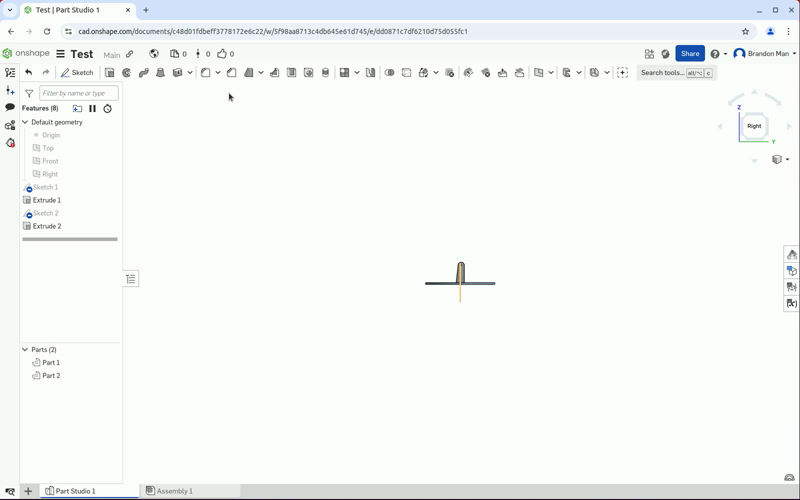
mouse_move(73, 352)
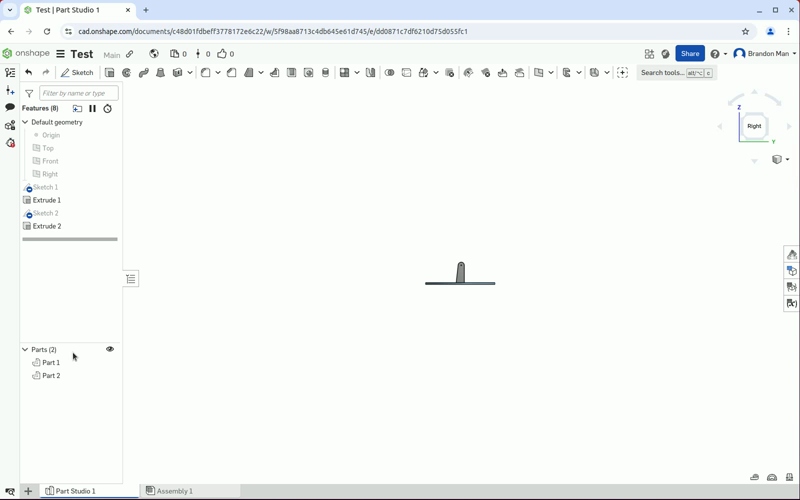
key(y)
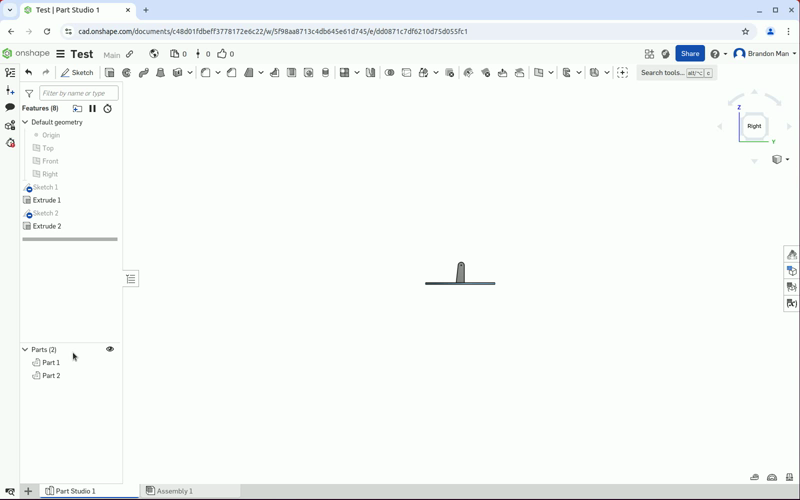
key(shift+p)
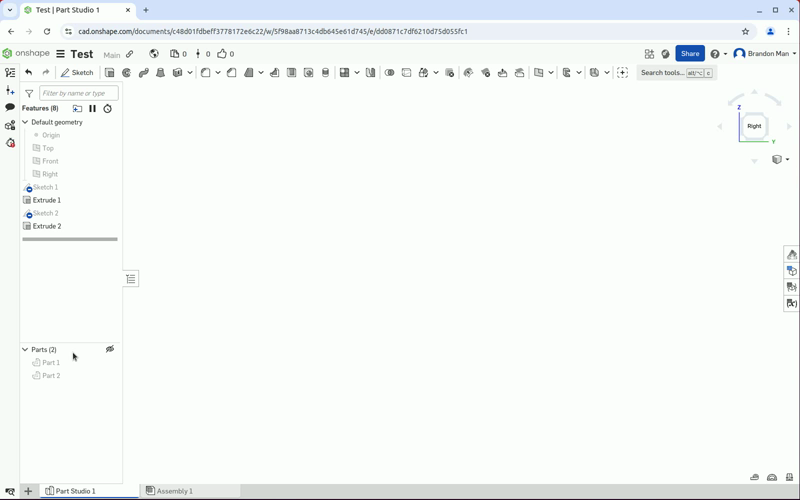
key(space)
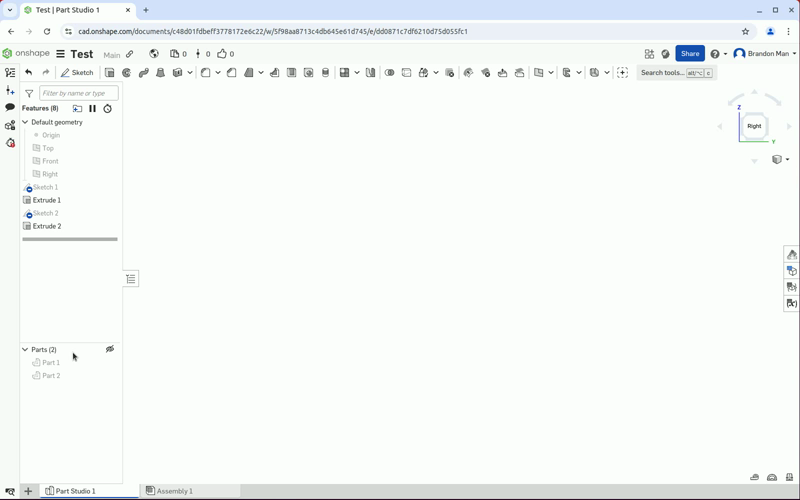
key_down(shift)
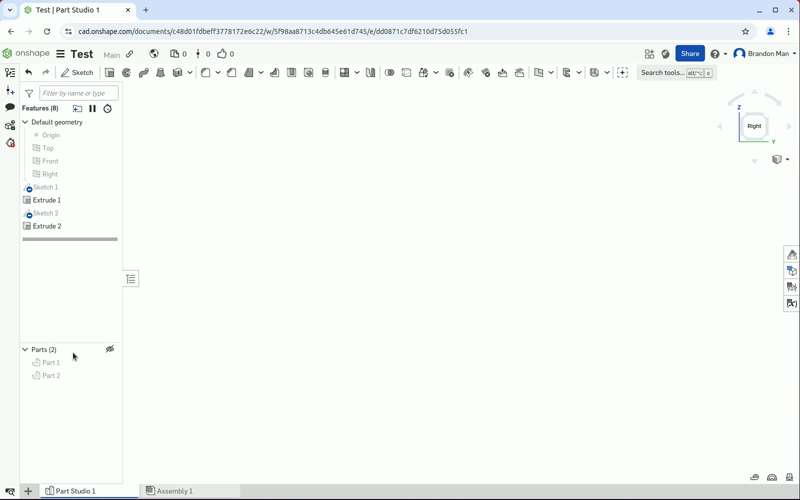
key(right)
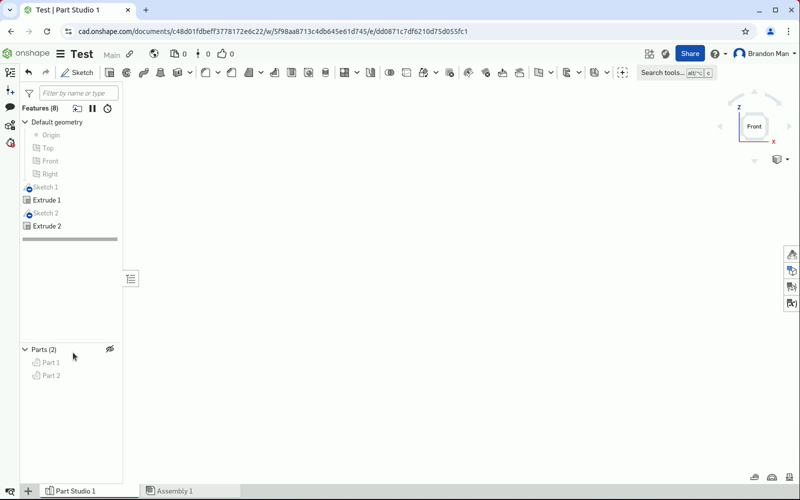
key_up(shift)
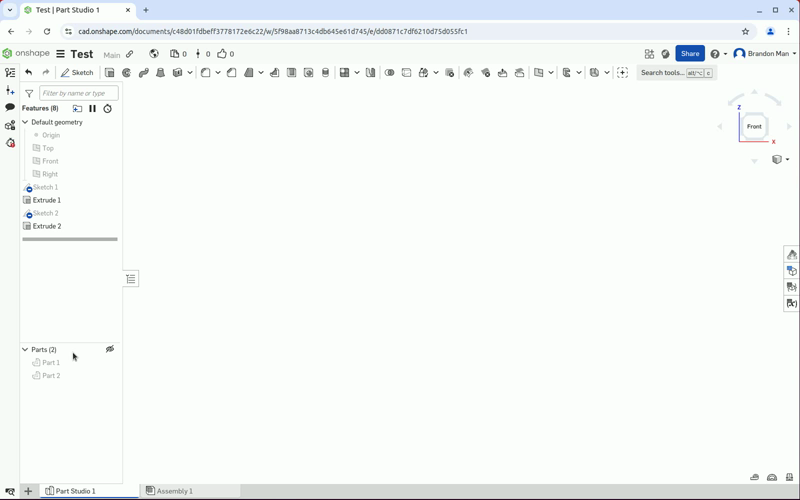
key(space)
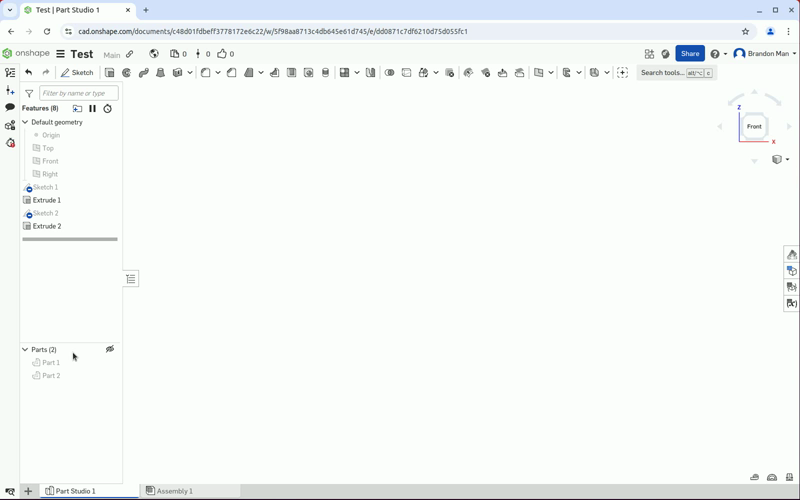
key_down(shift)
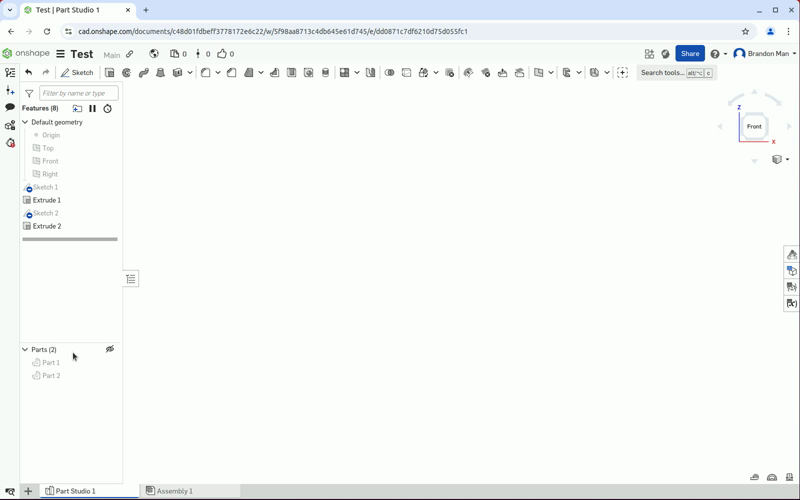
key(down)
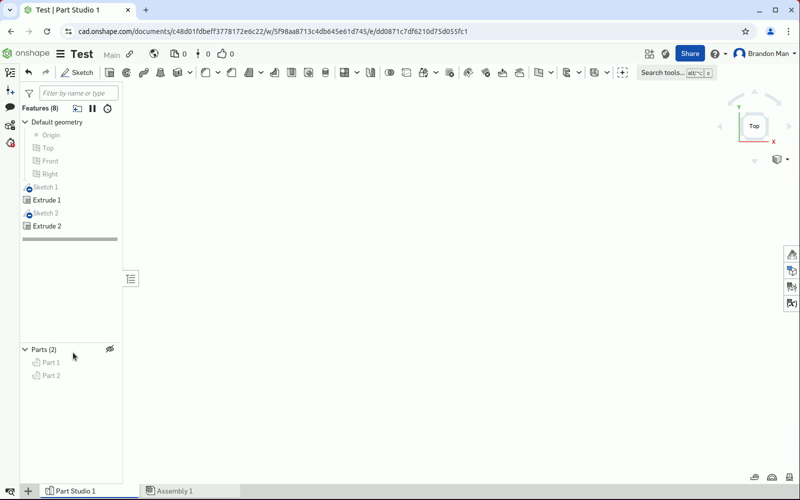
key_up(shift)
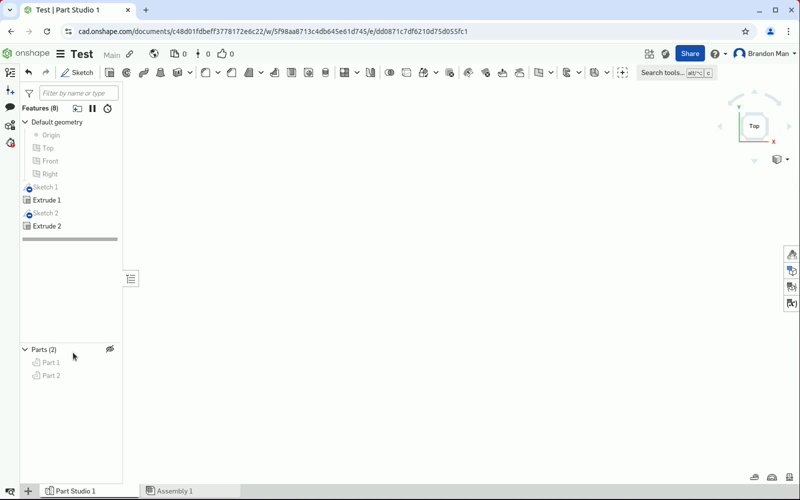
mouse_move(73, 352)
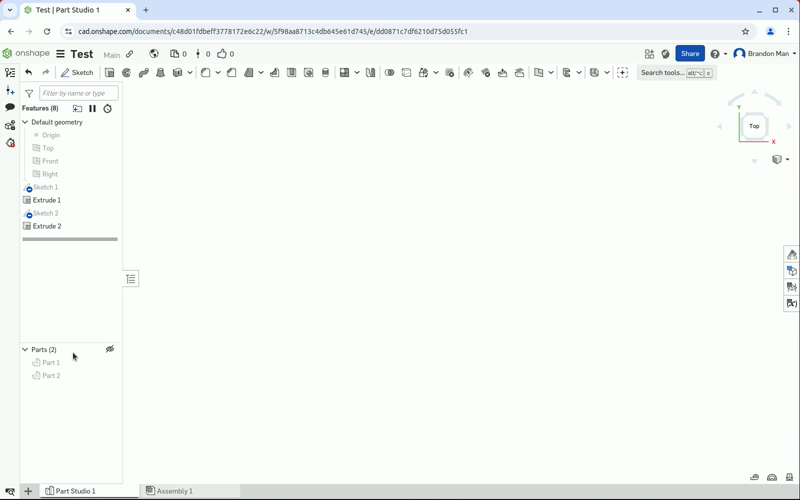
key(shift+y)
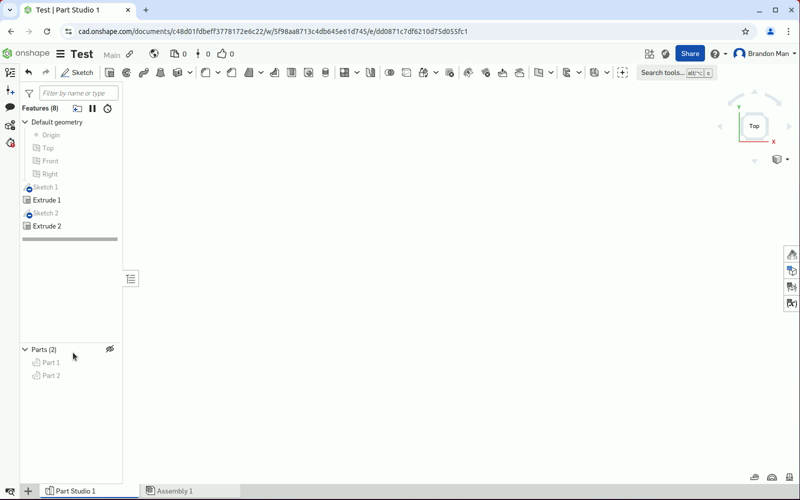
key(shift+s)
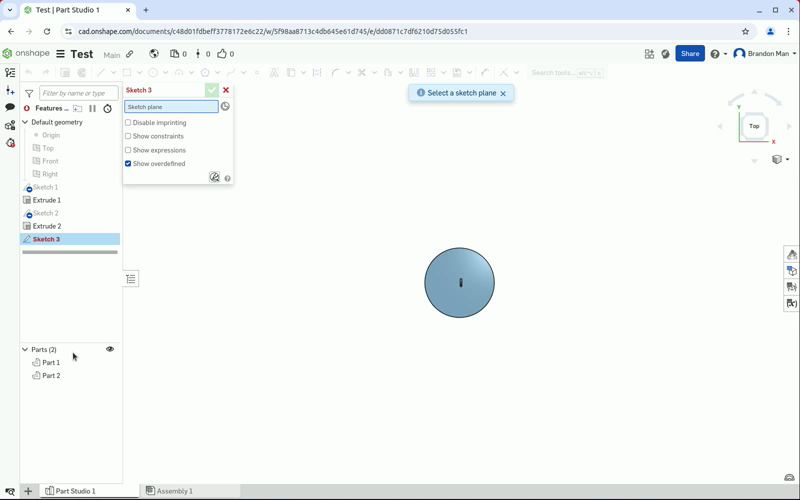
mouse_move(73, 150)
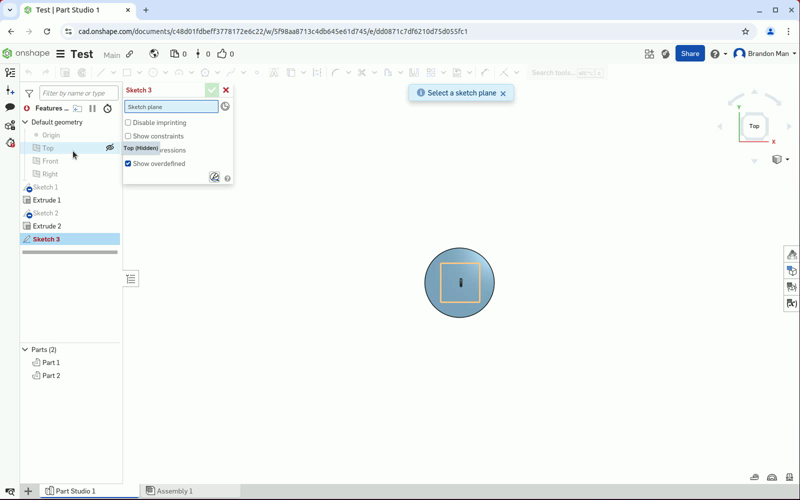
click(73, 150)
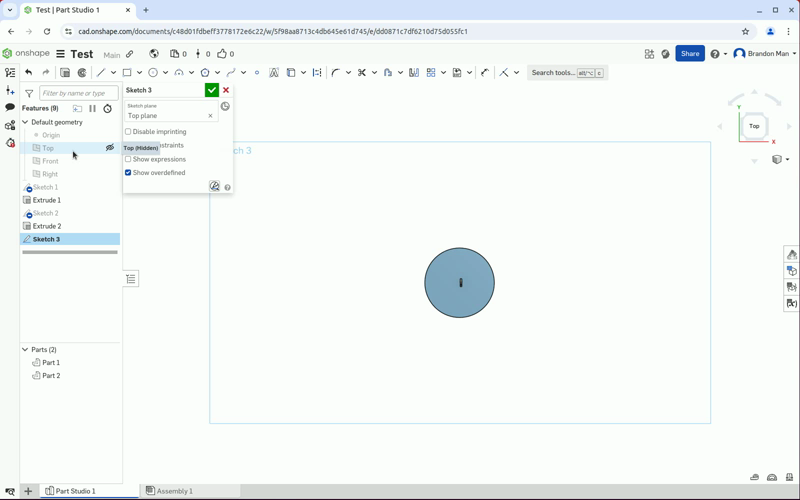
mouse_move(73, 352)
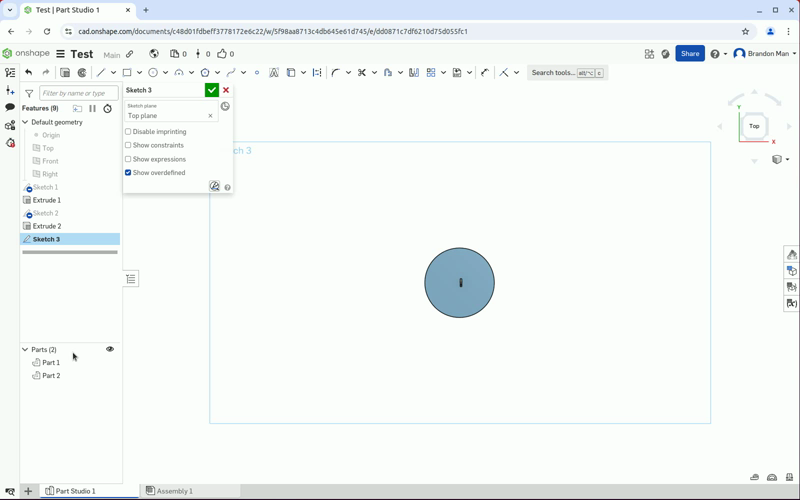
key(y)
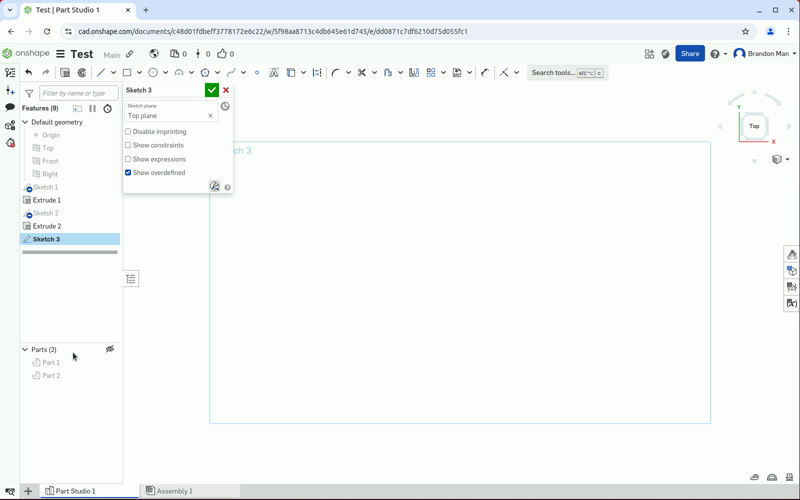
key(c)
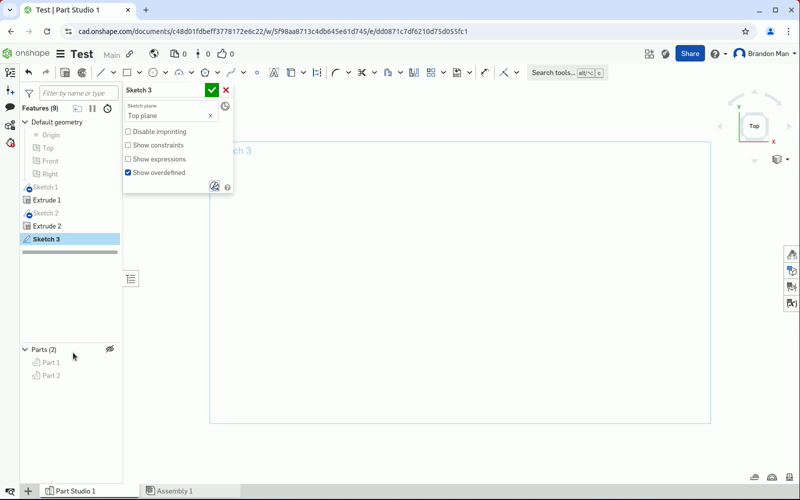
key_down(shift)
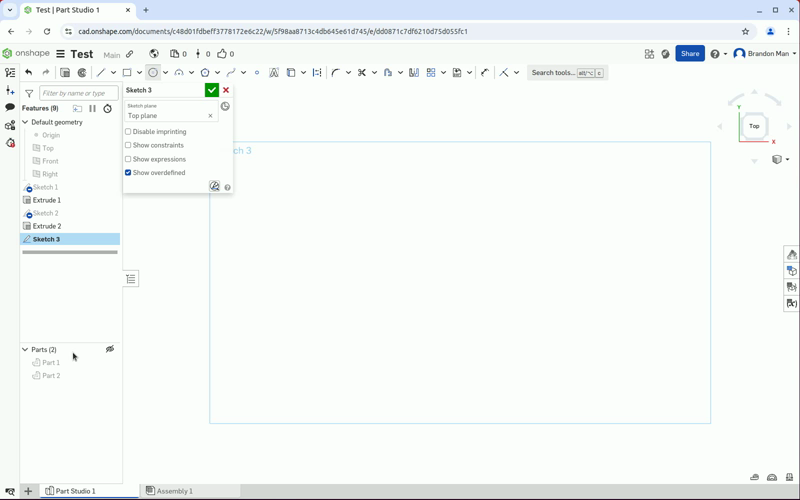
mouse_move(492, 379)
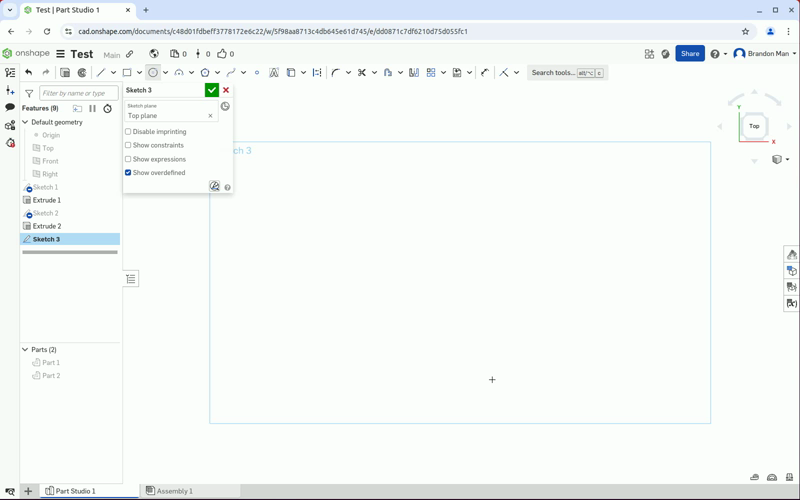
click(492, 379)
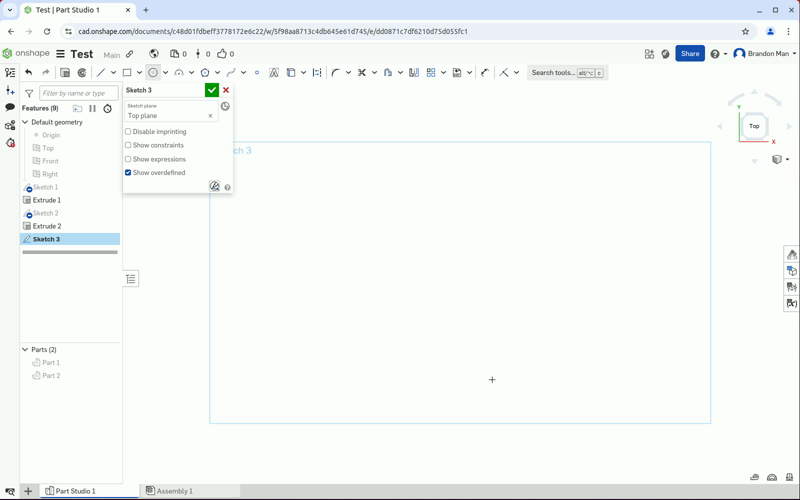
key_up(shift)
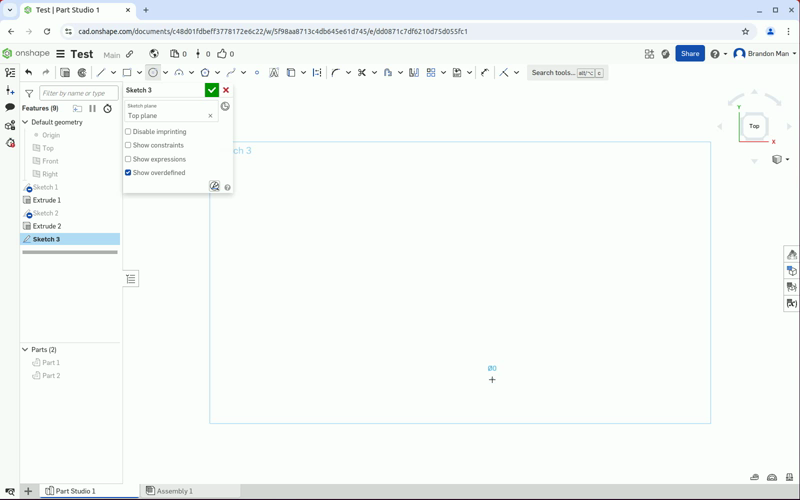
mouse_move(509, 379)
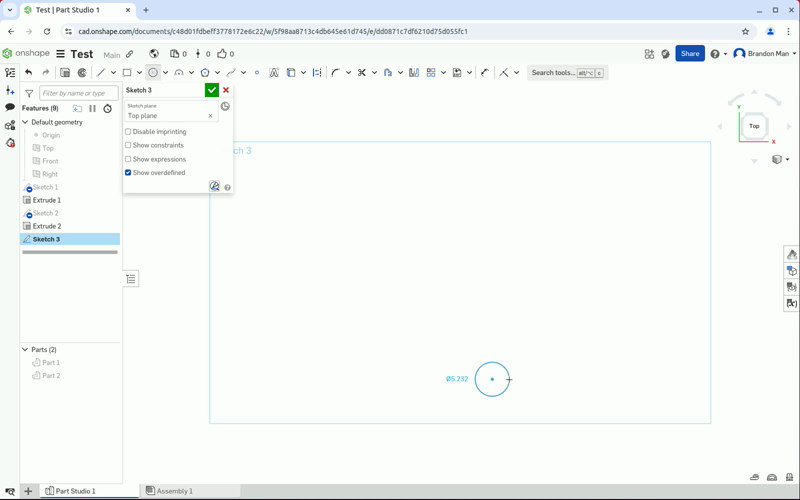
click(509, 379)
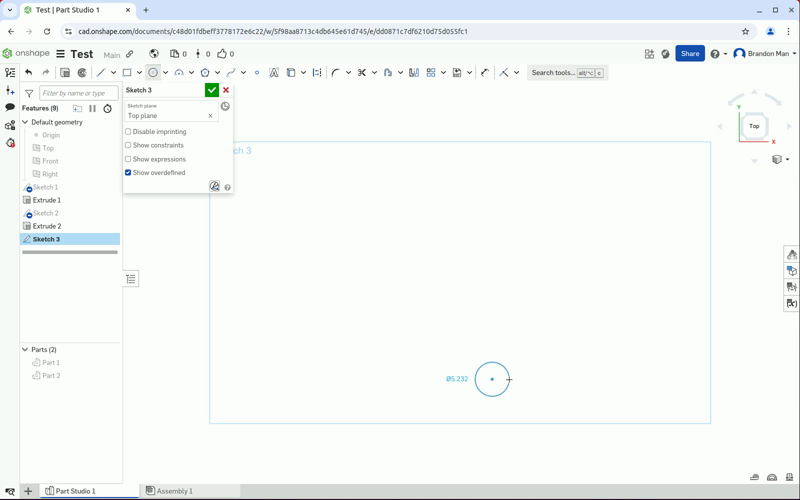
key(esc)
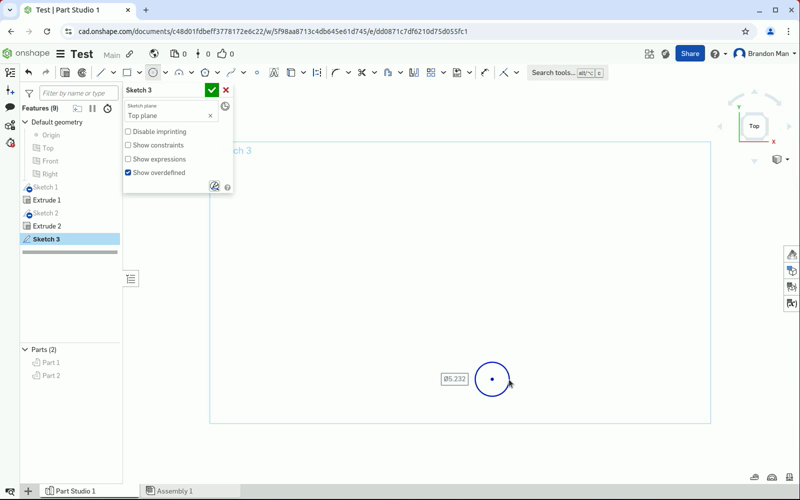
key(c)
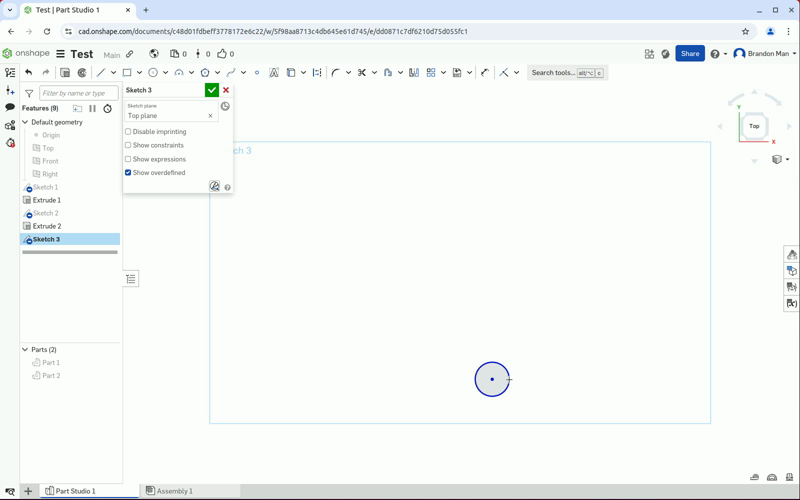
key_down(shift)
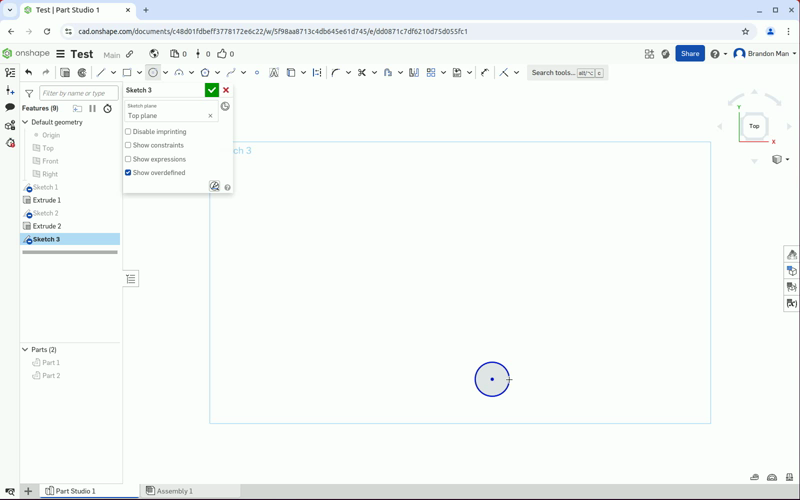
mouse_move(492, 379)
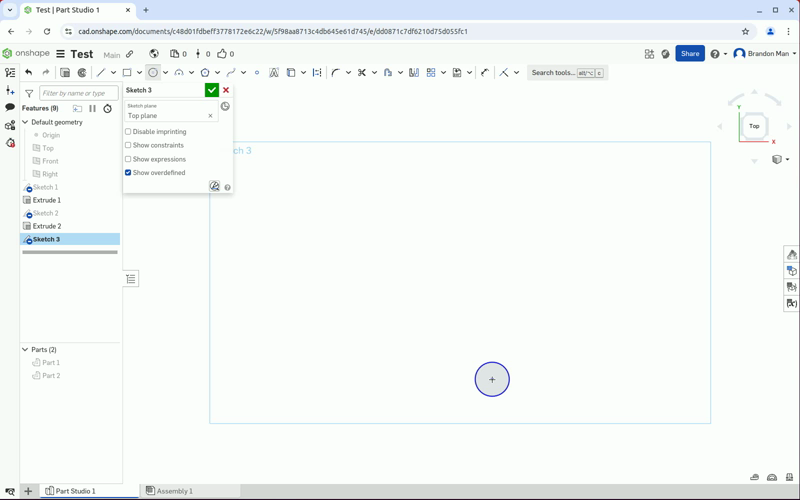
click(492, 379)
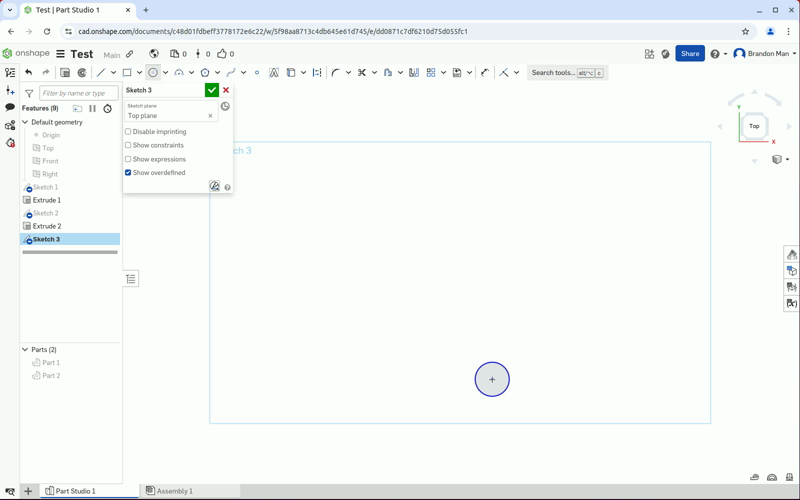
key_up(shift)
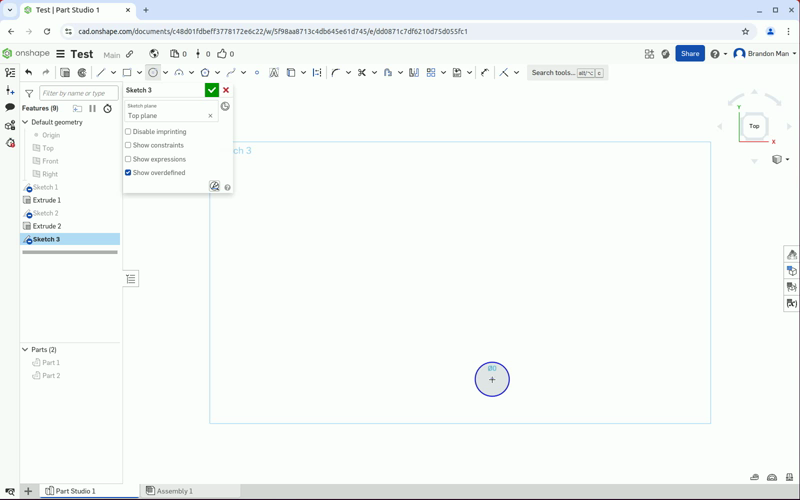
mouse_move(507, 379)
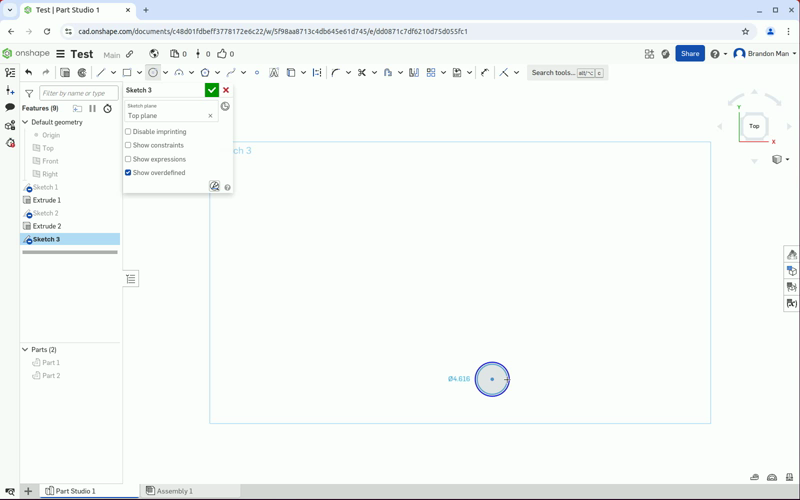
scroll(6)
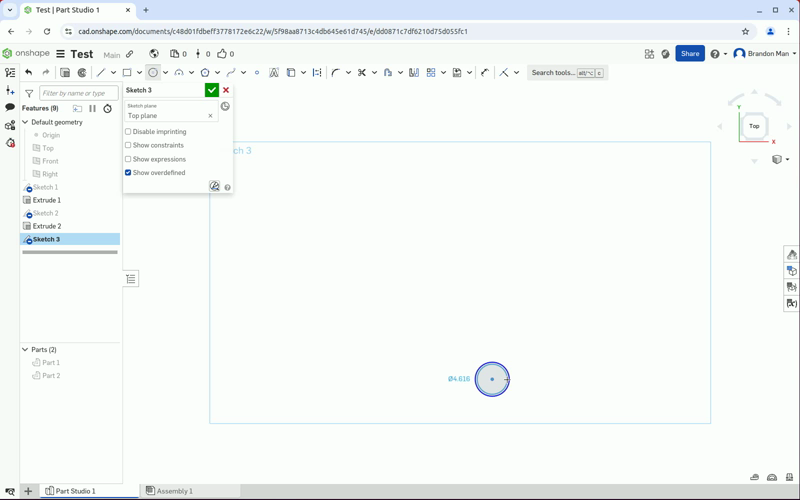
scroll(6)
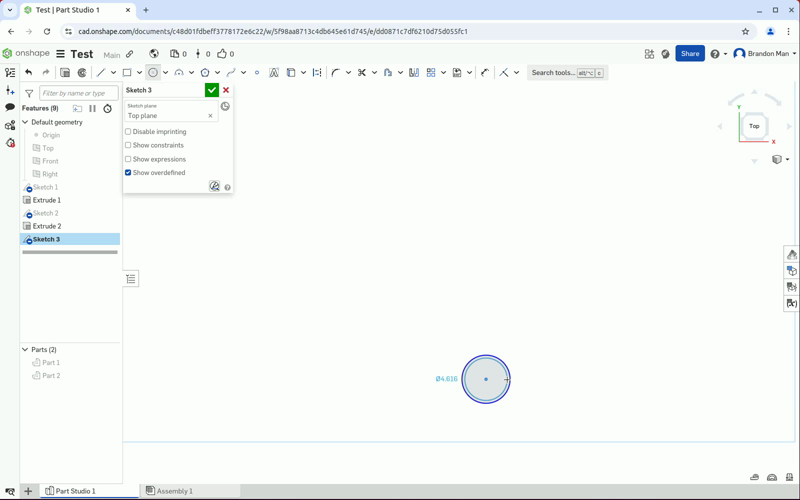
scroll(6)
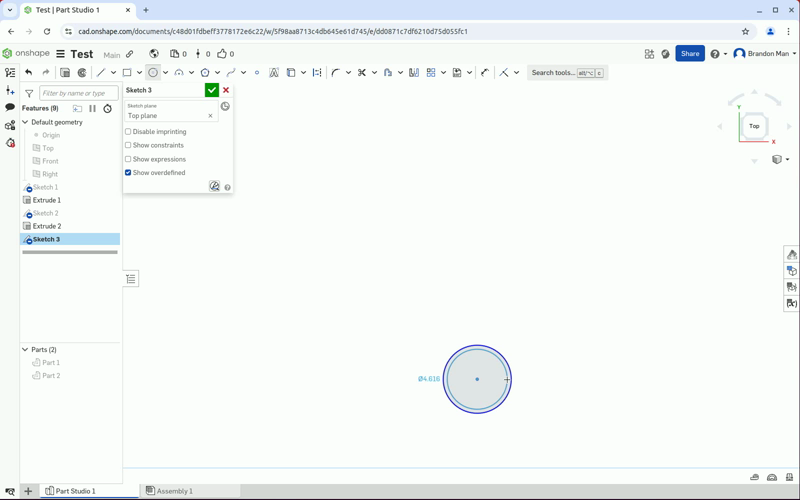
scroll(6)
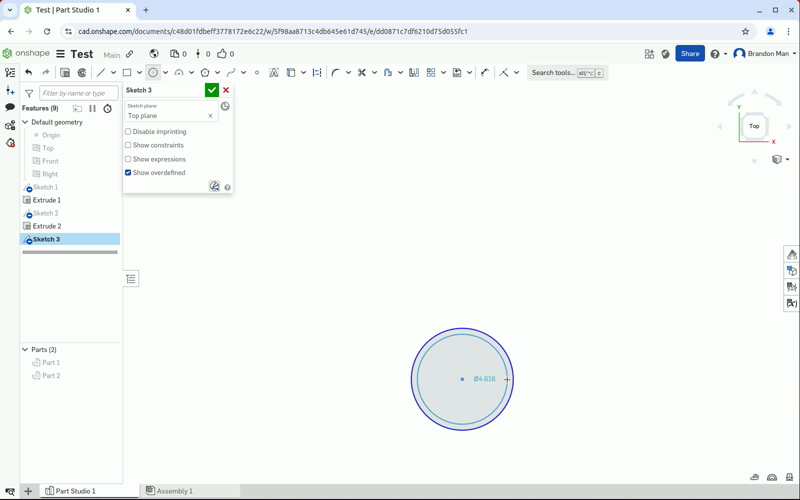
scroll(6)
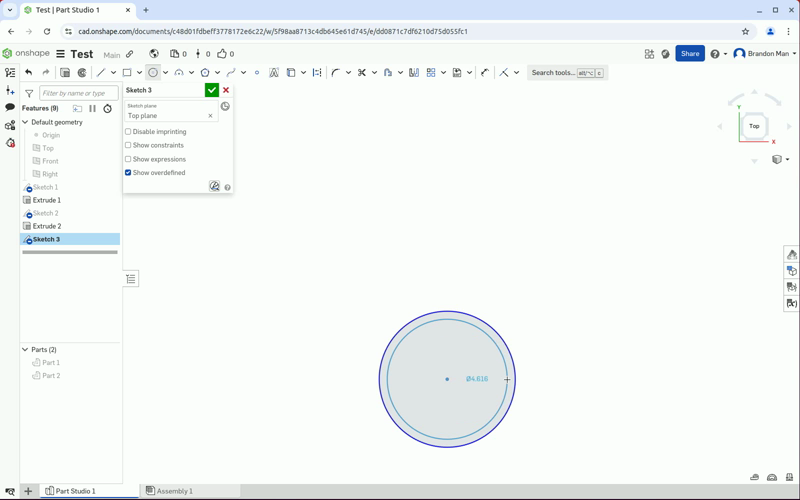
scroll(6)
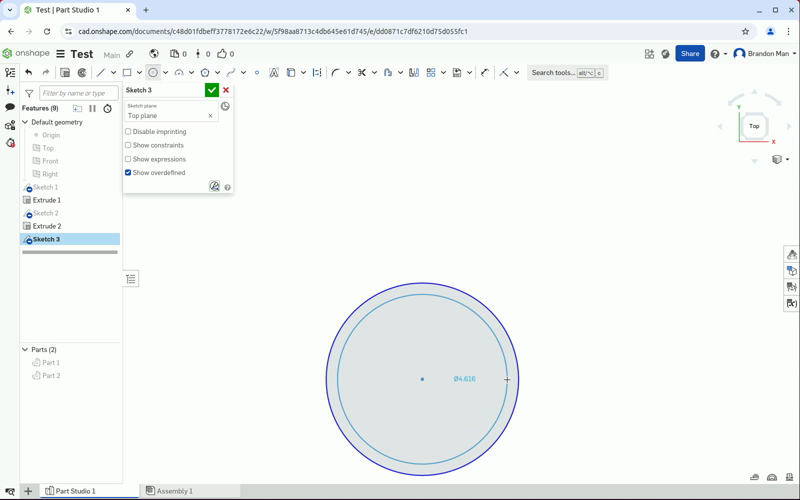
scroll(6)
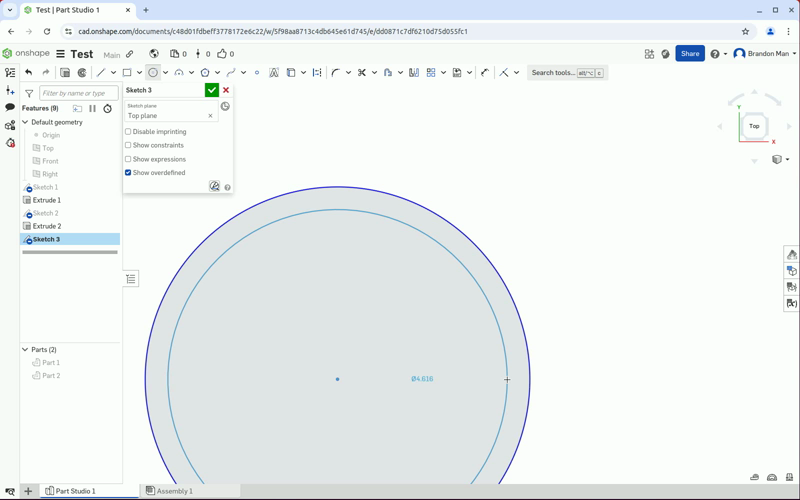
click(507, 379)
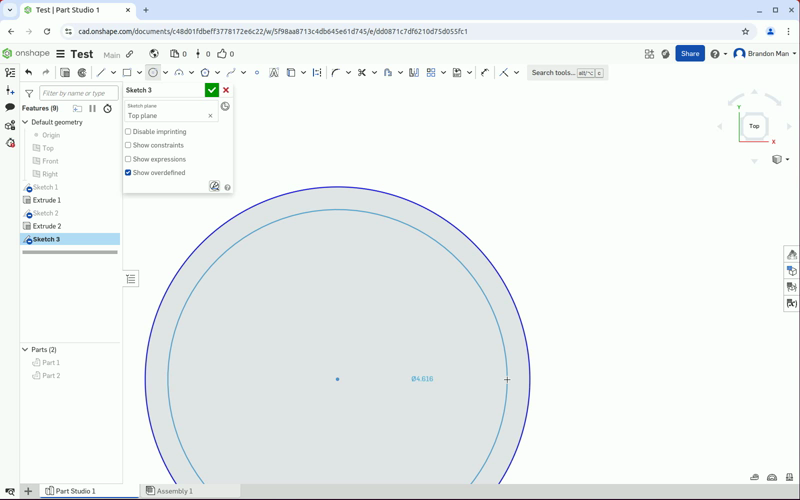
scroll(-6)
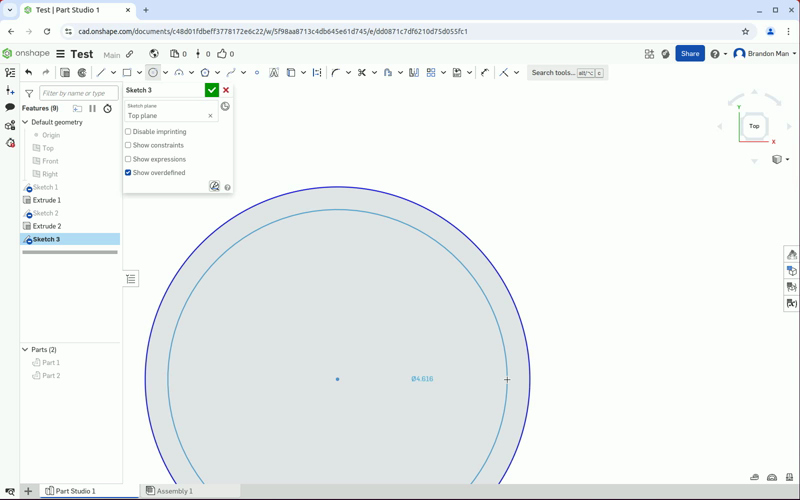
scroll(-6)
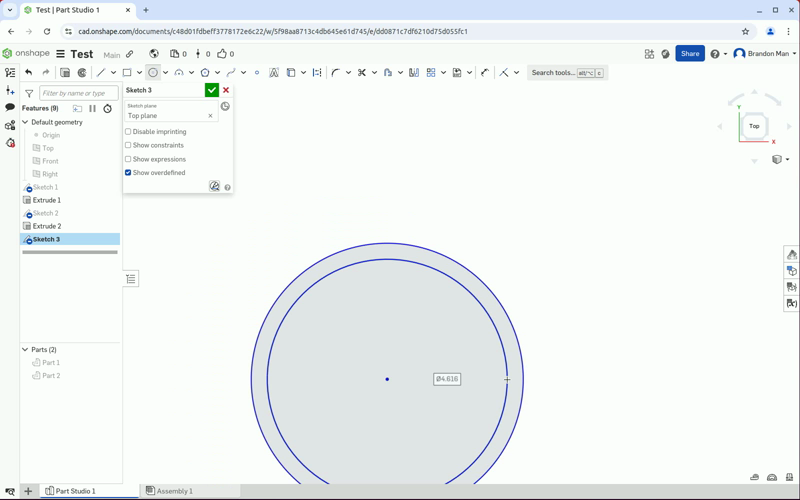
scroll(-6)
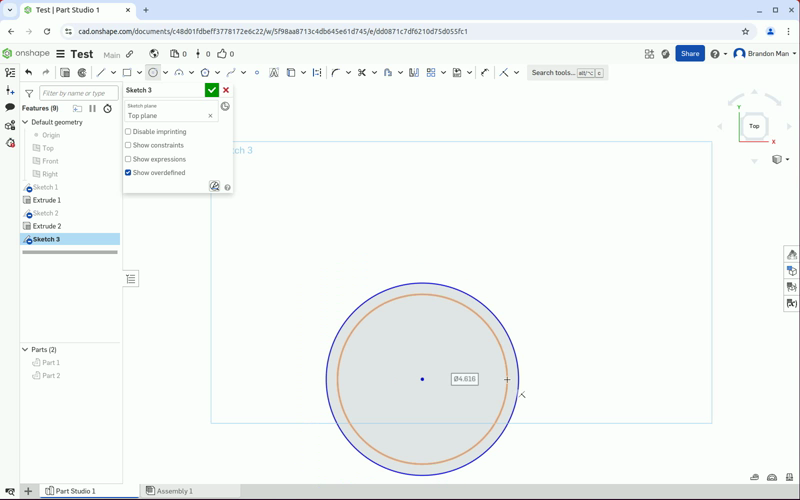
scroll(-6)
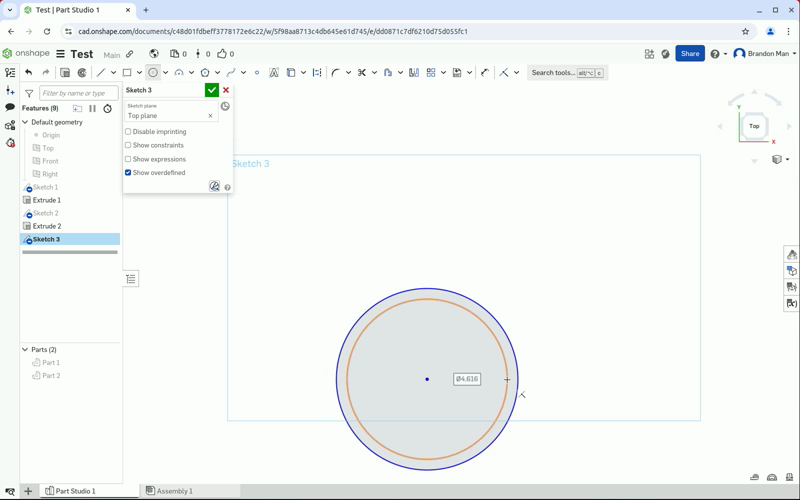
scroll(-6)
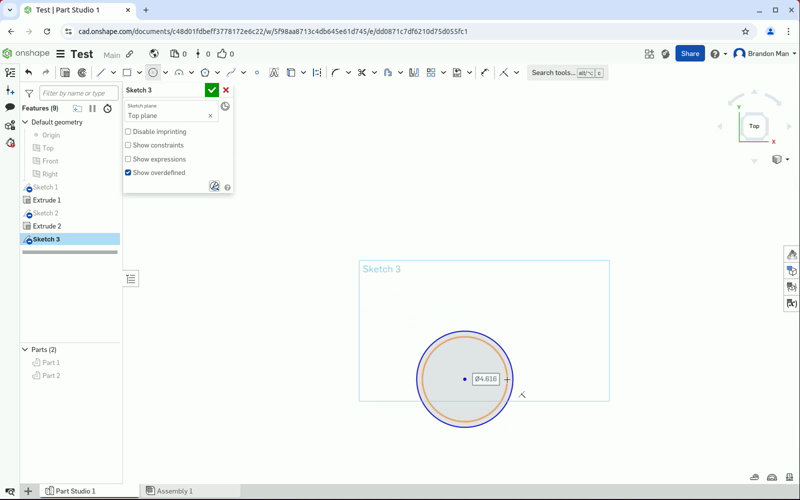
scroll(-6)
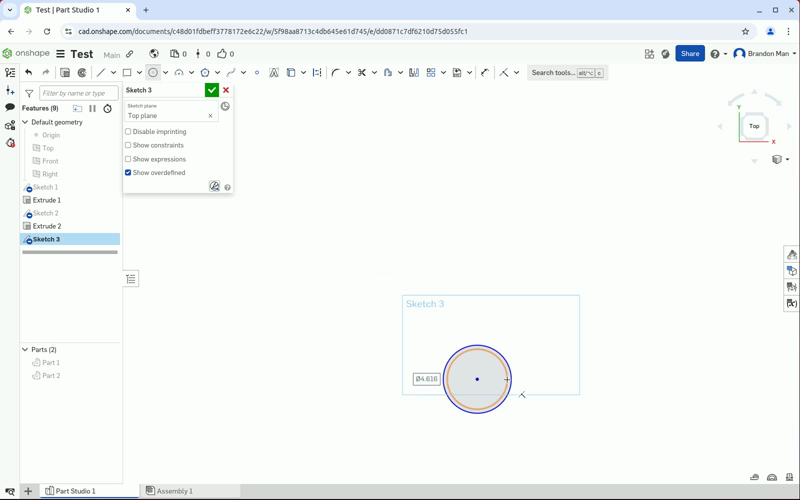
scroll(-6)
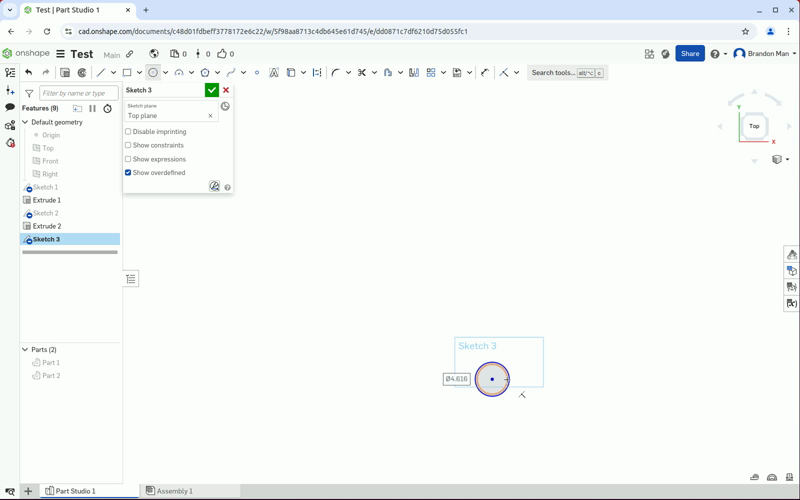
key(esc)
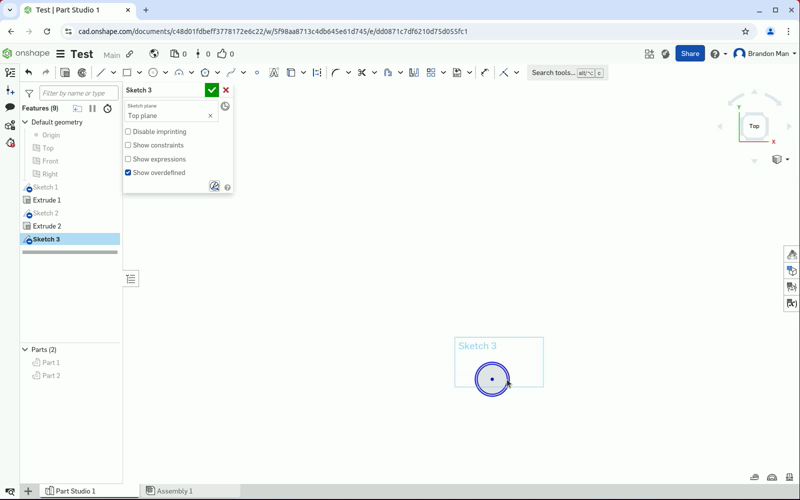
mouse_move(508, 378)
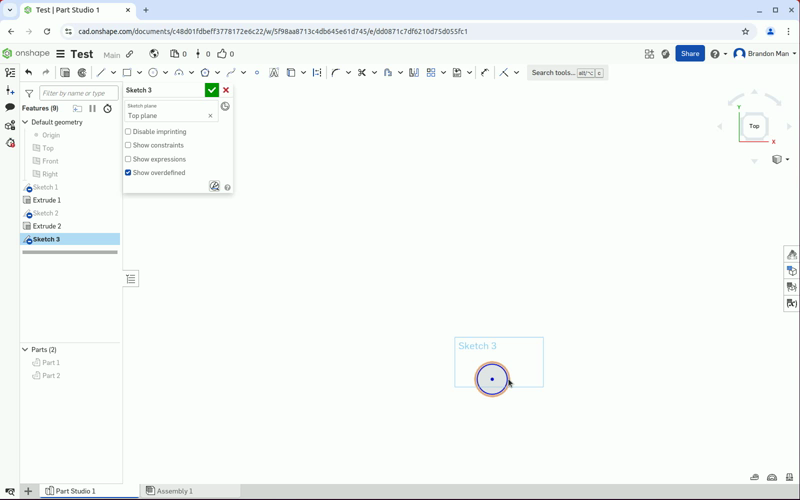
scroll(6)
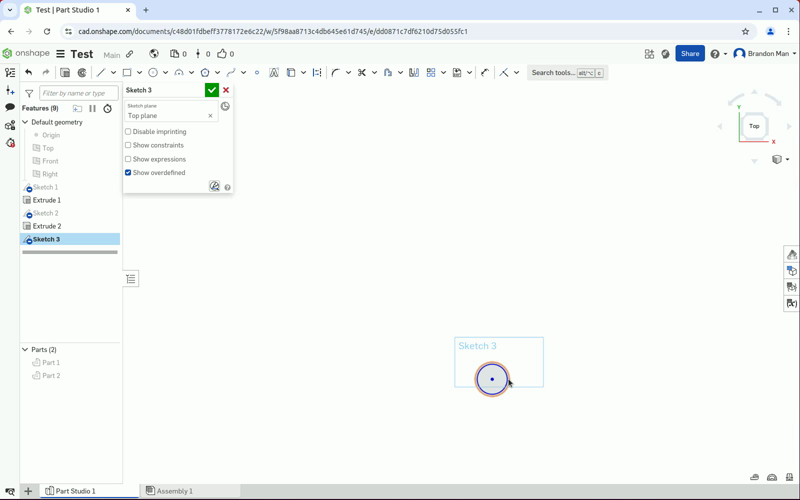
scroll(6)
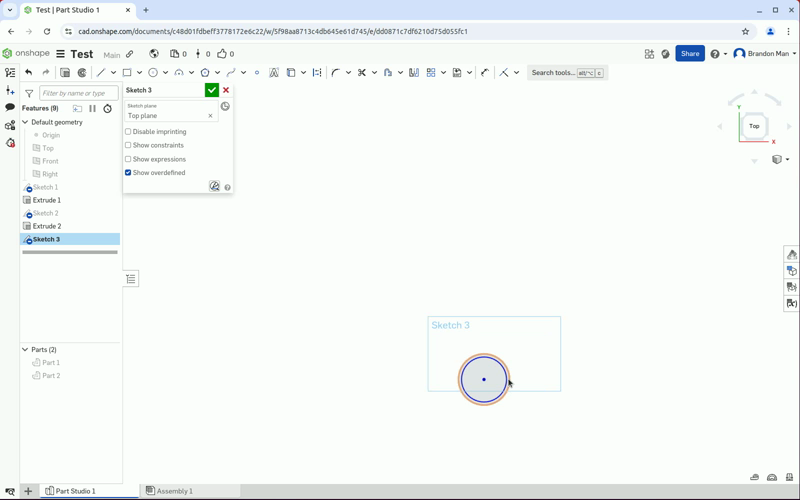
scroll(6)
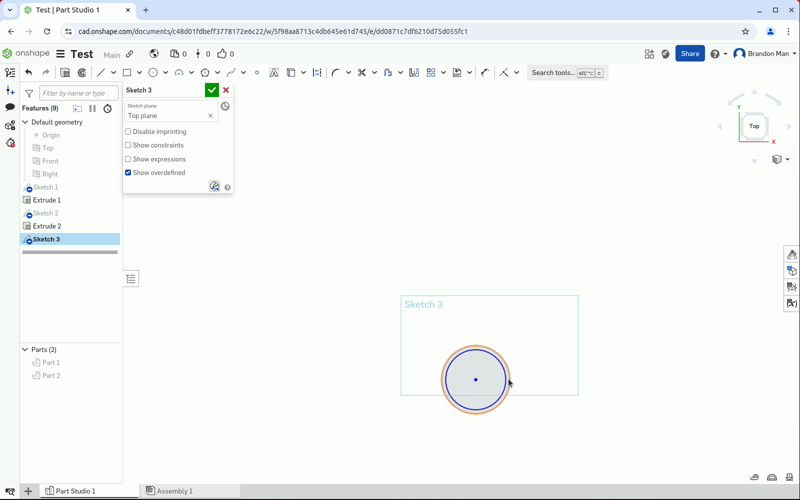
scroll(6)
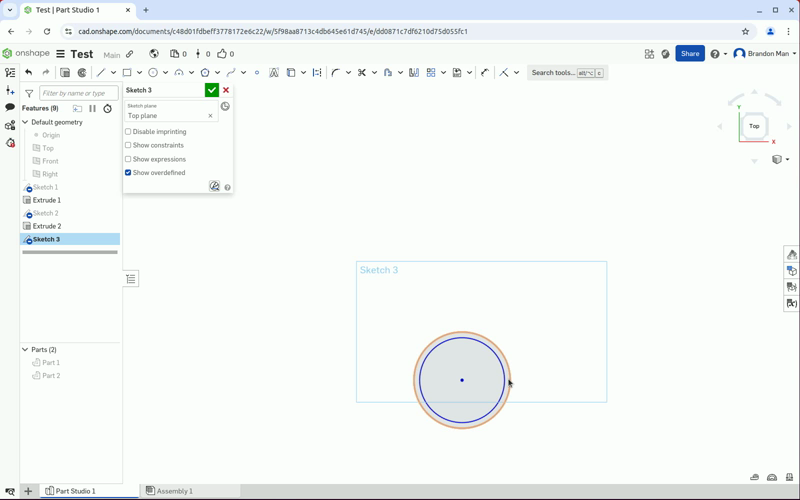
scroll(6)
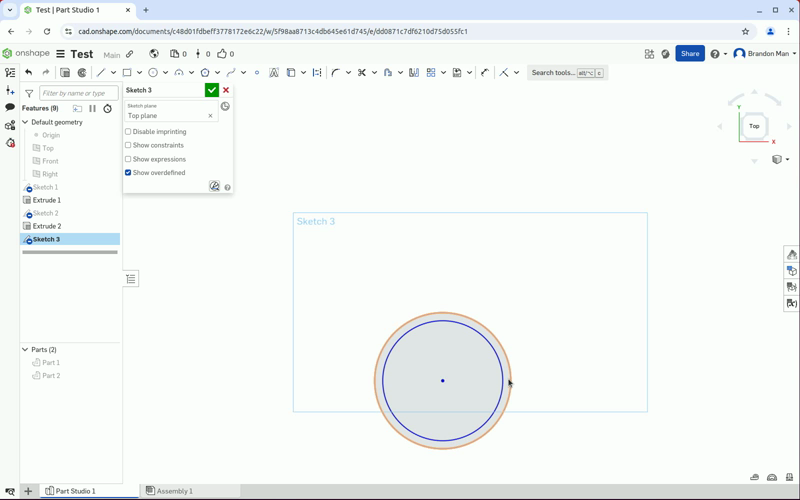
scroll(6)
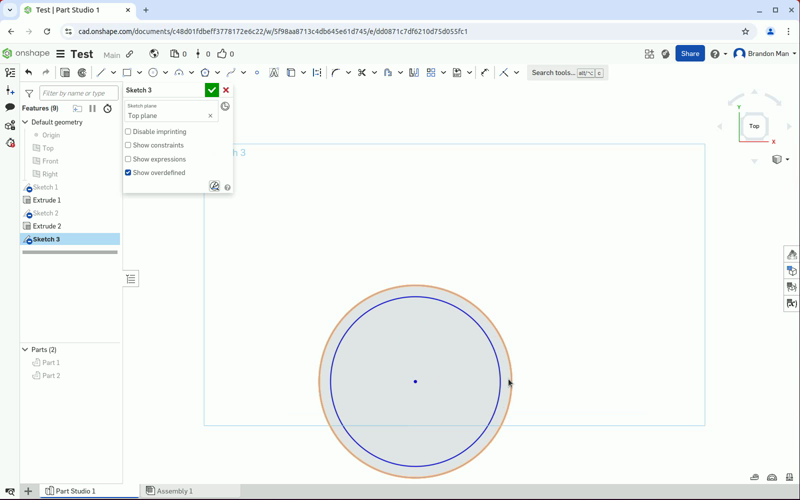
scroll(6)
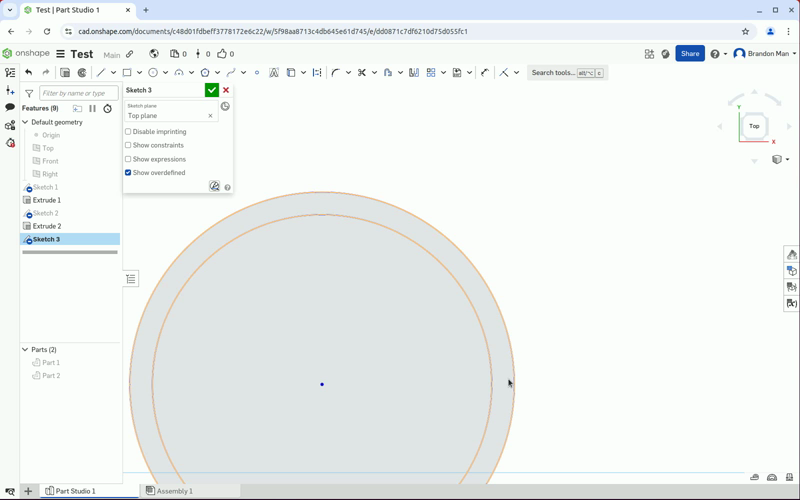
click(508, 378)
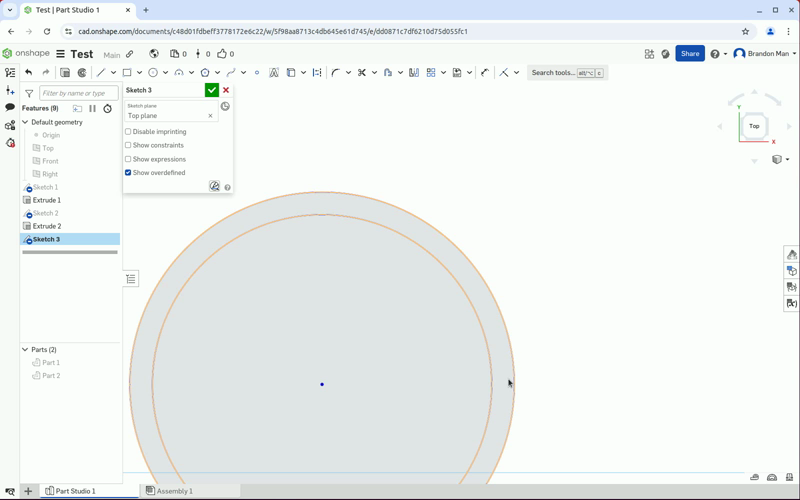
scroll(-6)
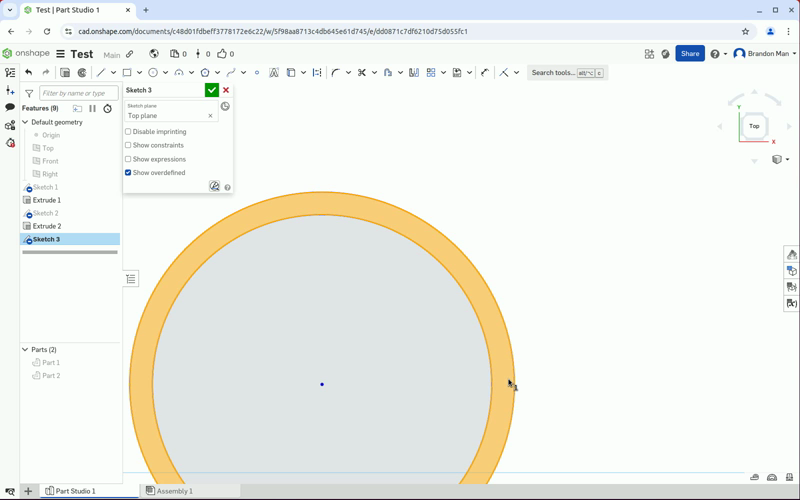
scroll(-6)
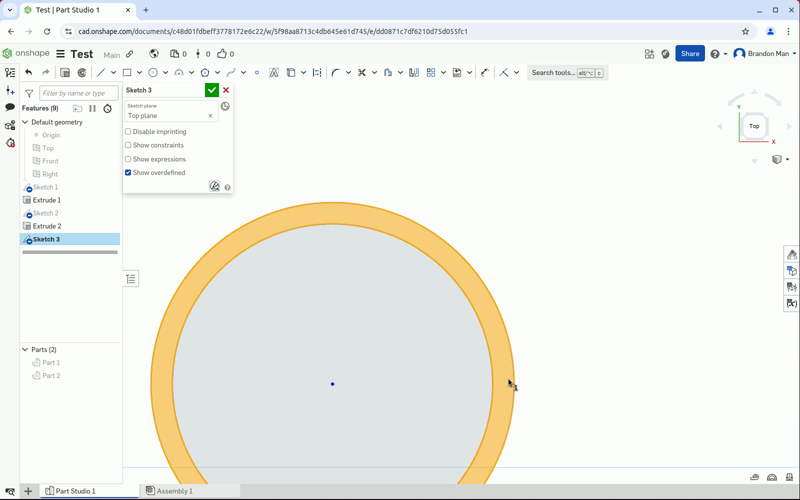
scroll(-6)
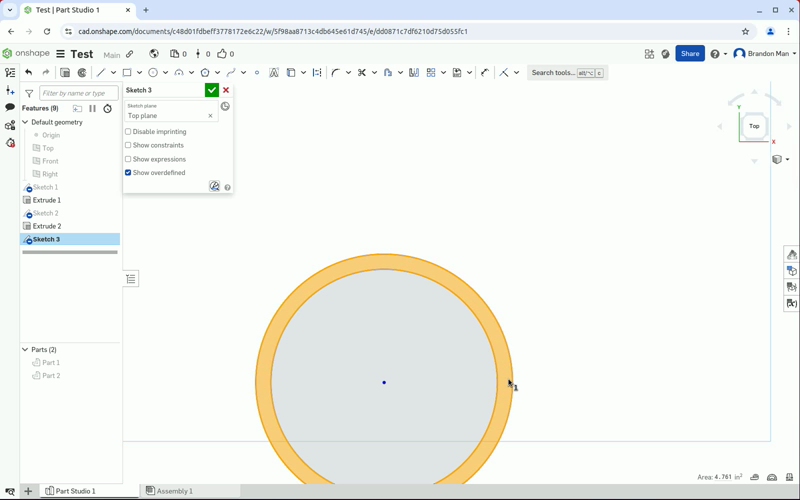
scroll(-6)
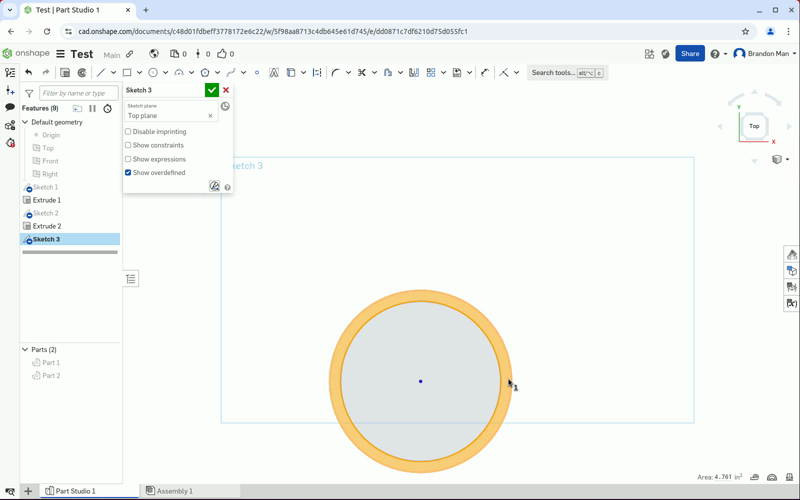
scroll(-6)
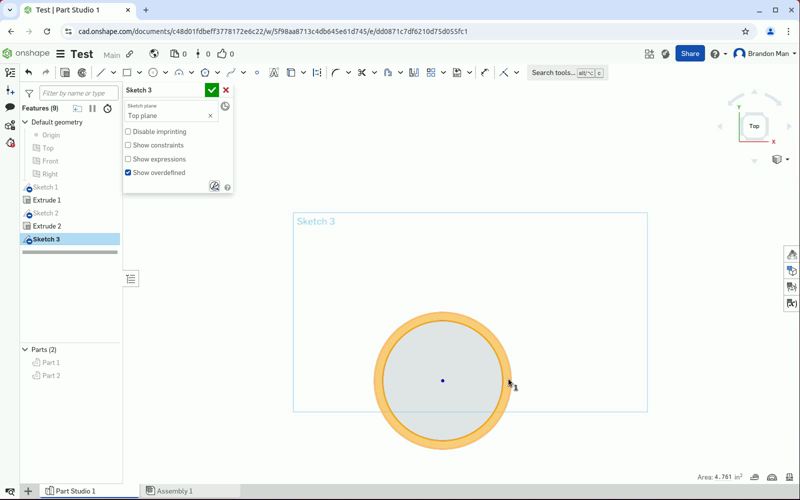
scroll(-6)
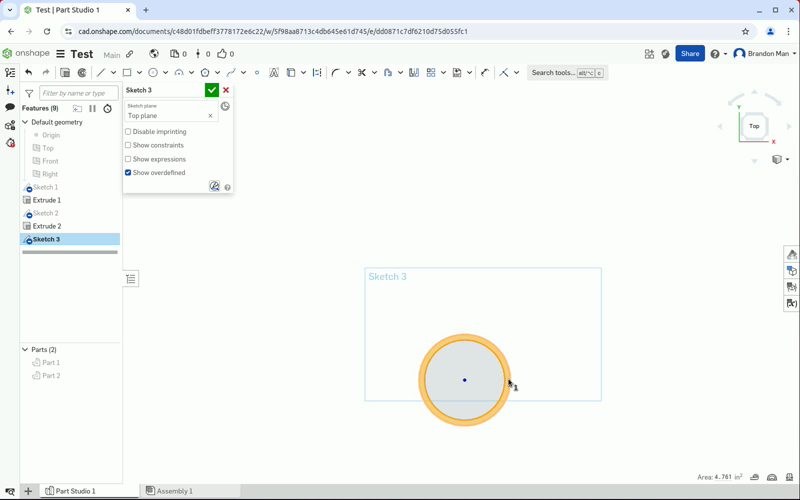
scroll(-6)
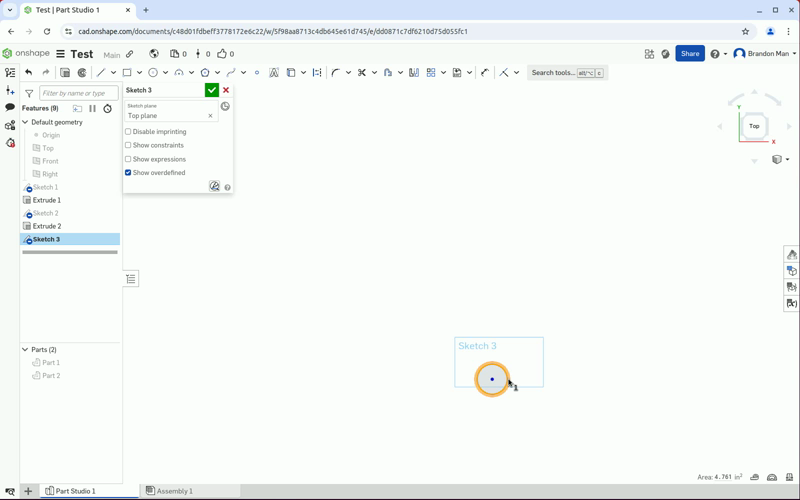
mouse_move(73, 352)
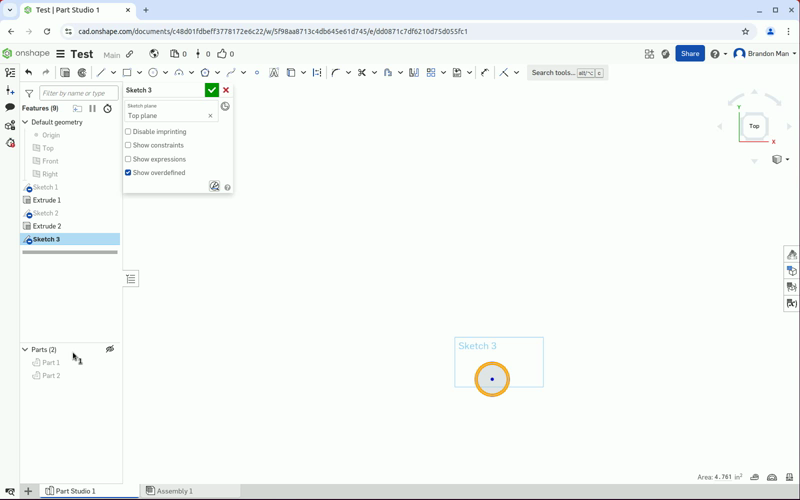
key(shift+y)
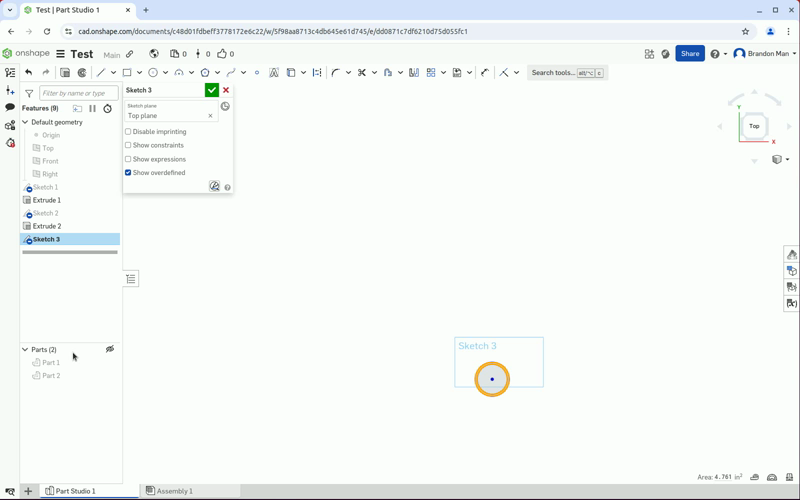
key(shift+e)
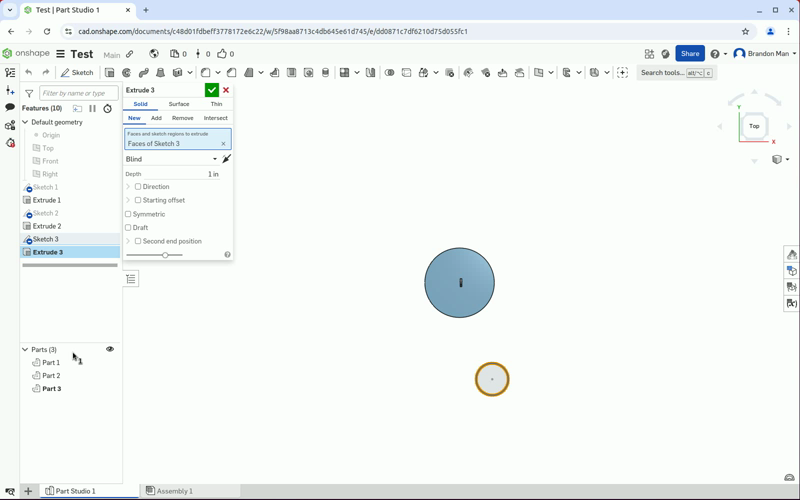
mouse_move(143, 106)
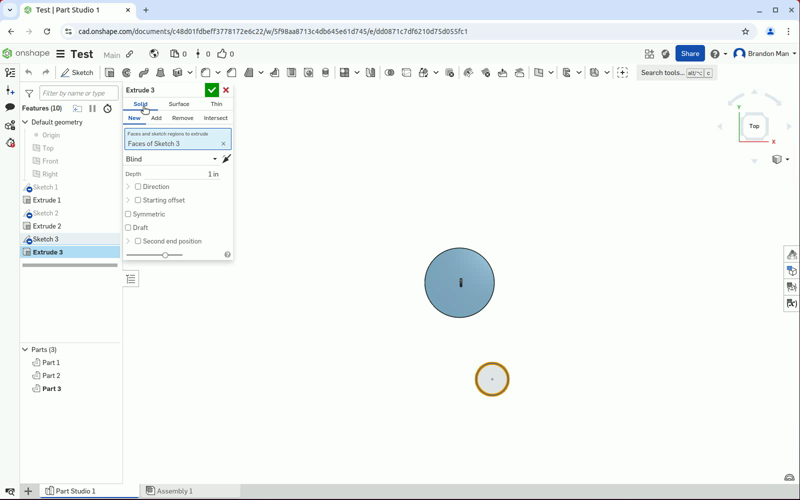
click(143, 106)
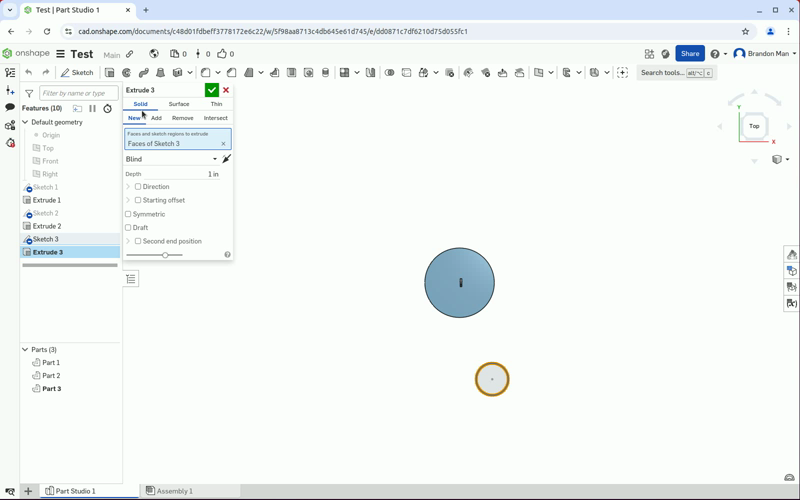
mouse_move(137, 120)
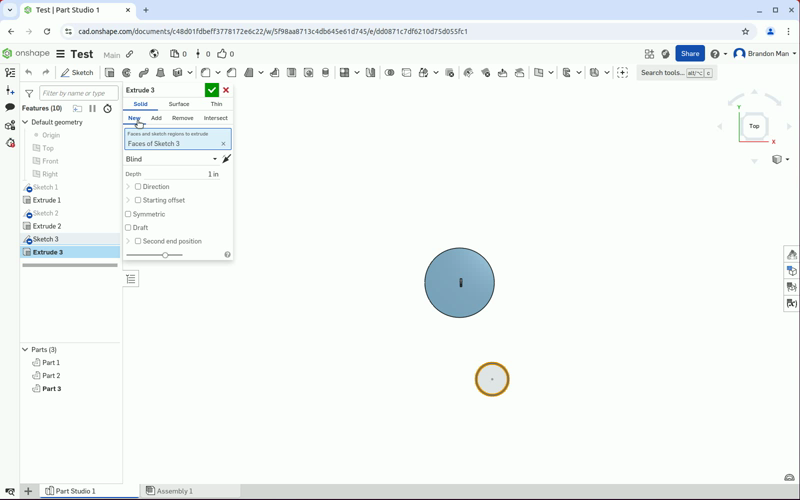
click(137, 120)
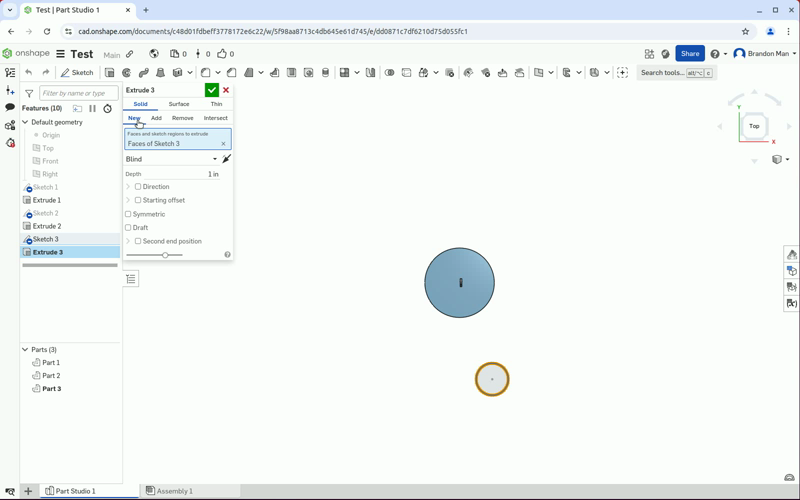
key(tab, 4)
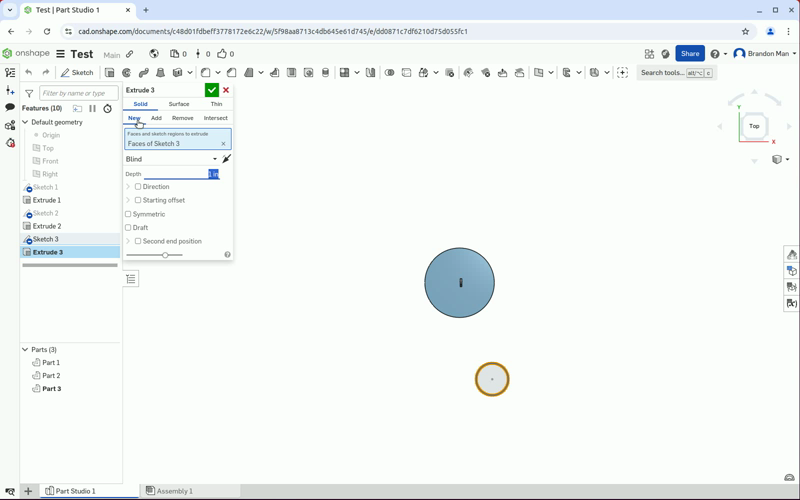
text(0.481)
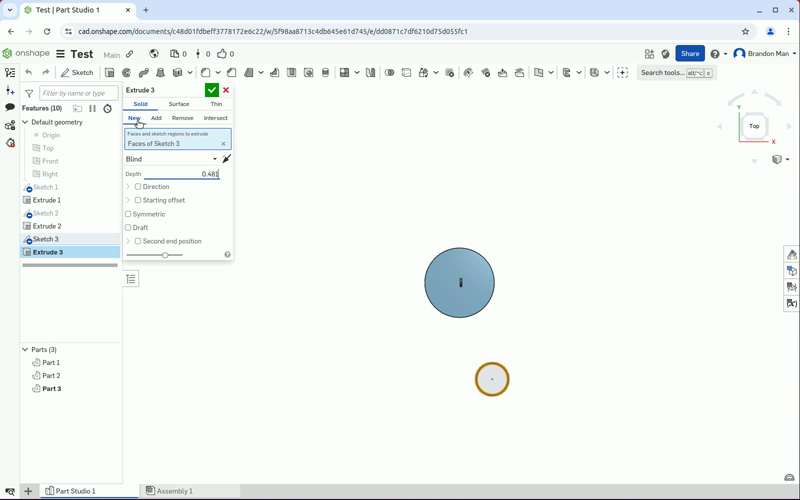
key(enter)
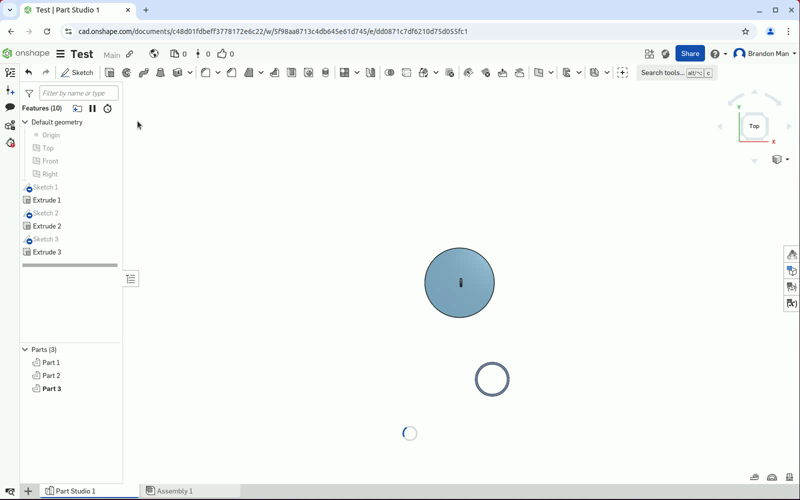
key(shift+h)
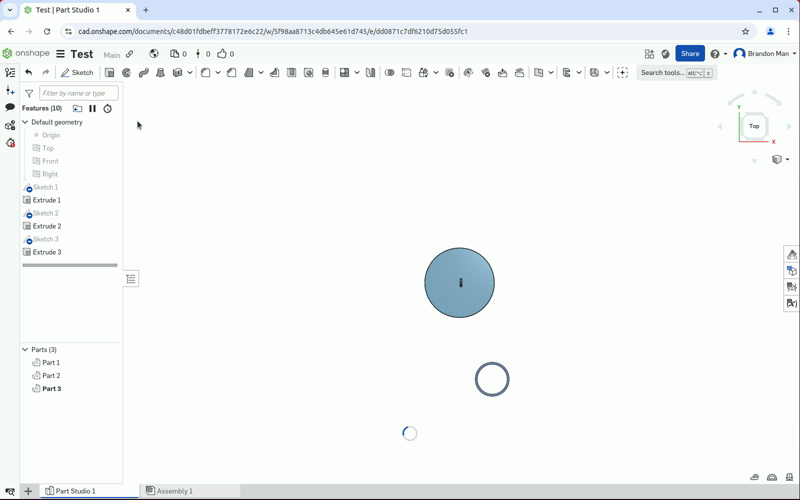
key(shift+h)
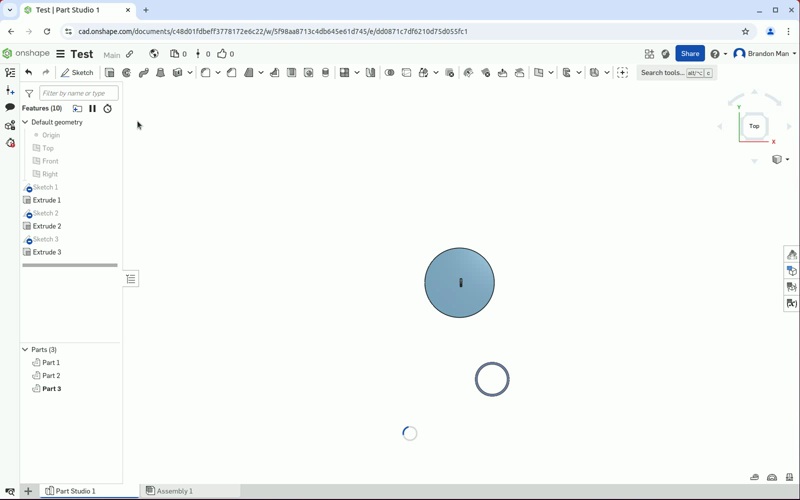
key(shift+7)
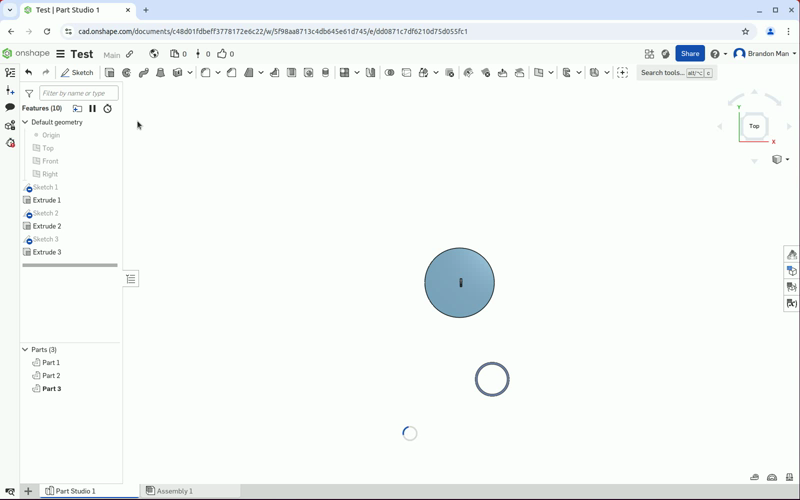
key(up, 3)
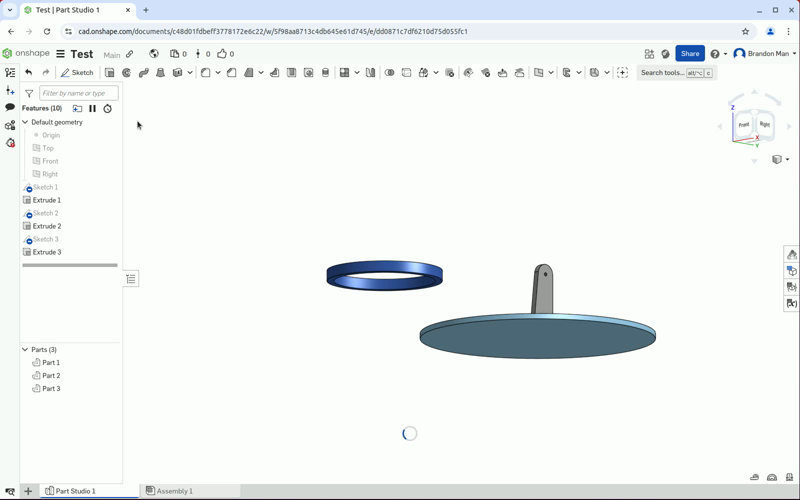
key(left, 3)
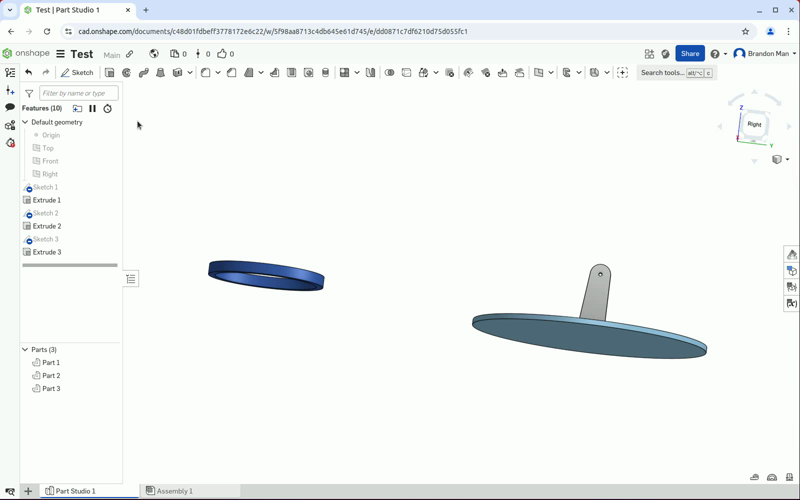
key(right, 3)
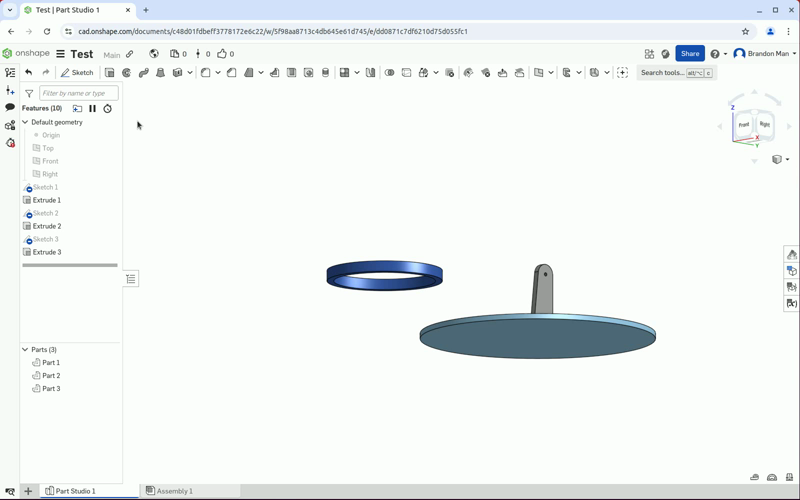
key(down, 3)
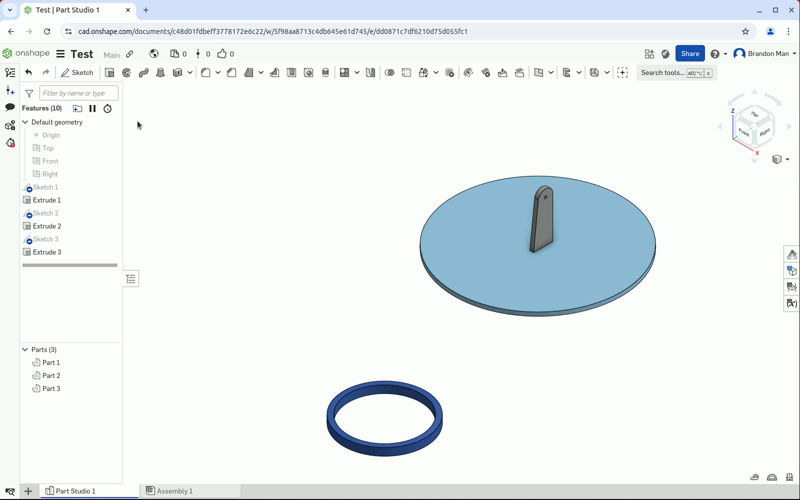
mouse_move(73, 189)
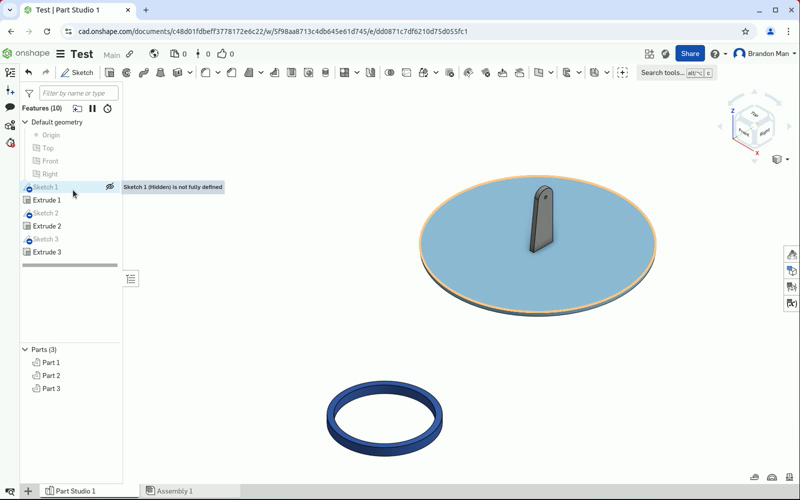
click(73, 189)